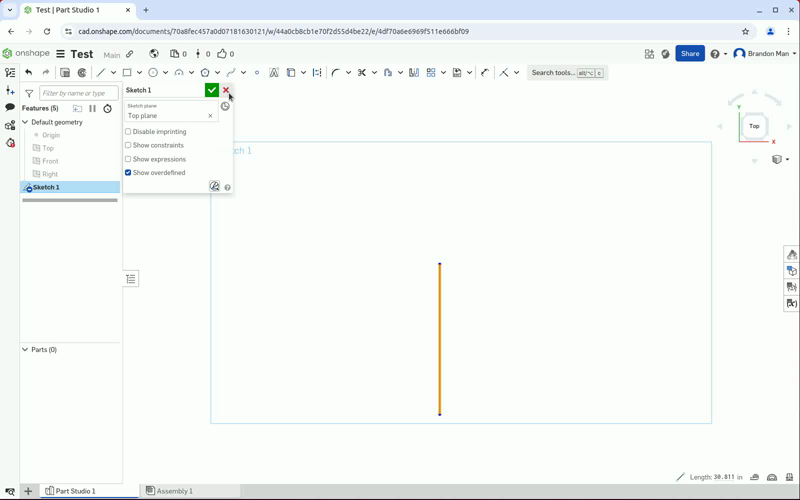
key(shift+h)
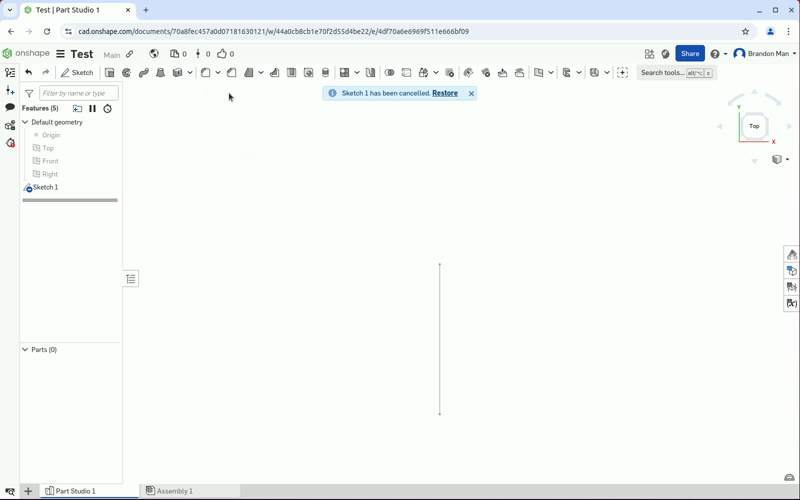
key(shift+s)
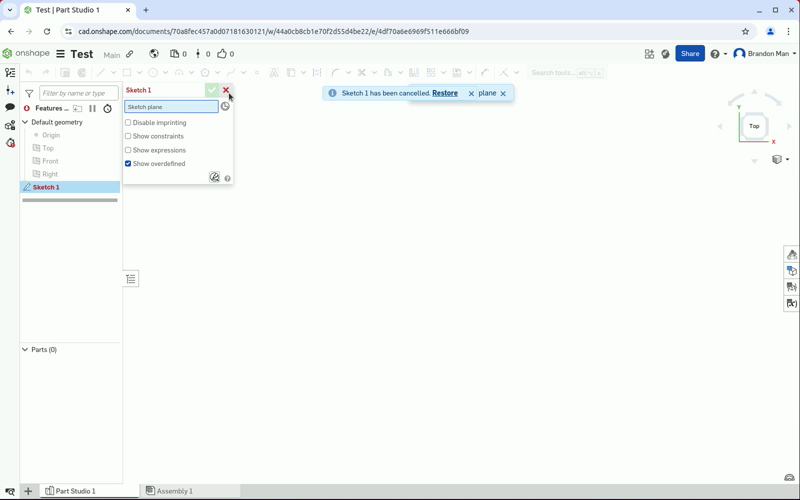
mouse_move(73, 150)
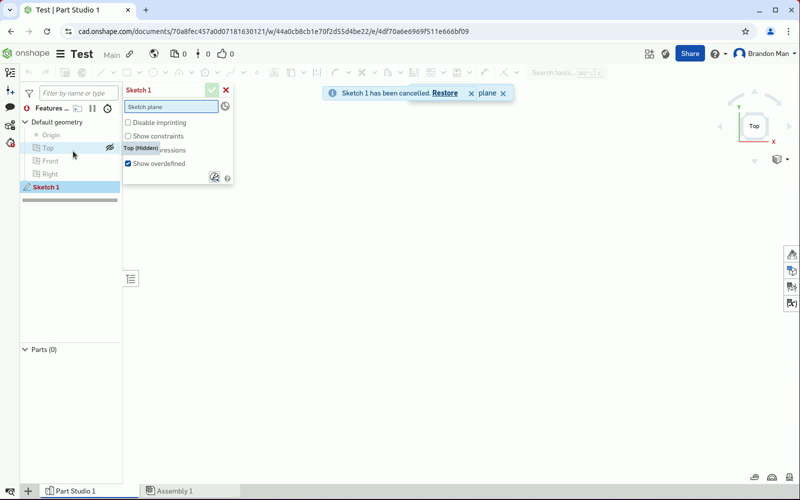
click(73, 150)
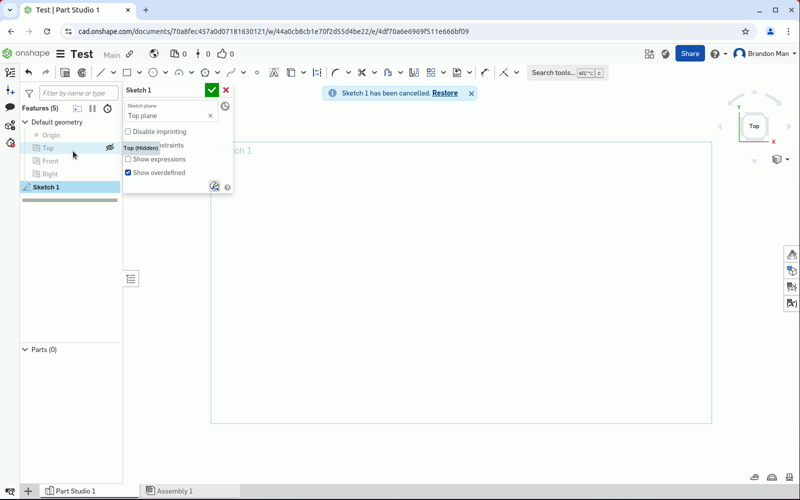
mouse_move(73, 352)
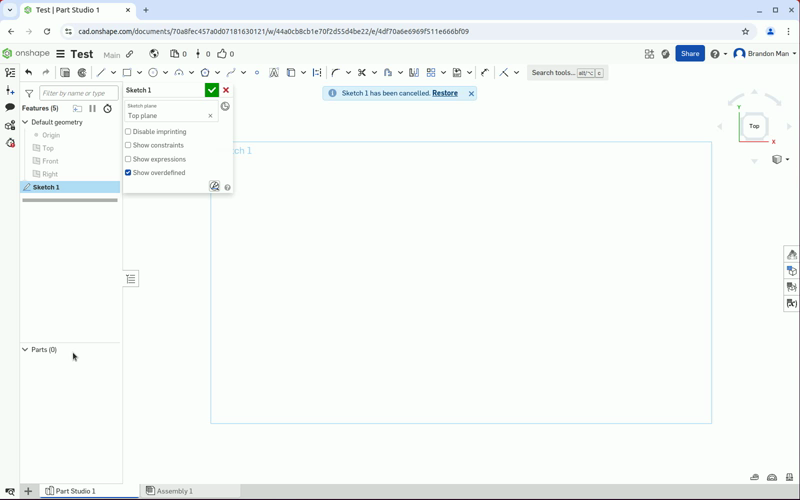
key(y)
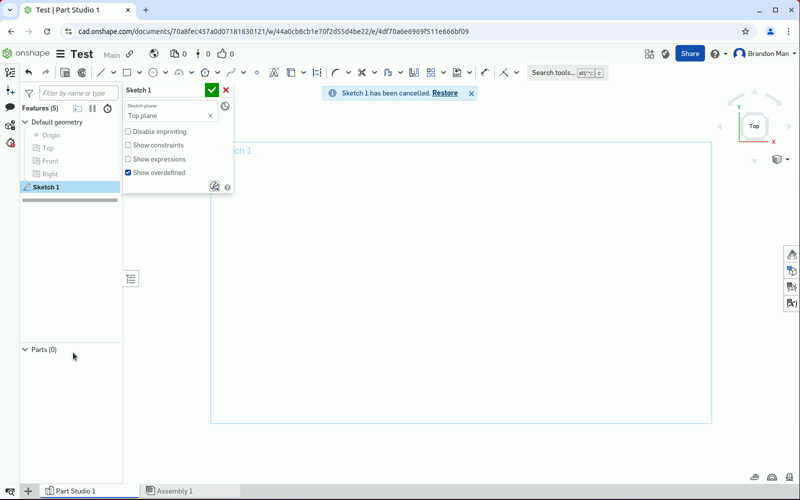
key(l)
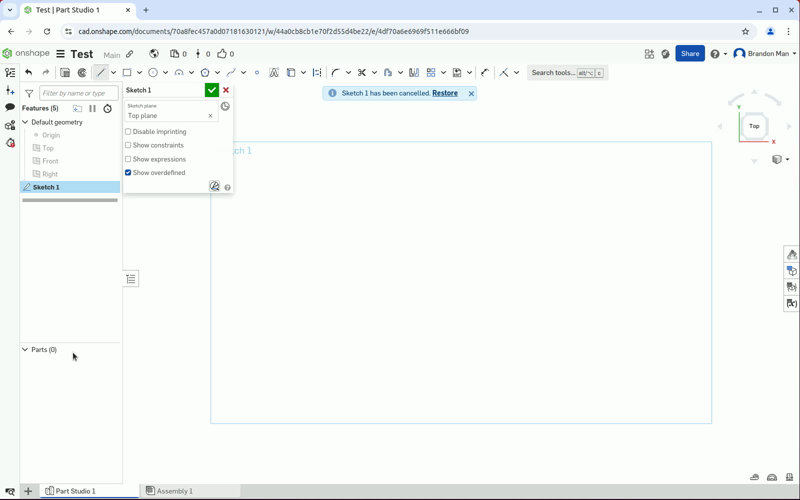
key_down(shift)
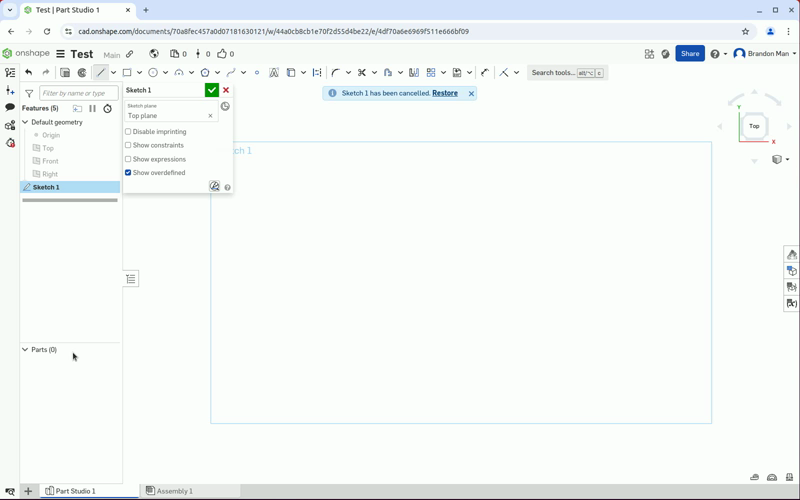
mouse_move(460, 282)
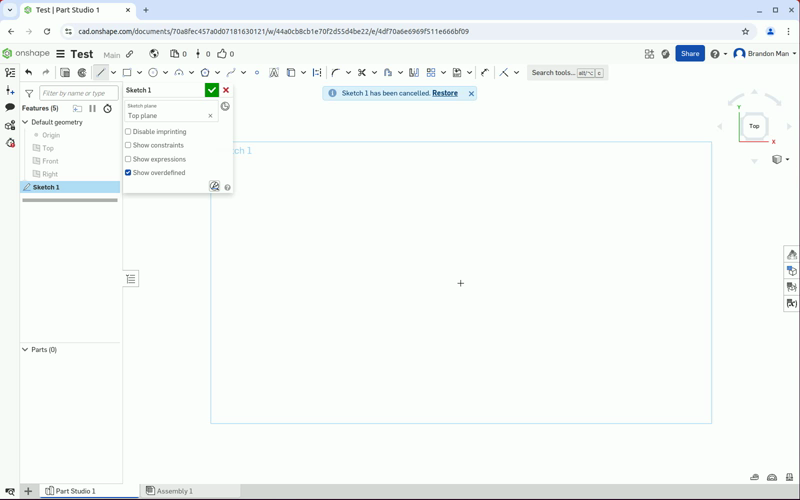
click(460, 282)
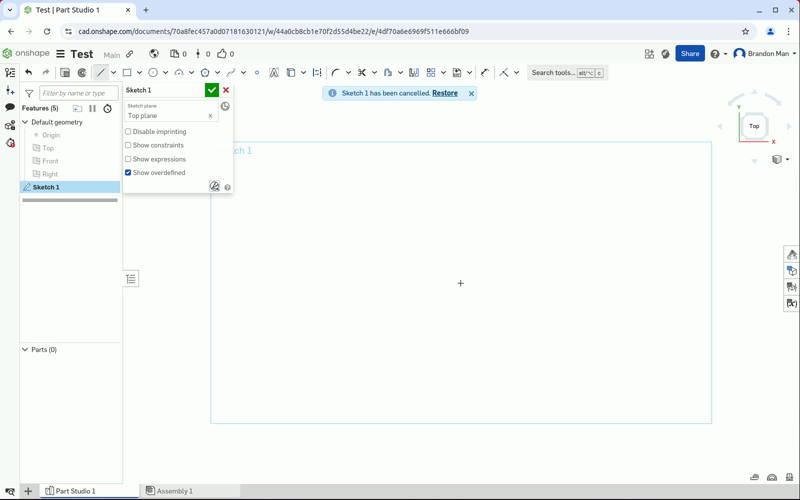
key_up(shift)
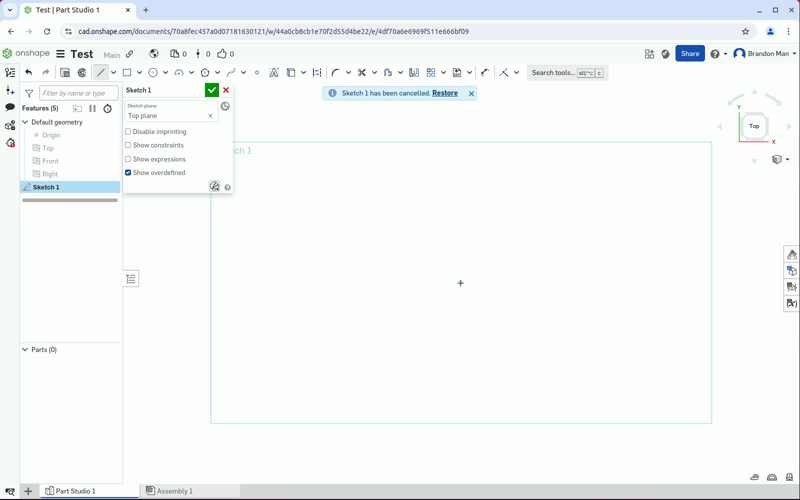
key_down(shift)
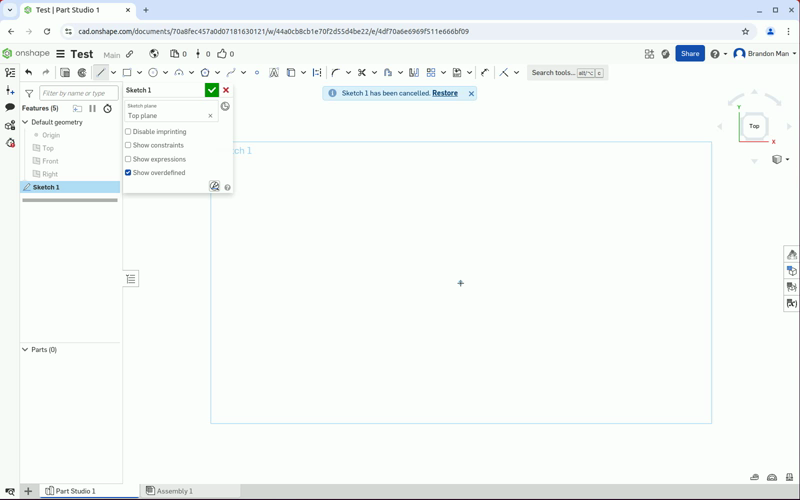
mouse_move(490, 282)
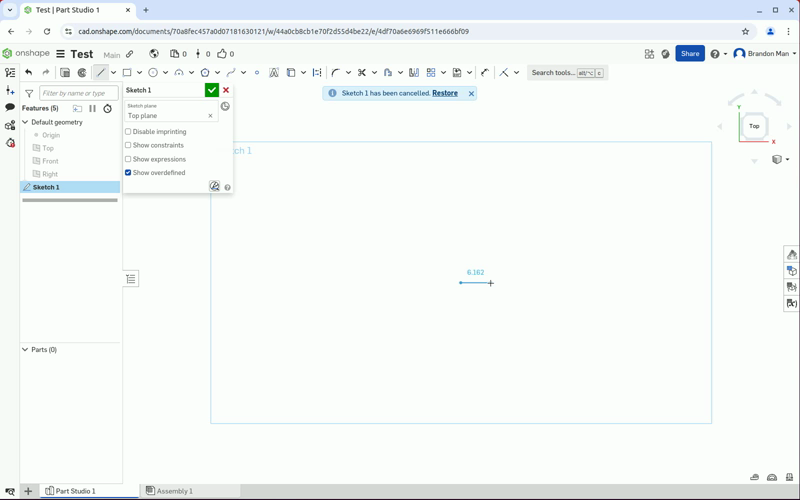
mouse_move(509, 282)
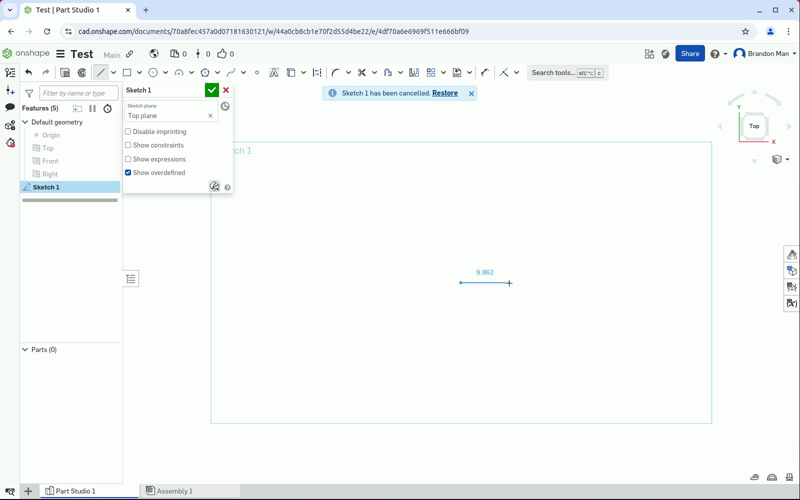
click(509, 282)
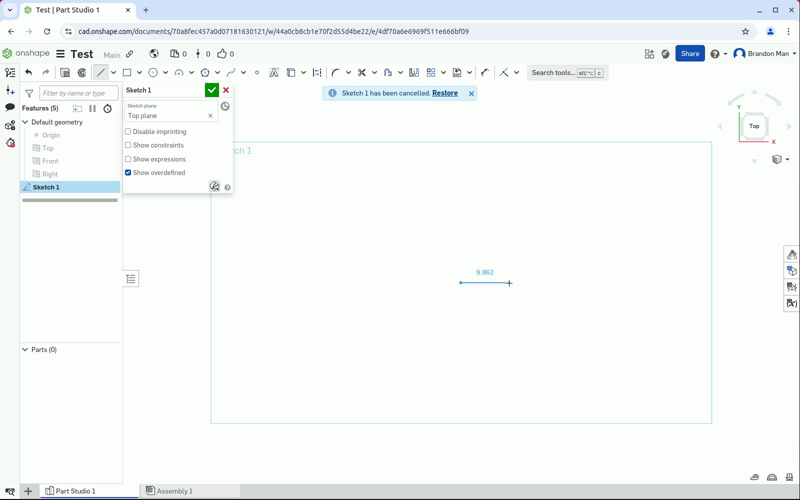
key_up(shift)
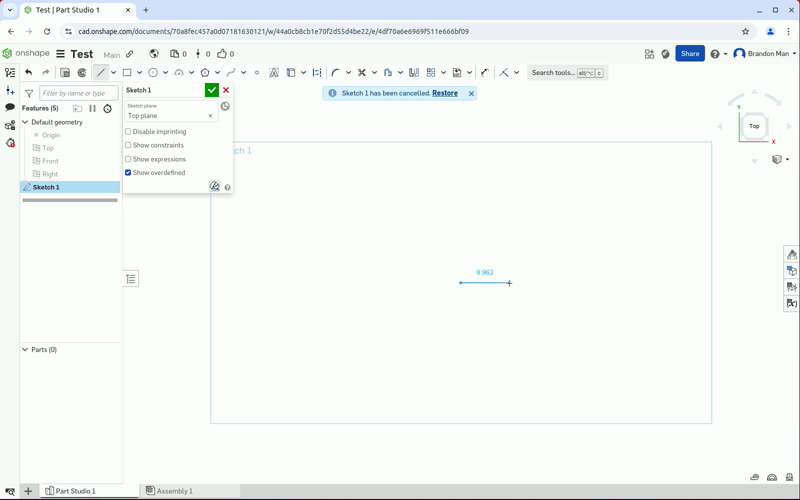
key_down(shift)
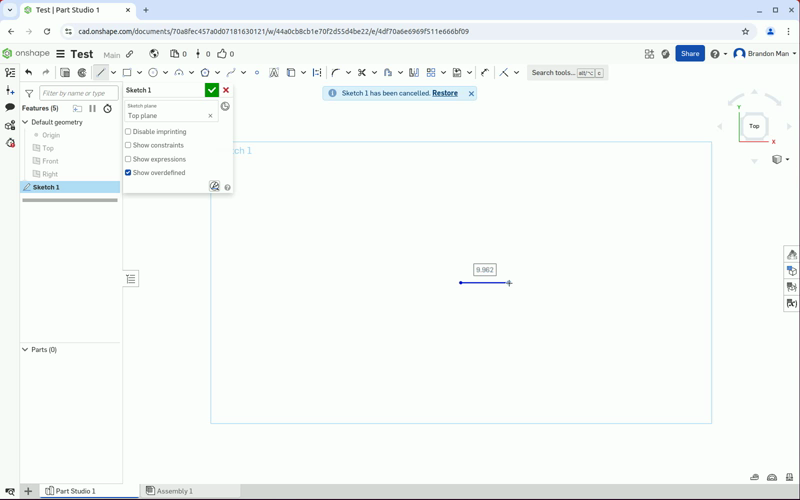
mouse_move(539, 282)
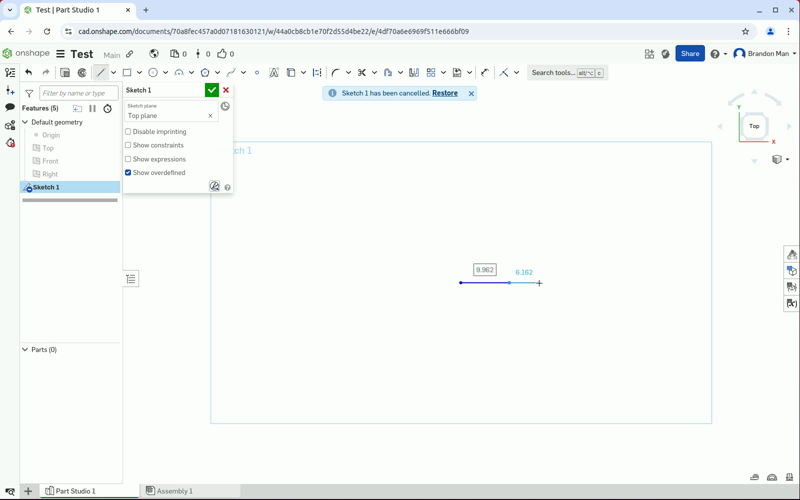
mouse_move(509, 267)
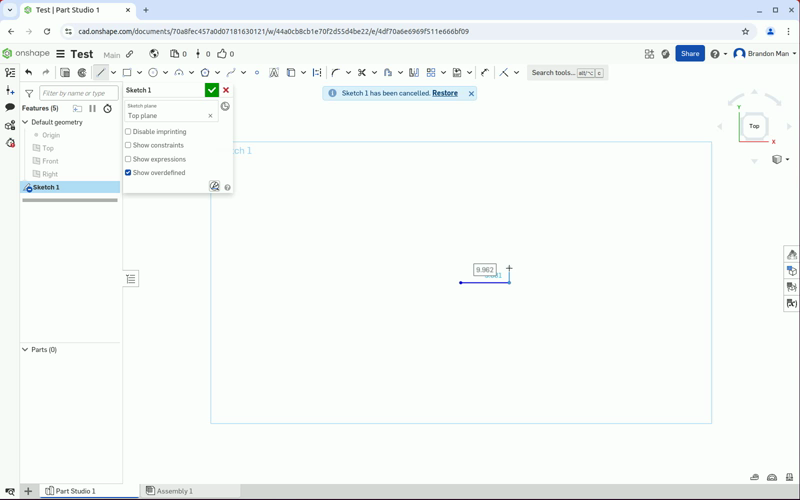
click(509, 267)
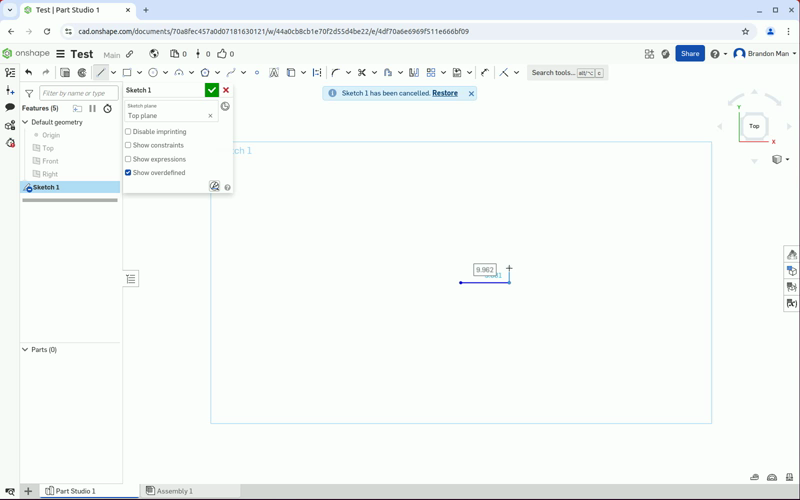
key_up(shift)
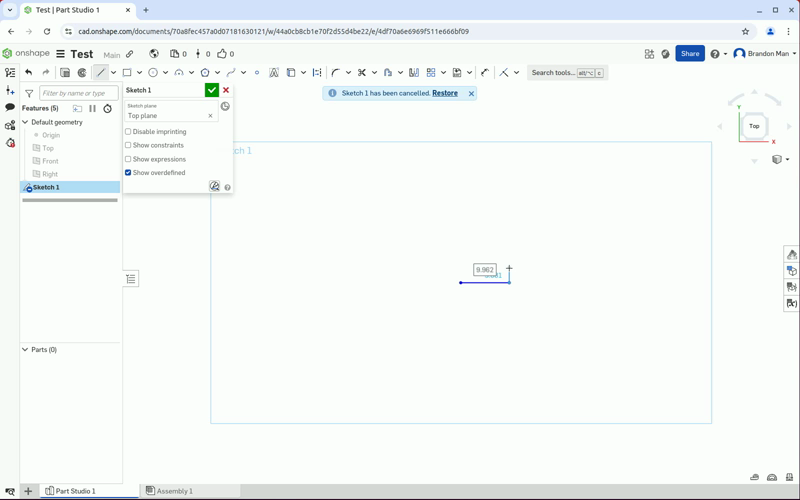
key_down(shift)
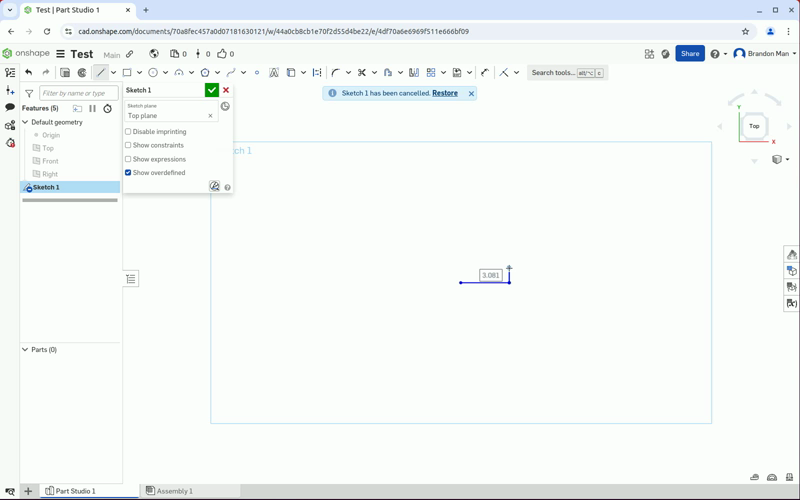
mouse_move(539, 267)
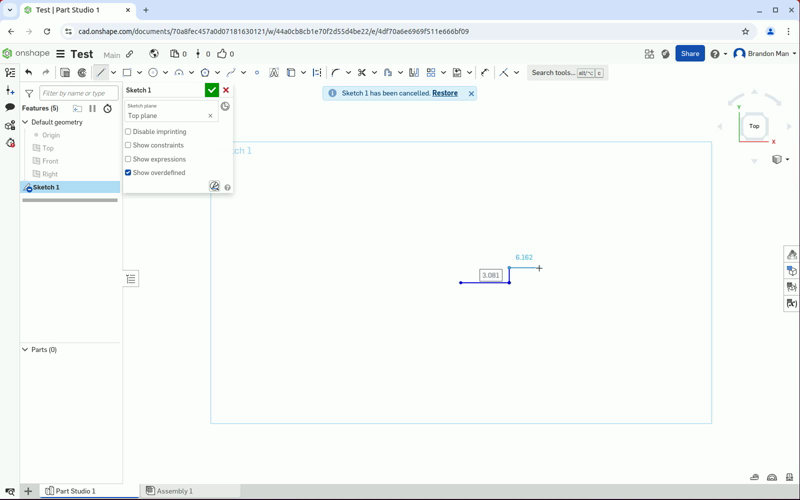
mouse_move(460, 267)
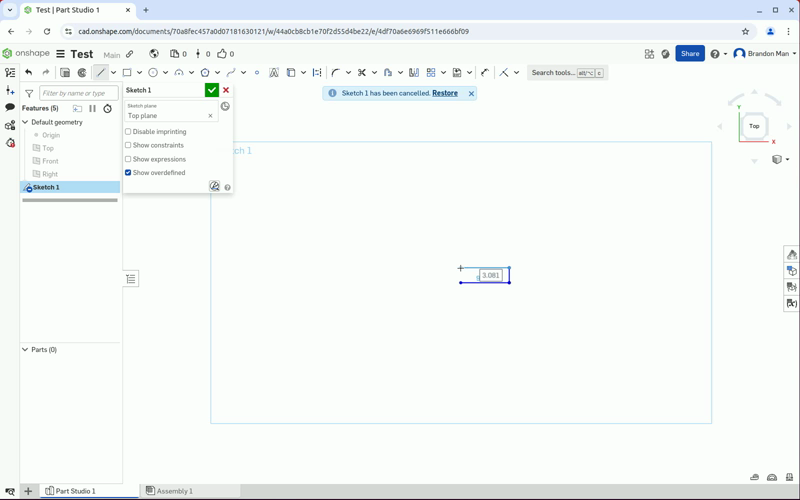
click(460, 267)
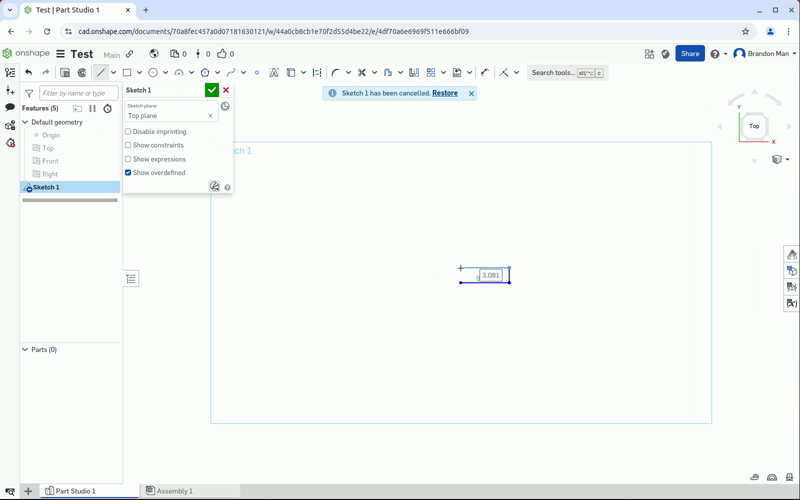
key_up(shift)
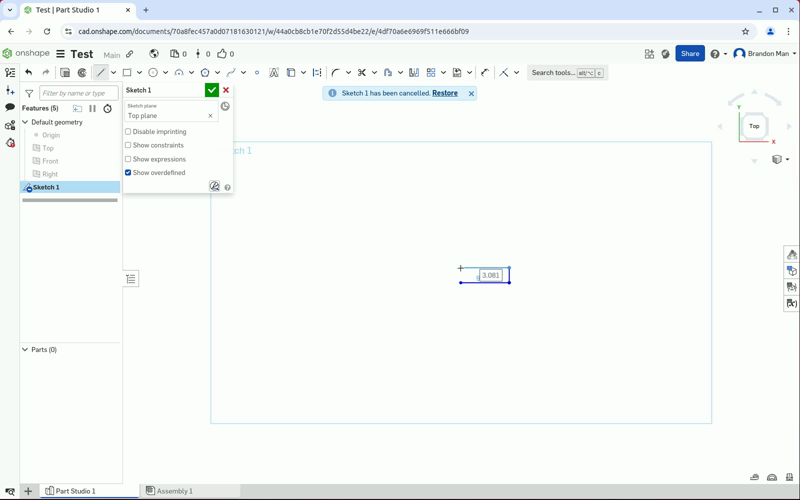
mouse_move(490, 267)
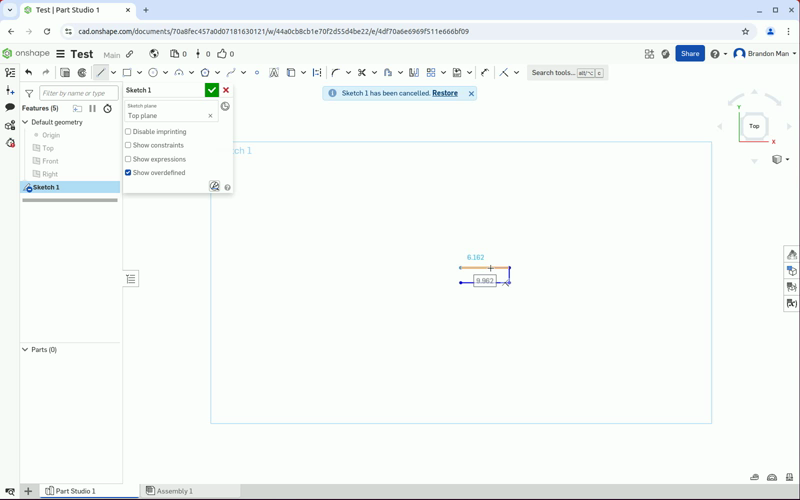
key_down(shift)
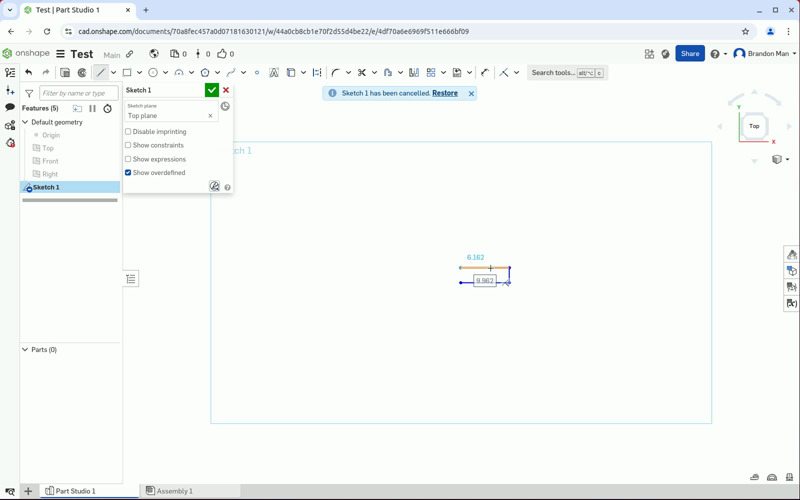
mouse_move(460, 282)
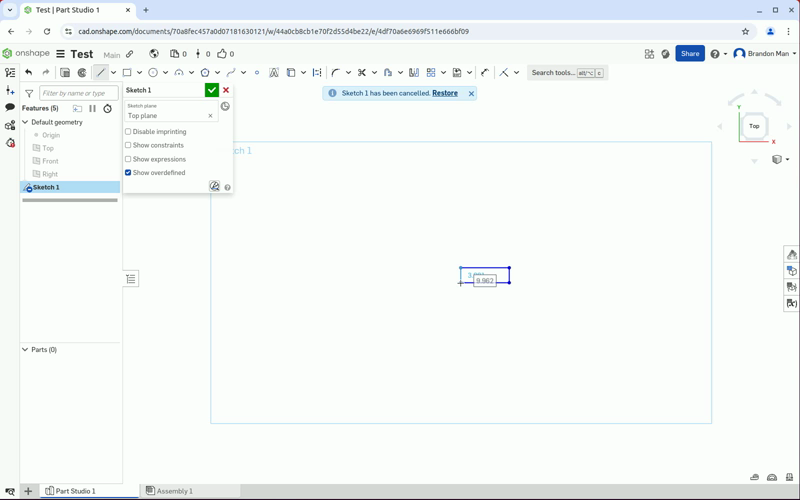
key_up(shift)
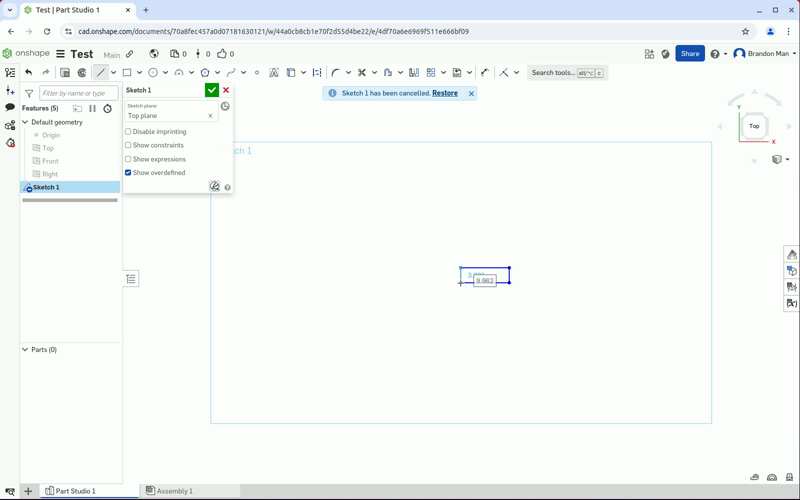
click(460, 282)
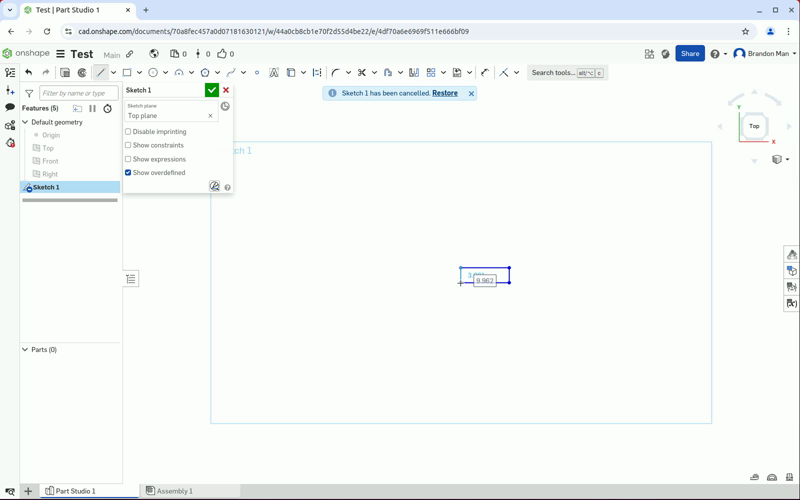
key(esc)
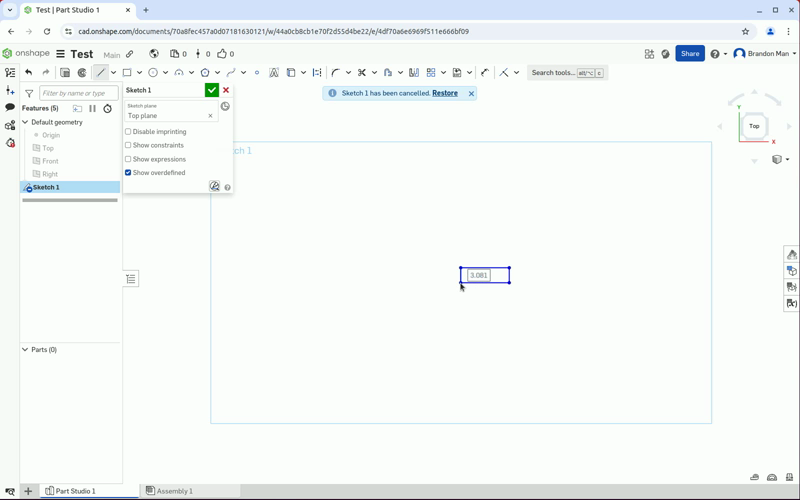
mouse_move(497, 270)
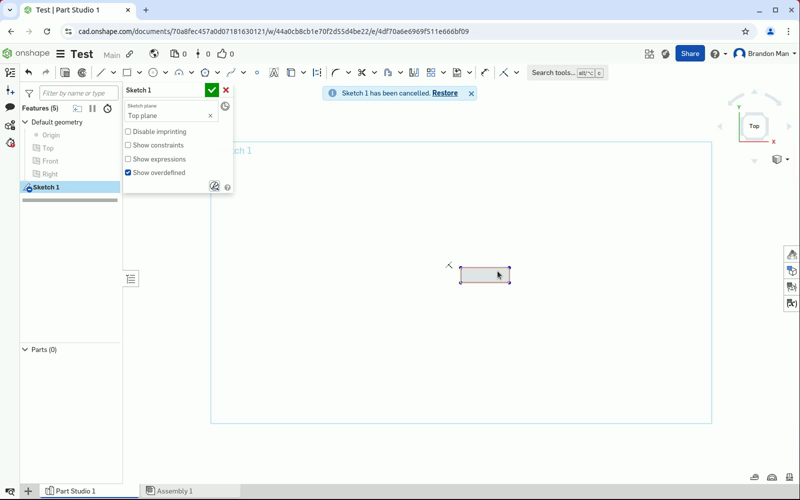
scroll(6)
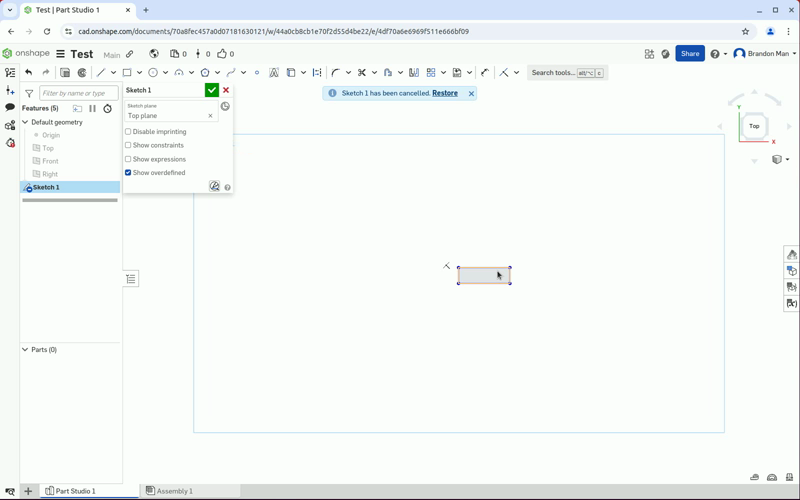
scroll(6)
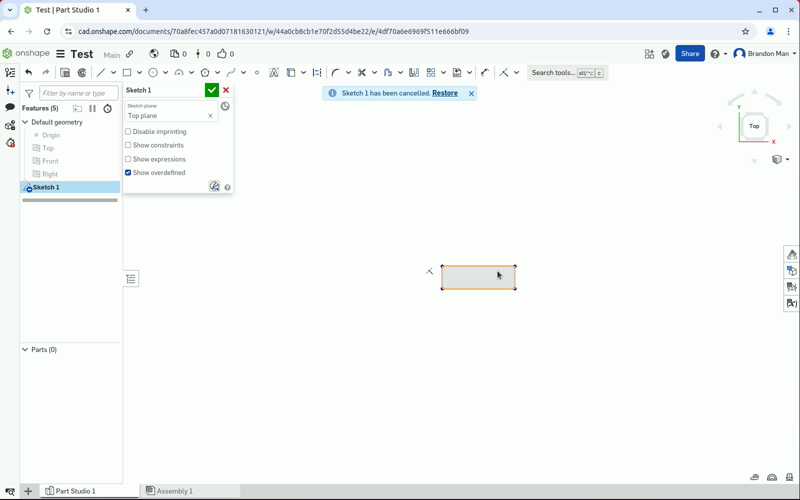
scroll(6)
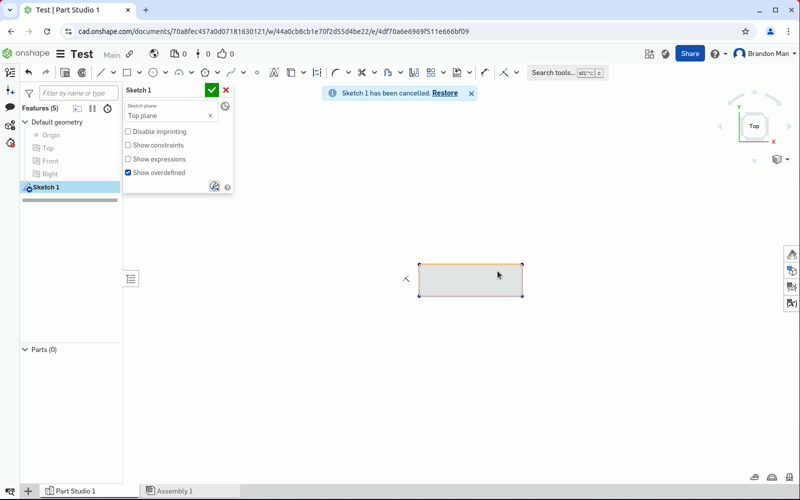
scroll(6)
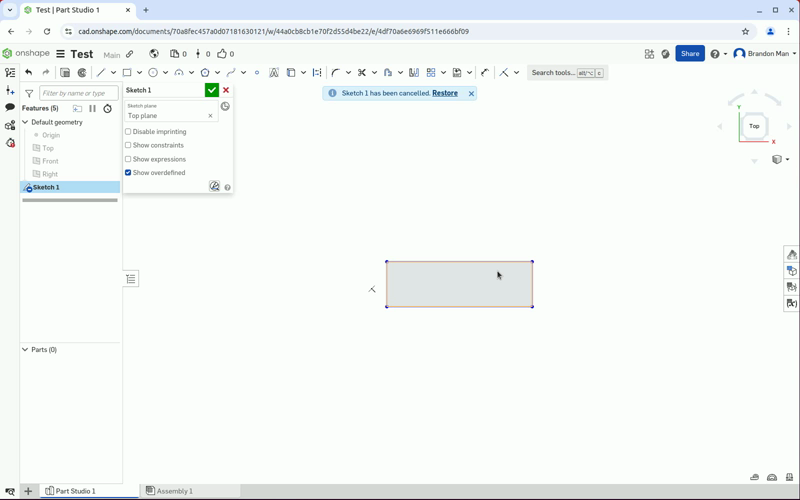
scroll(6)
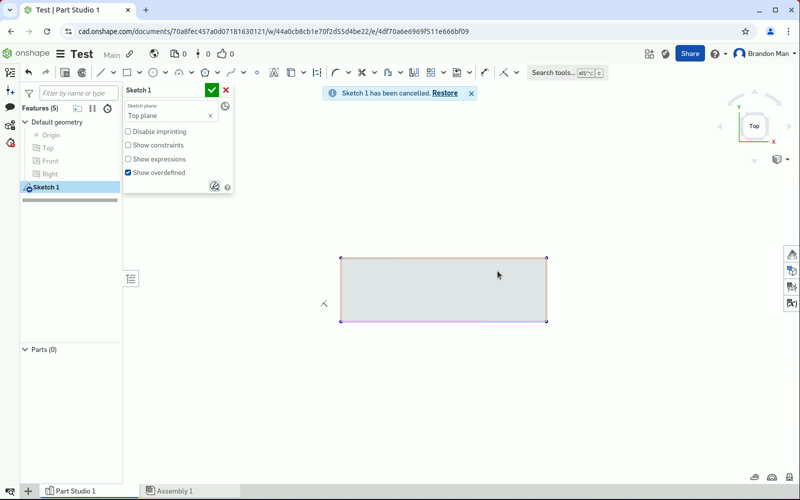
scroll(6)
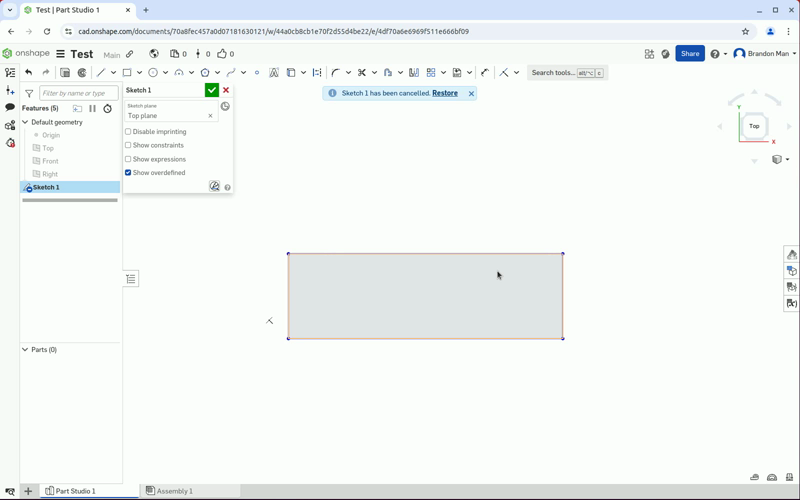
scroll(6)
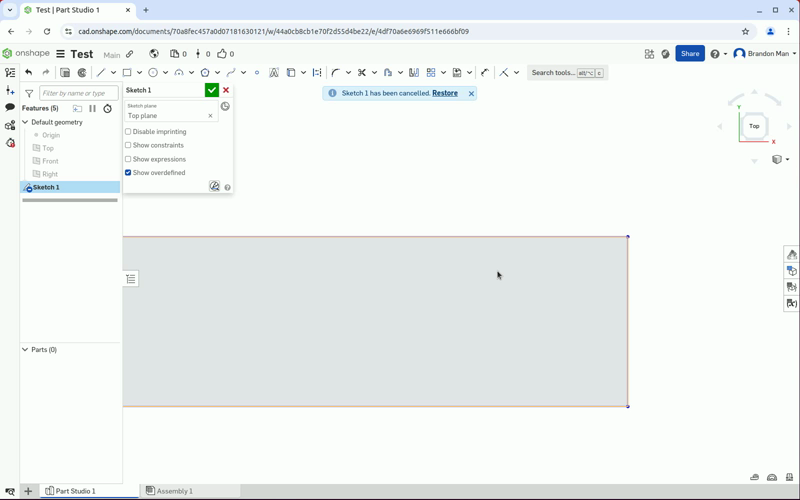
click(497, 270)
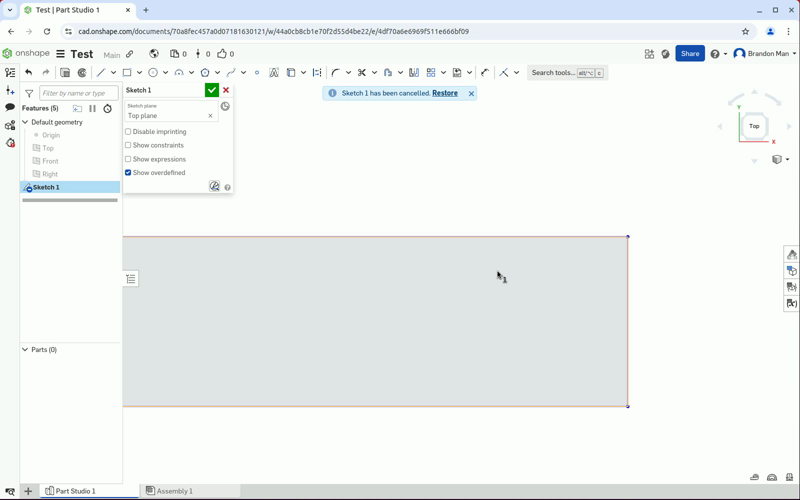
scroll(-6)
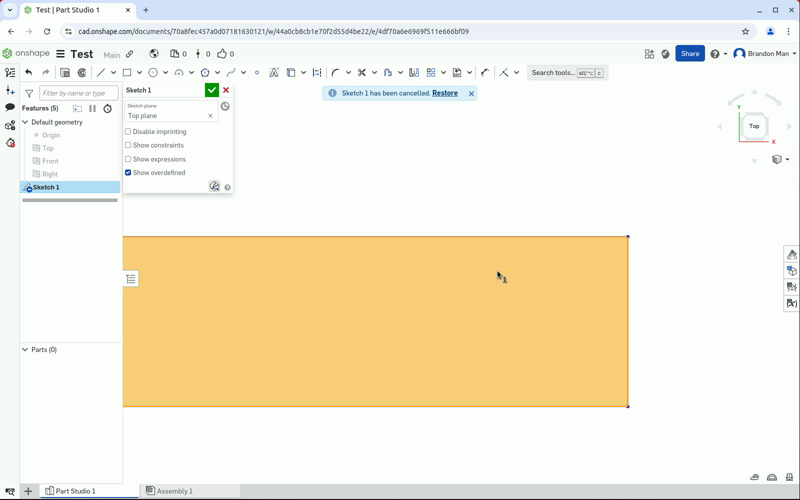
scroll(-6)
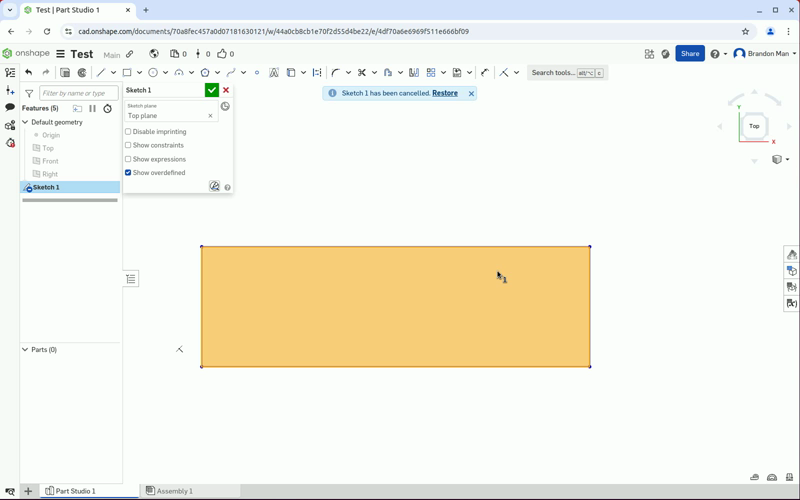
scroll(-6)
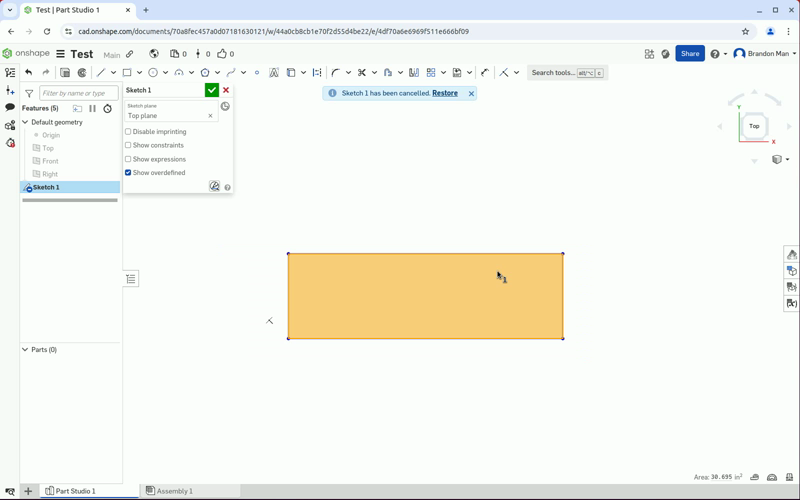
scroll(-6)
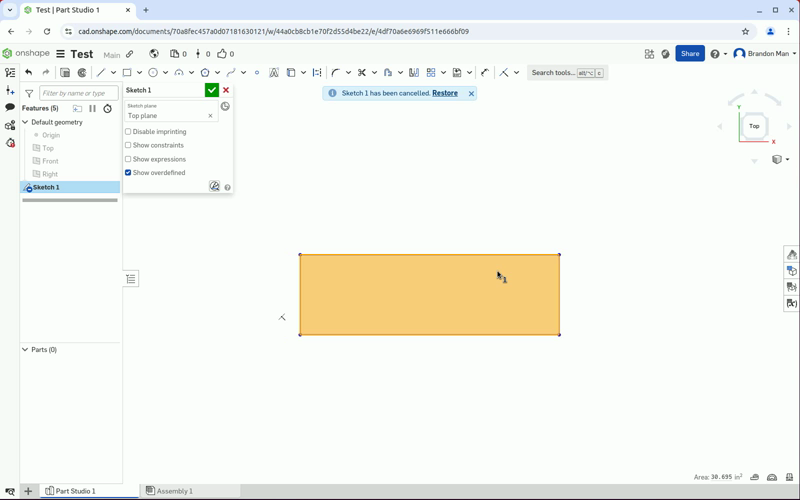
scroll(-6)
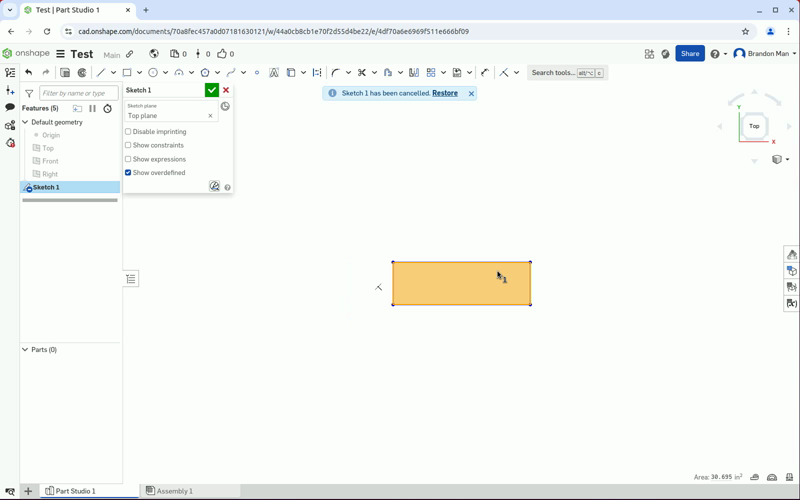
scroll(-6)
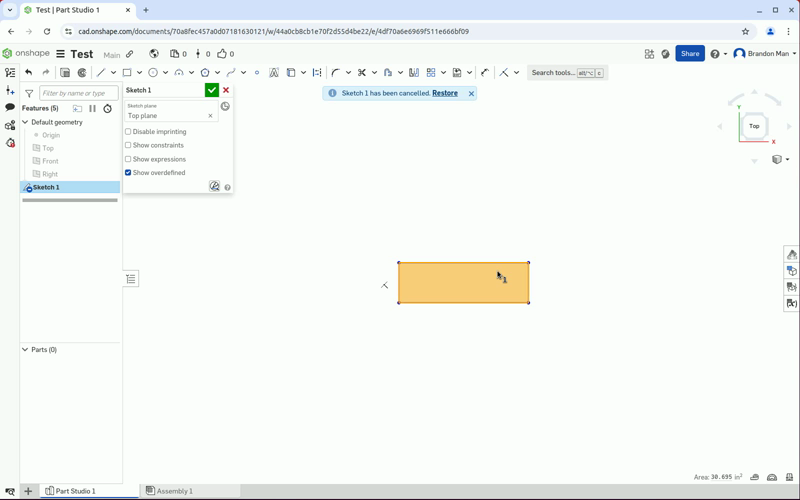
scroll(-6)
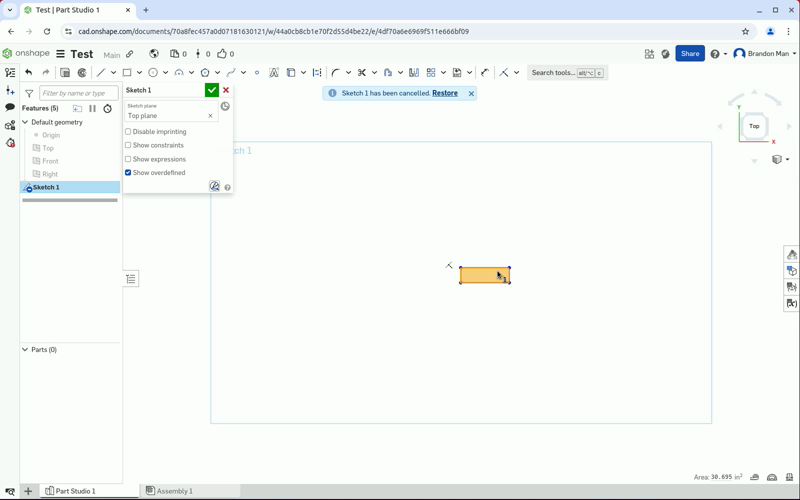
mouse_move(73, 352)
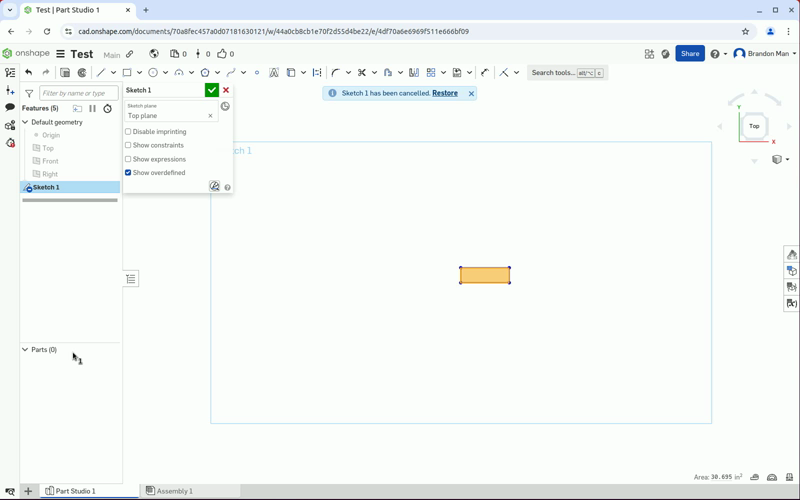
key(shift+y)
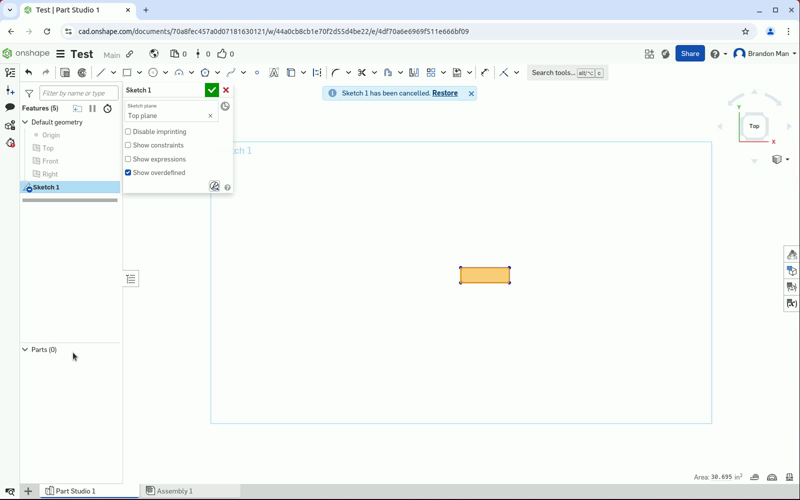
key(shift+e)
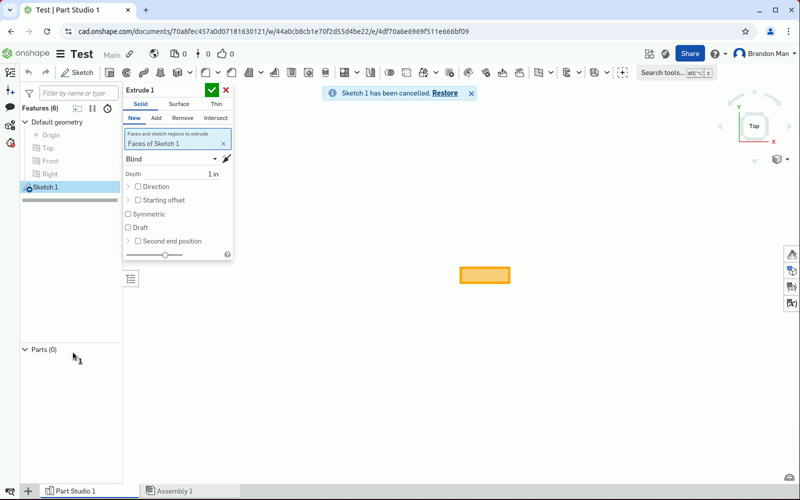
mouse_move(143, 106)
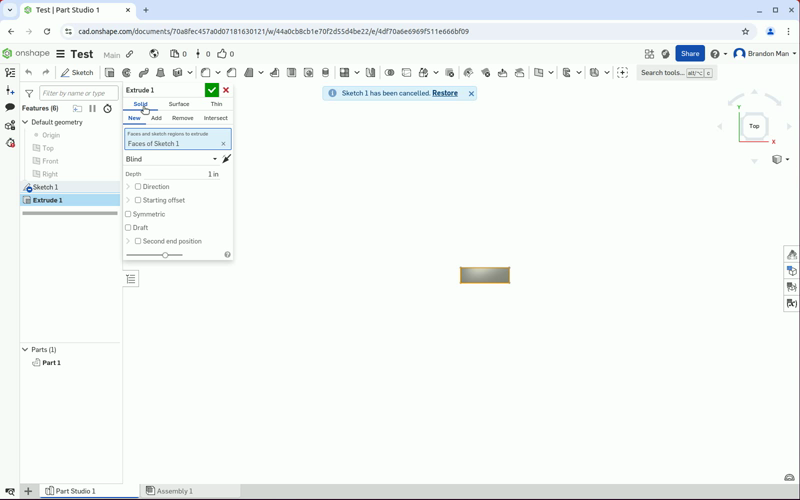
click(143, 106)
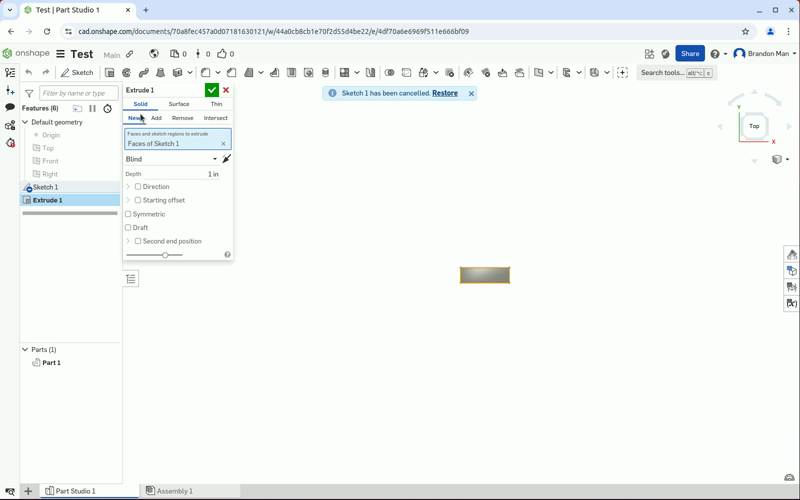
mouse_move(137, 120)
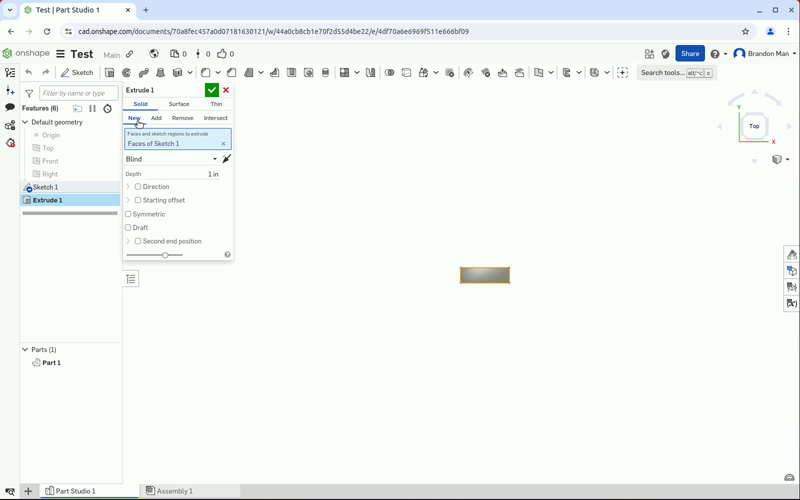
click(137, 120)
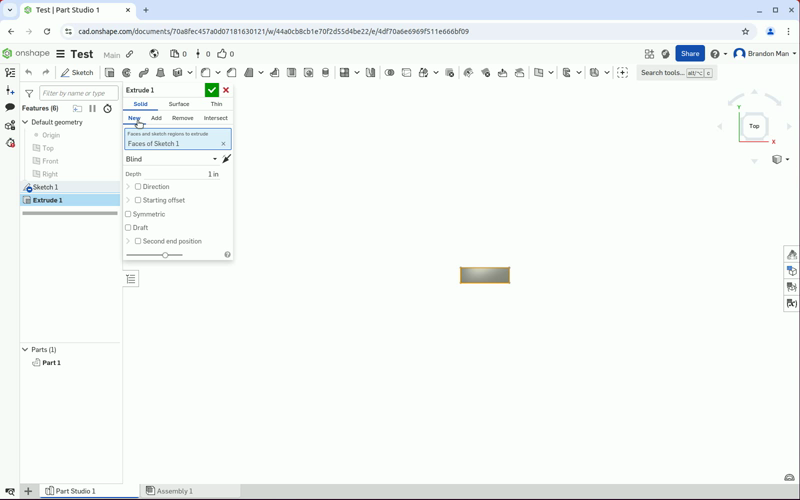
key(tab, 4)
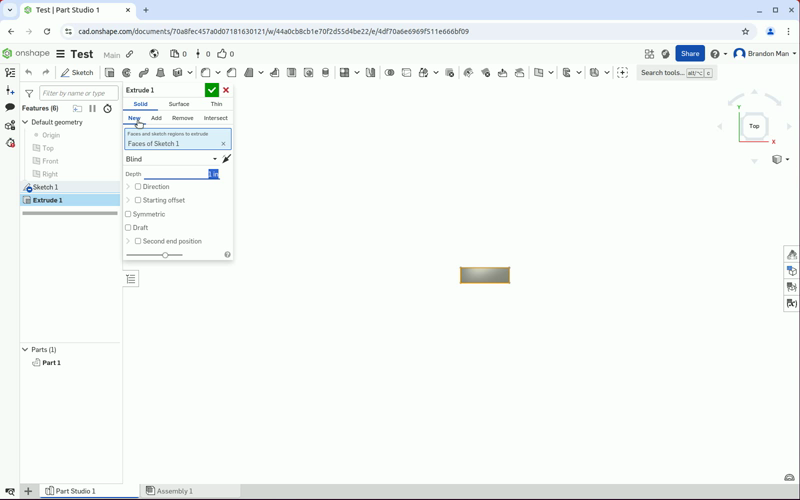
text(1.444)
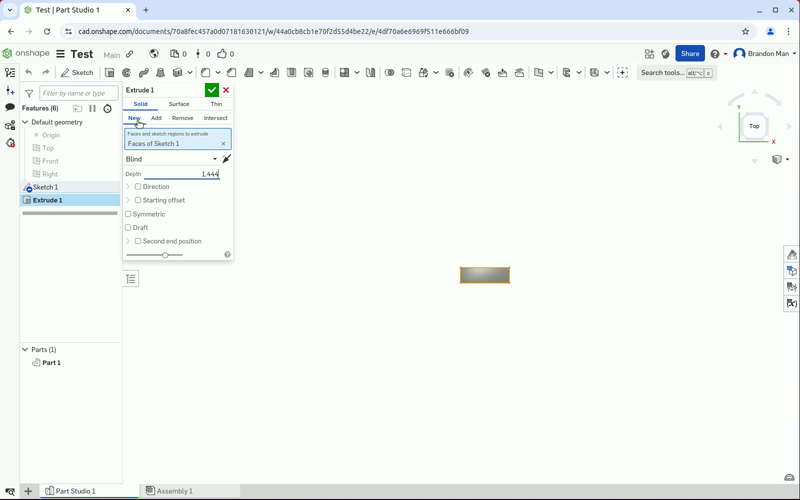
key(enter)
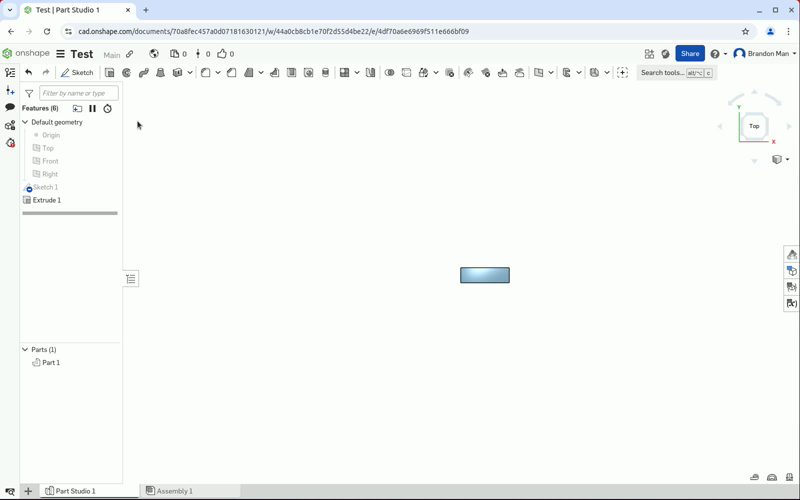
key(shift+h)
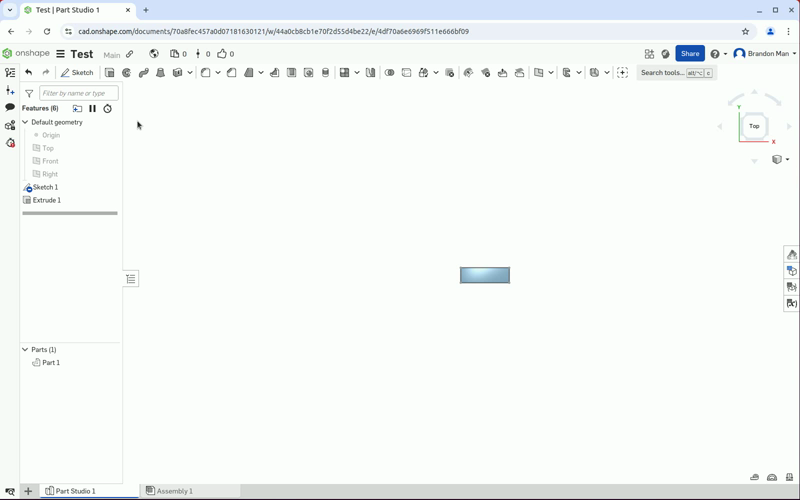
key(shift+h)
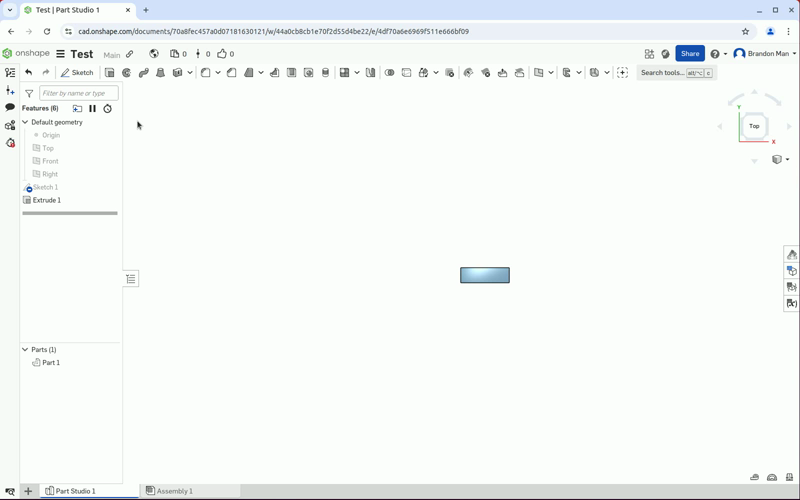
mouse_move(73, 189)
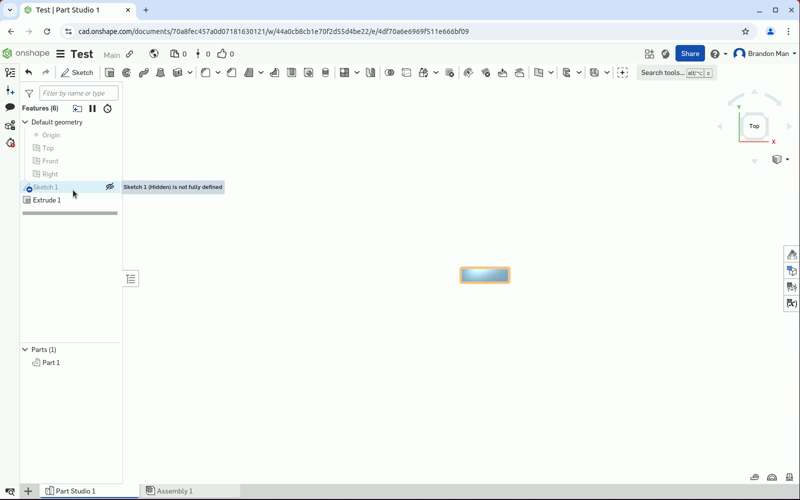
click(73, 189)
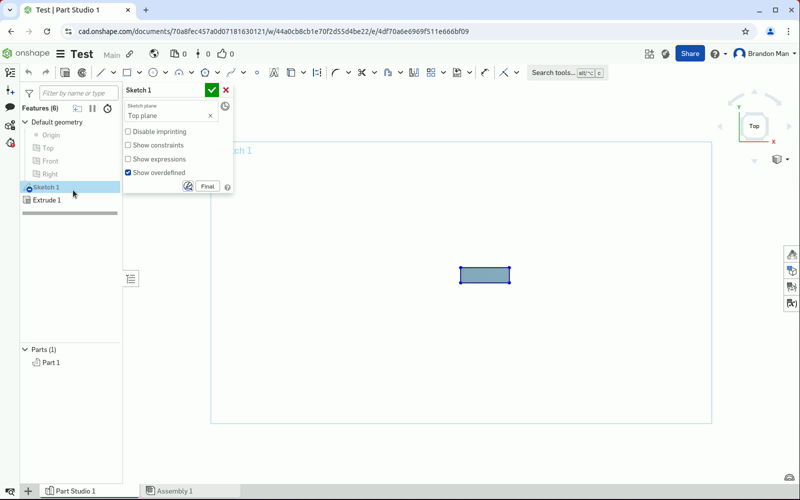
mouse_move(229, 92)
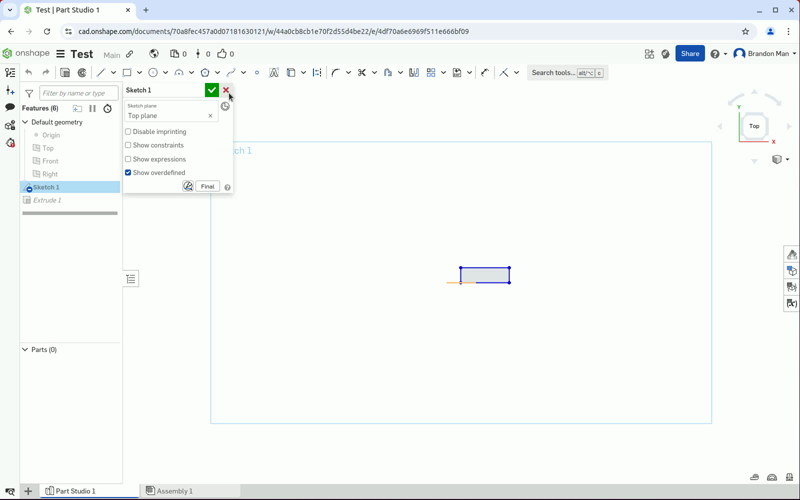
click(229, 92)
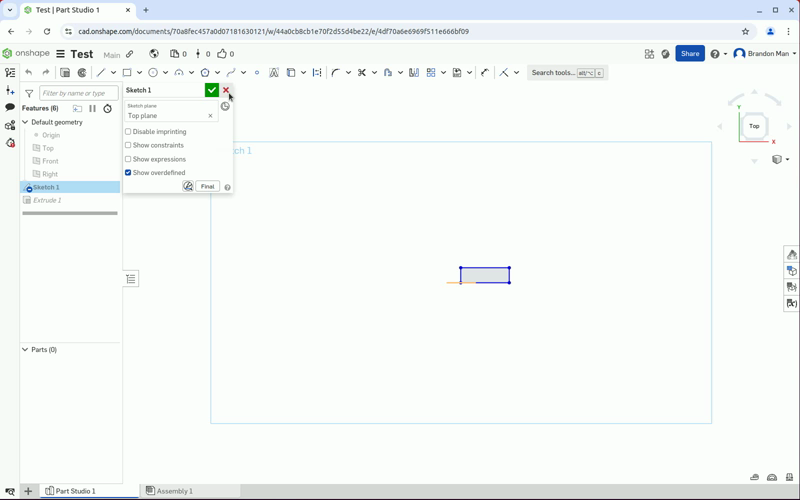
key(shift+s)
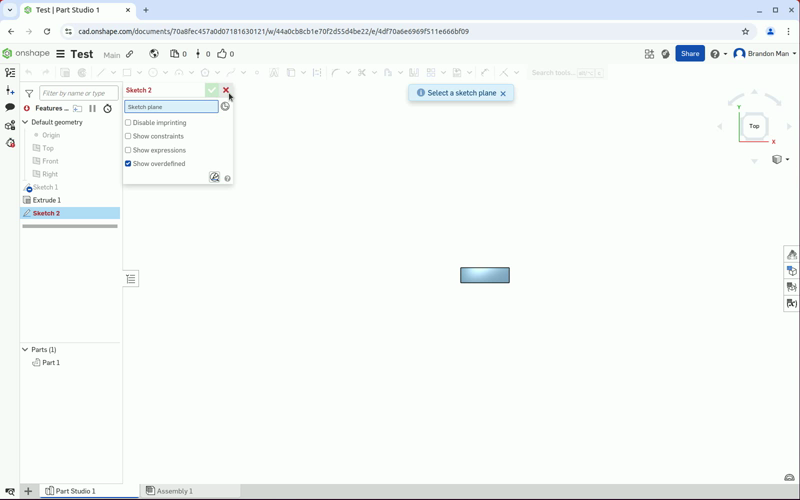
mouse_move(73, 150)
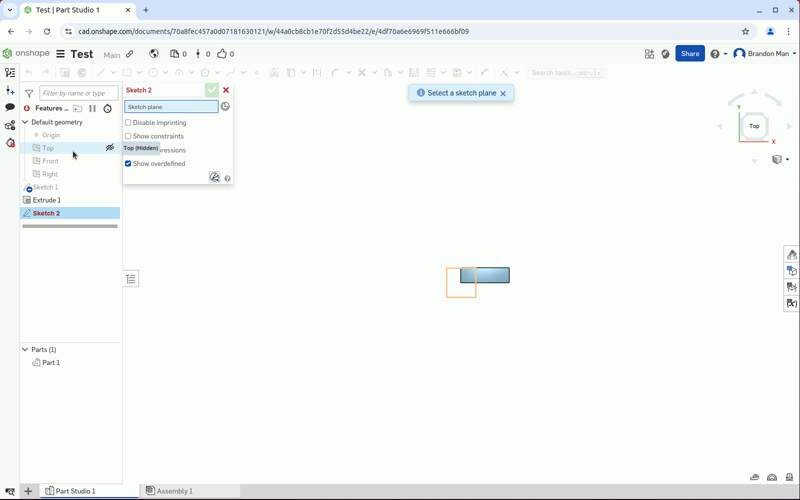
click(73, 150)
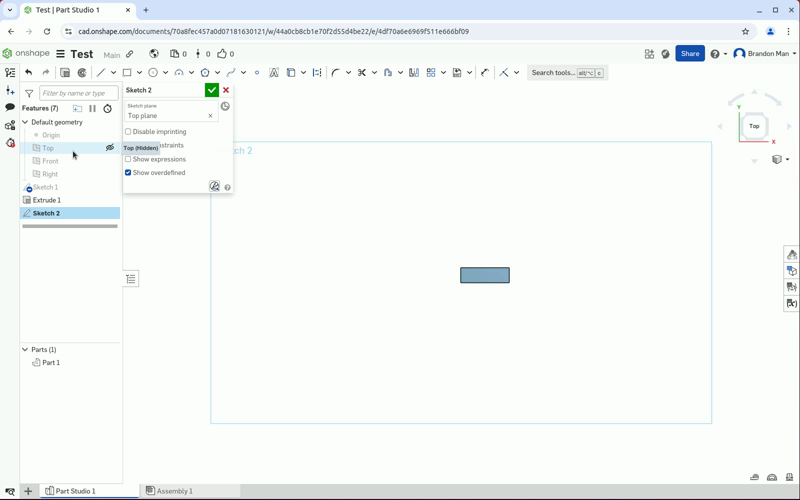
mouse_move(73, 352)
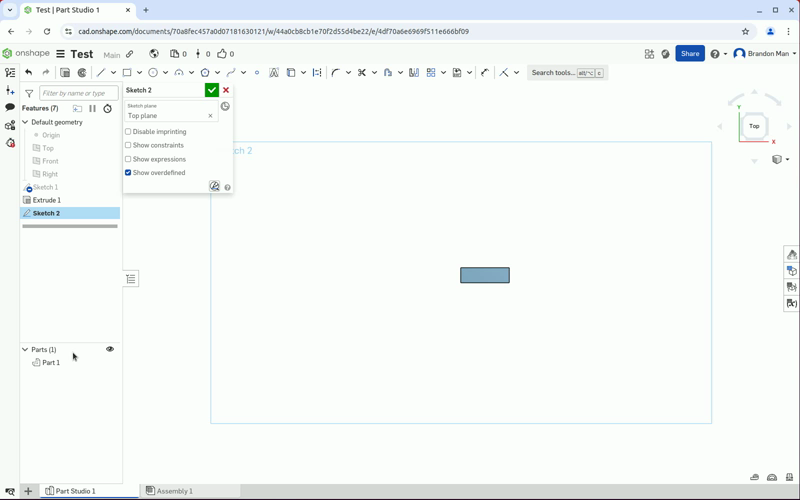
key(y)
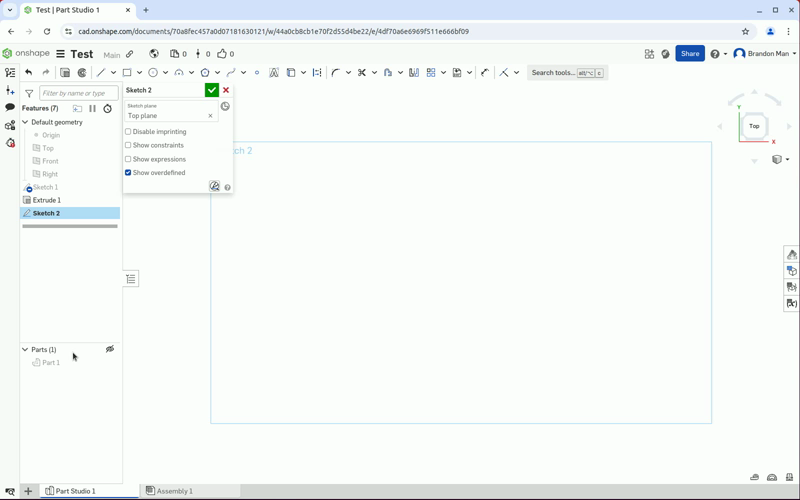
key(l)
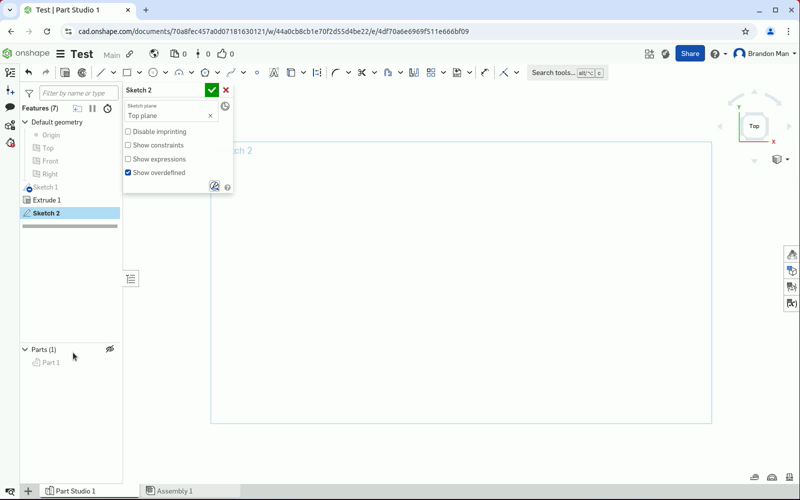
key_down(shift)
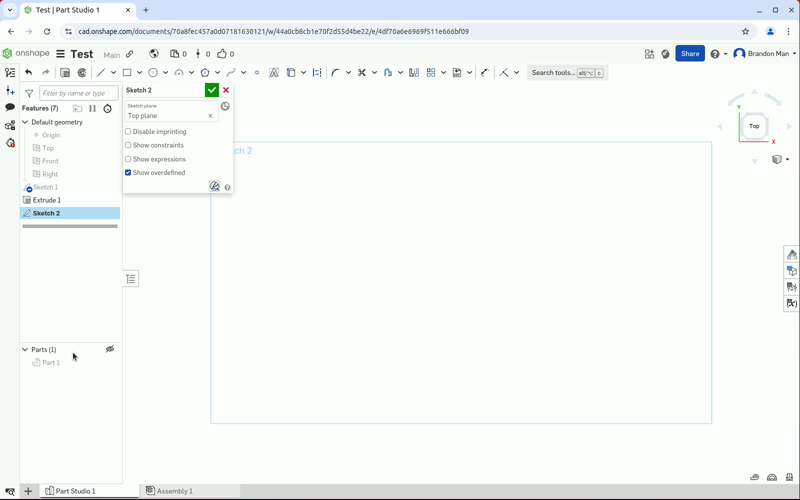
mouse_move(460, 219)
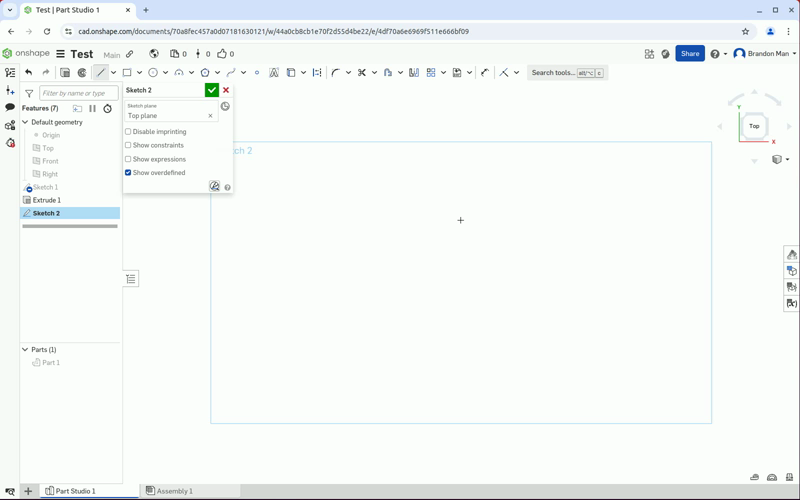
click(460, 219)
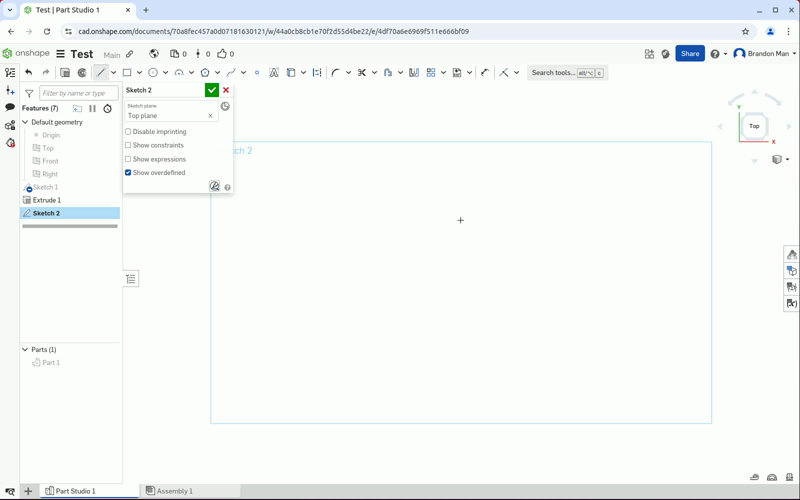
key_up(shift)
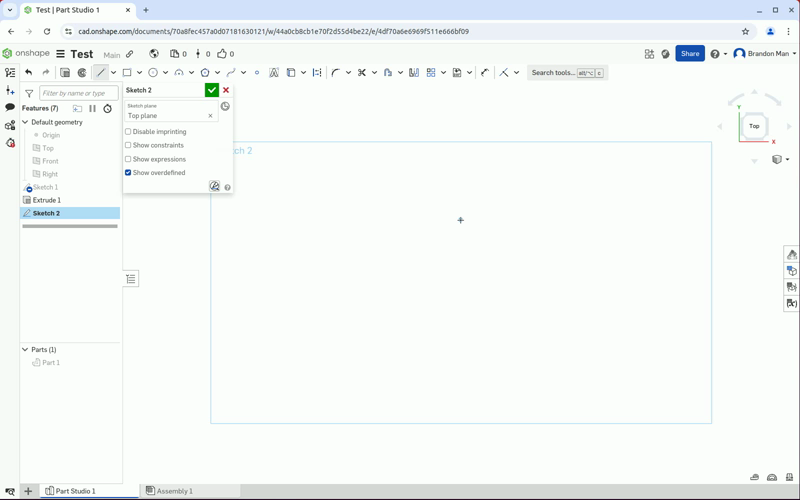
key_down(shift)
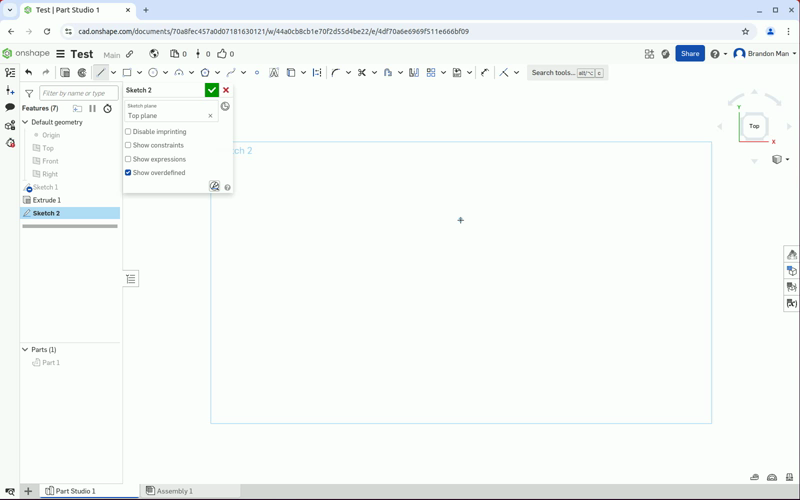
mouse_move(490, 219)
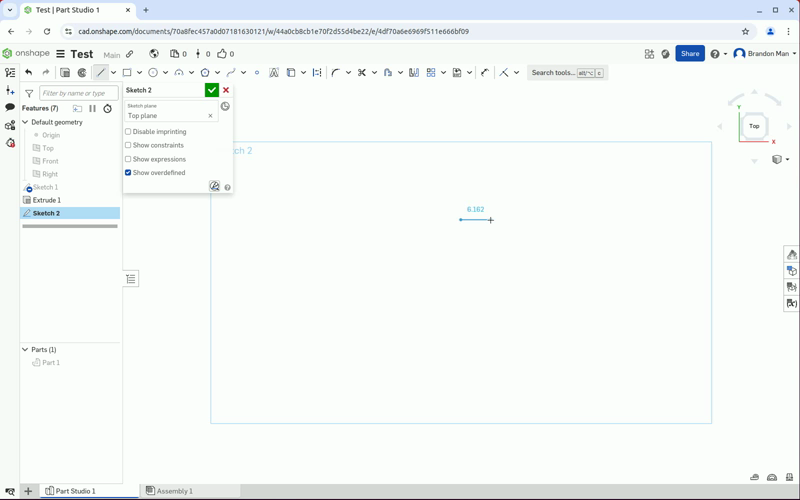
mouse_move(509, 219)
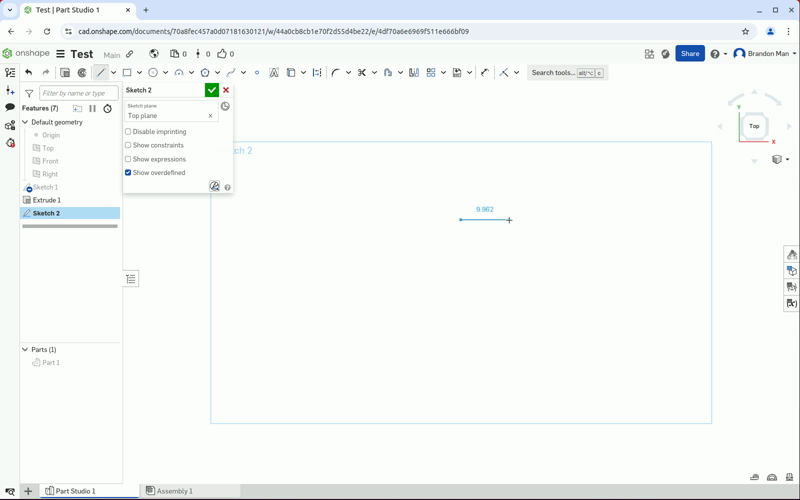
click(509, 219)
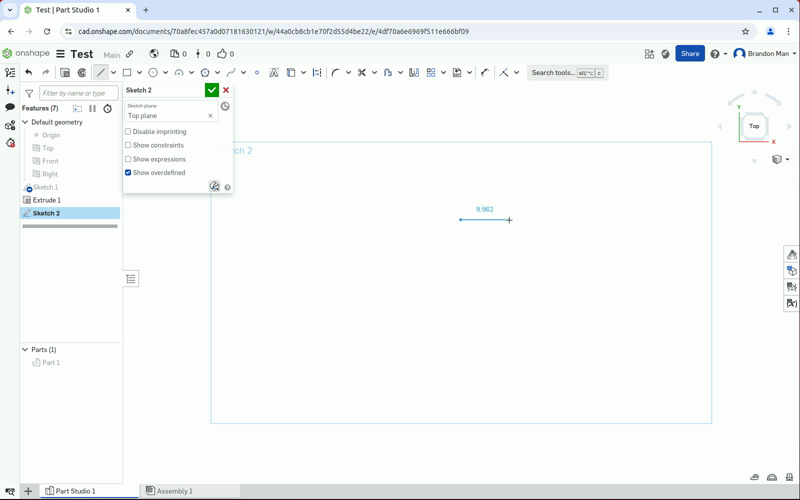
key_up(shift)
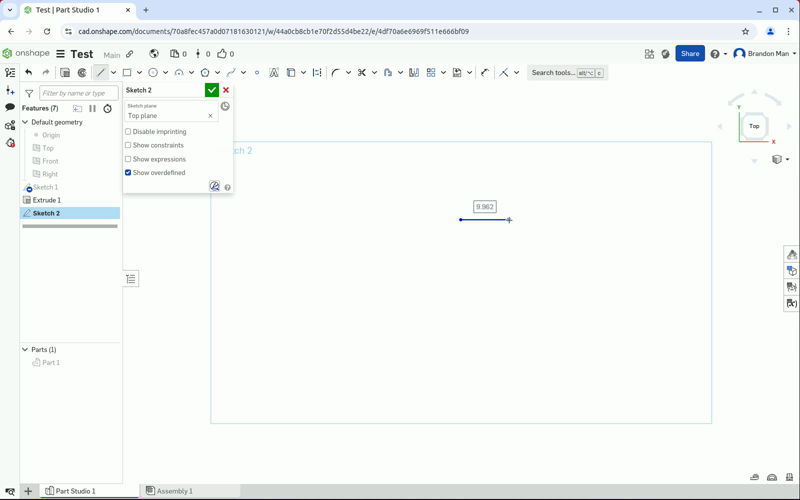
key_down(shift)
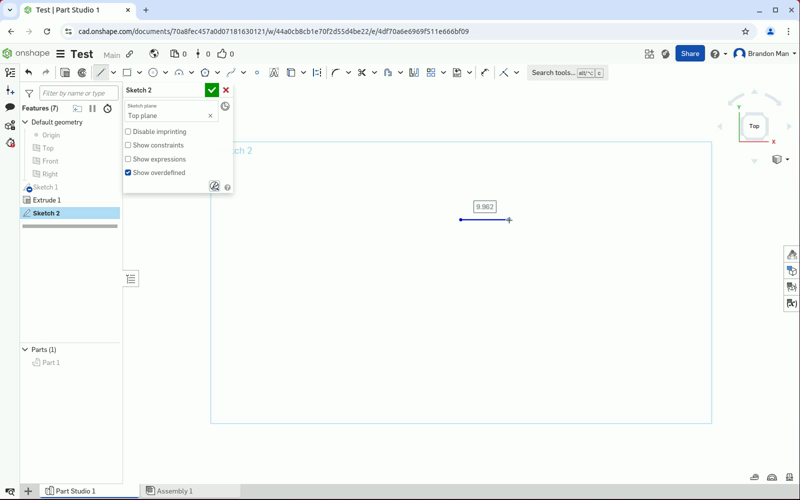
mouse_move(539, 219)
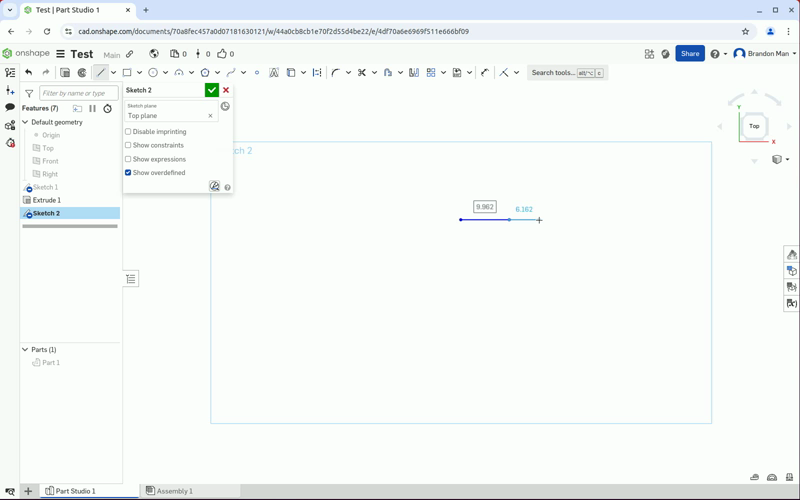
mouse_move(509, 205)
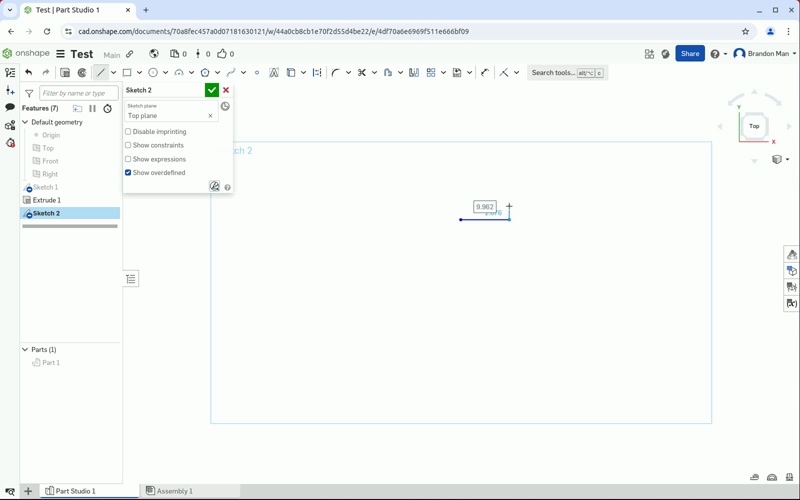
click(509, 205)
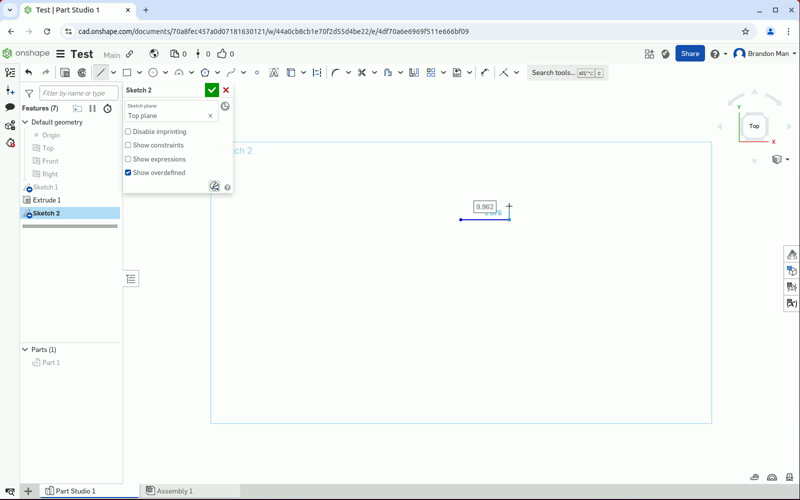
key_up(shift)
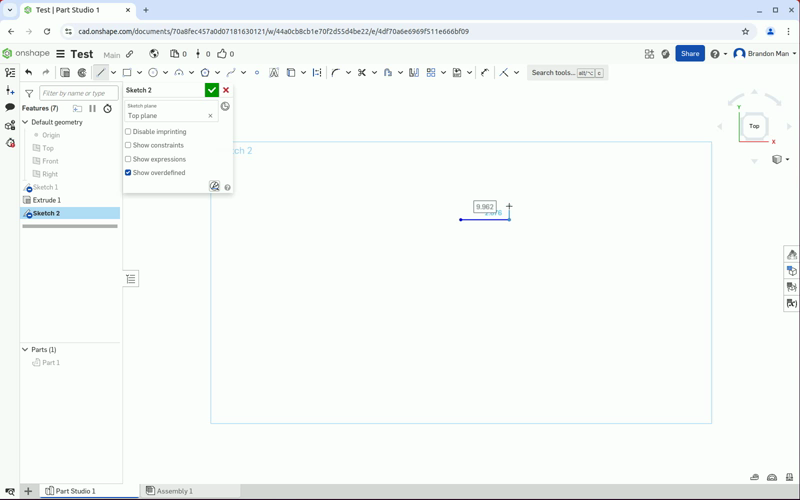
key_down(shift)
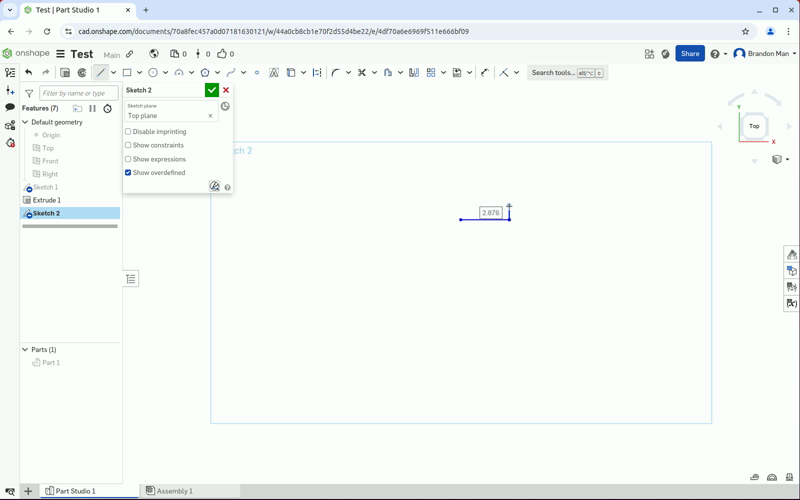
mouse_move(539, 205)
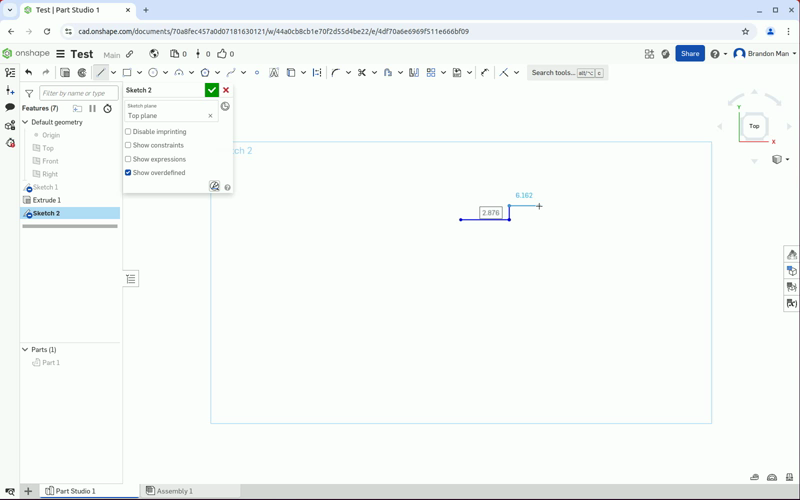
mouse_move(460, 205)
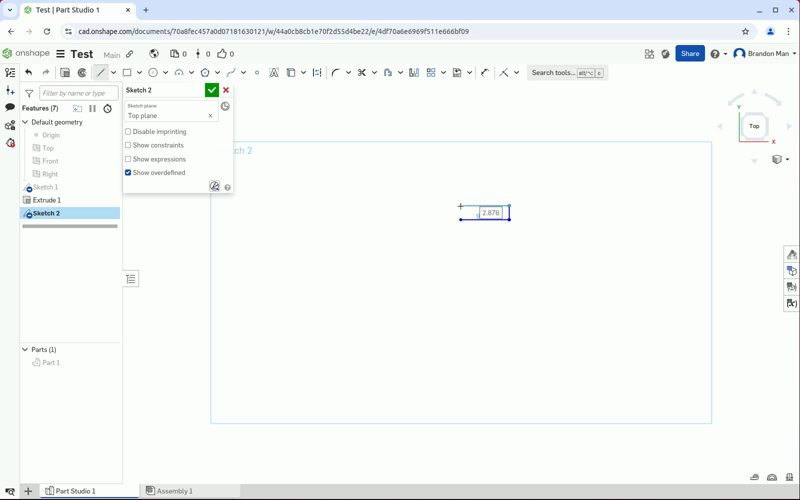
click(460, 205)
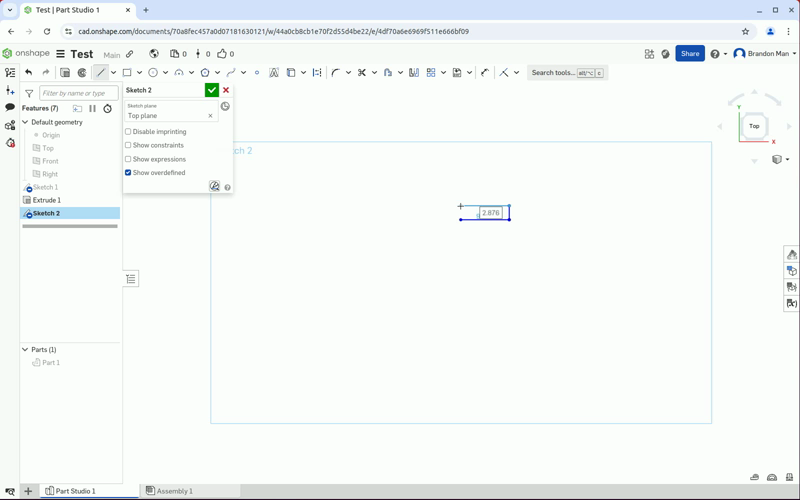
key_up(shift)
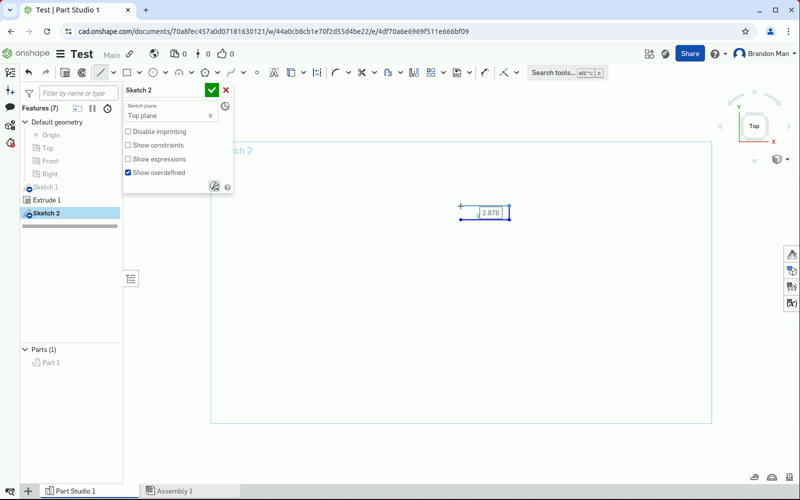
mouse_move(490, 205)
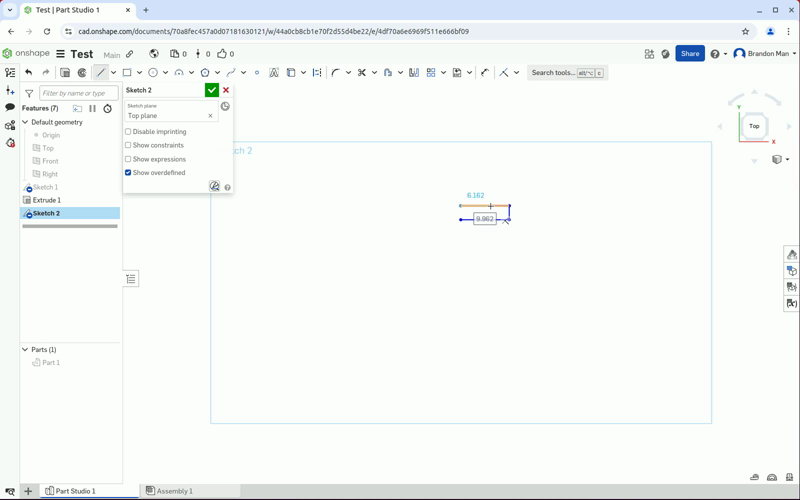
key_down(shift)
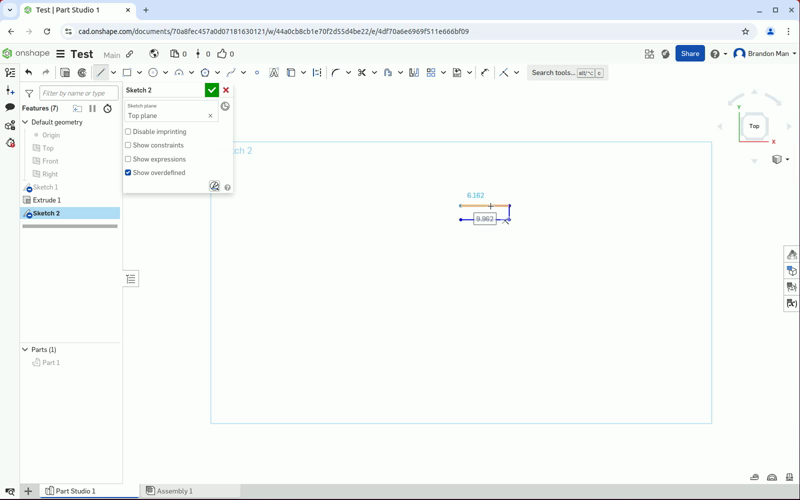
mouse_move(460, 219)
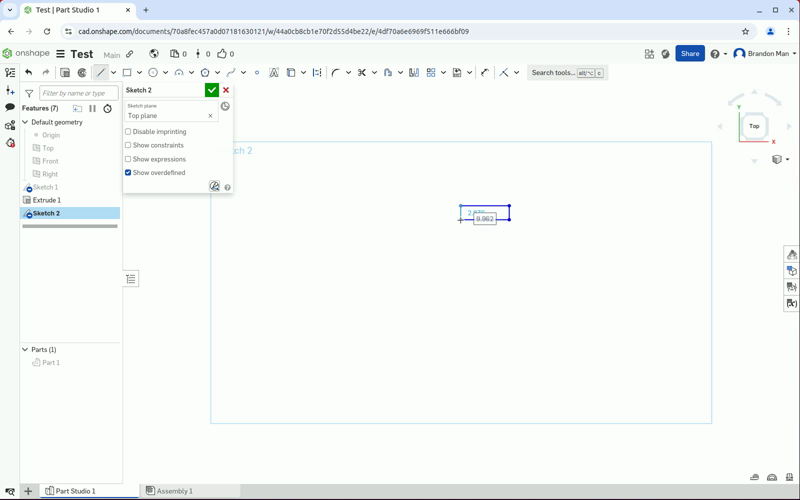
key_up(shift)
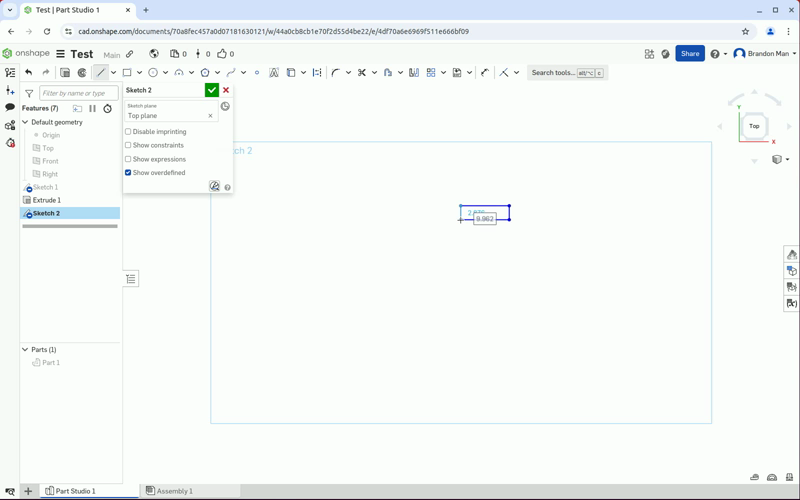
click(460, 219)
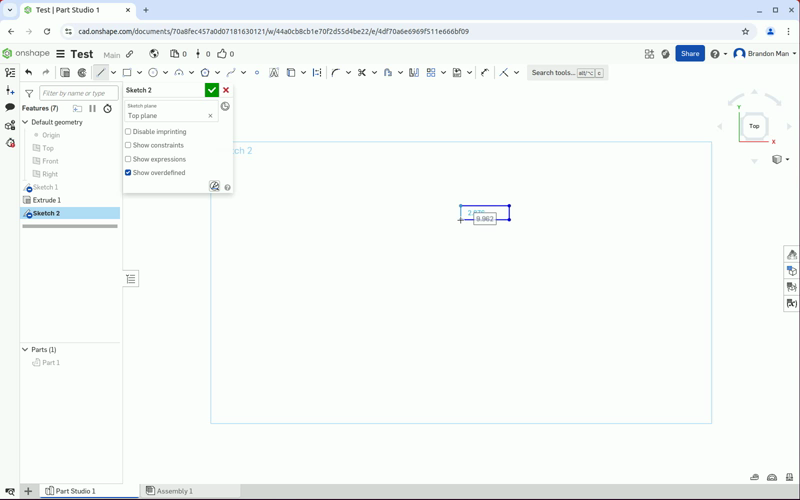
key(esc)
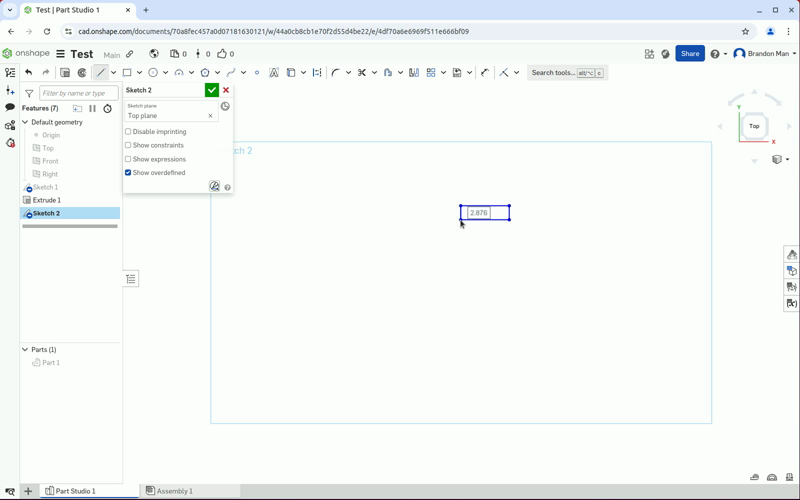
mouse_move(496, 218)
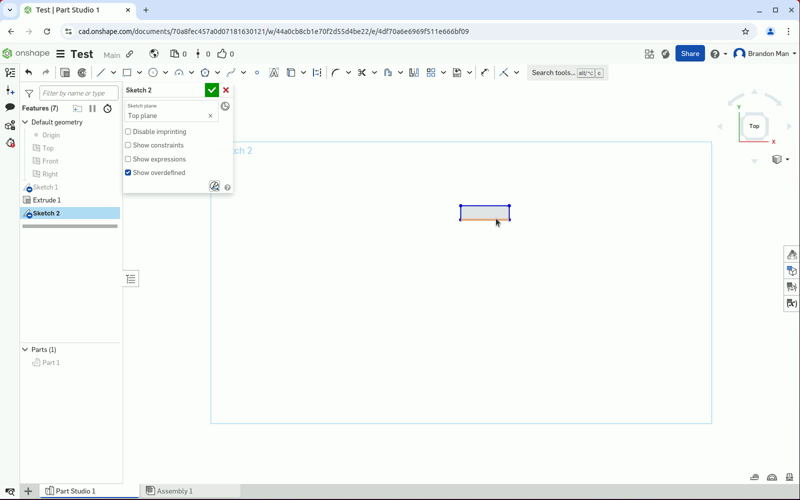
scroll(6)
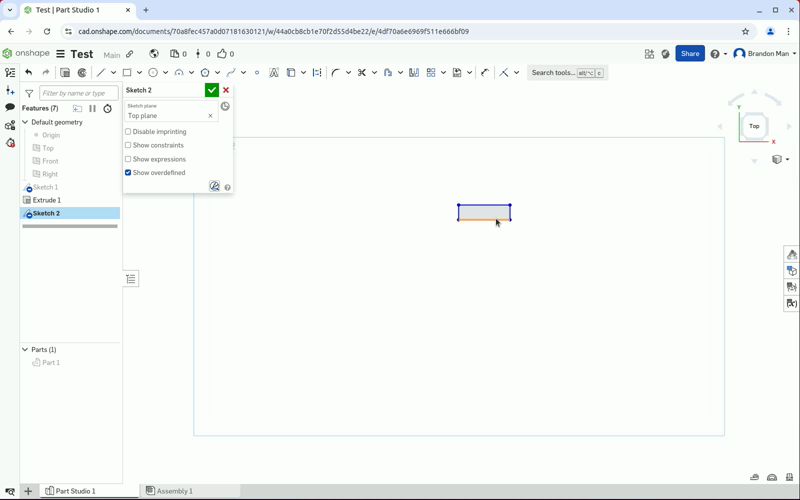
scroll(6)
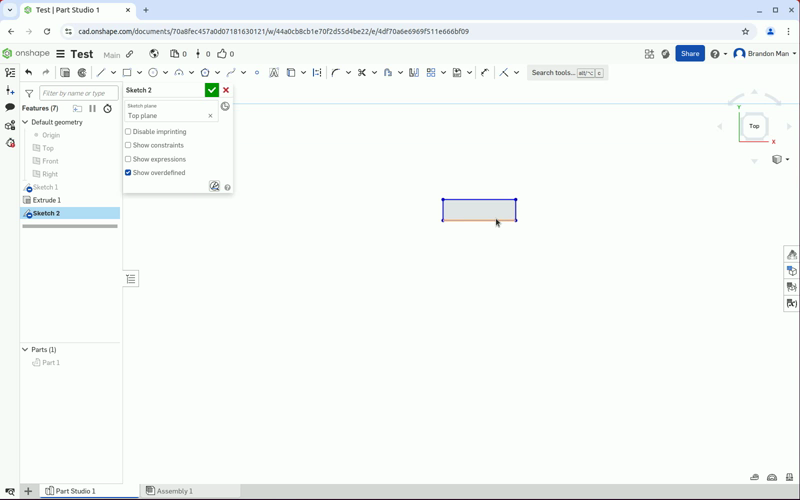
scroll(6)
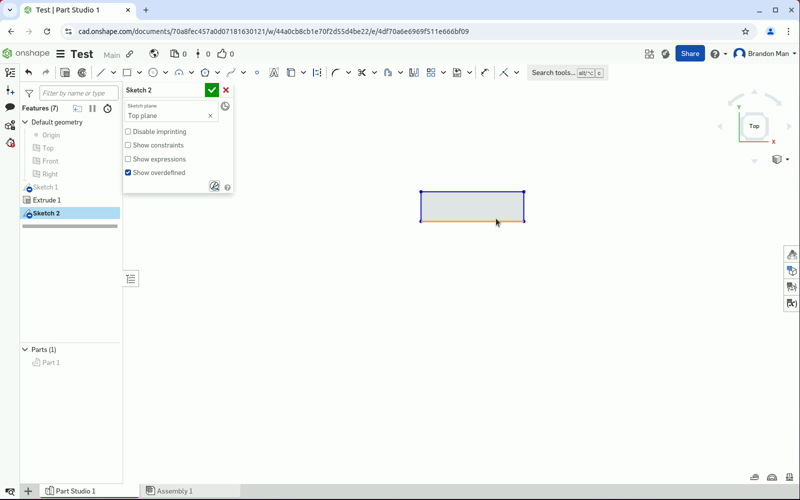
scroll(6)
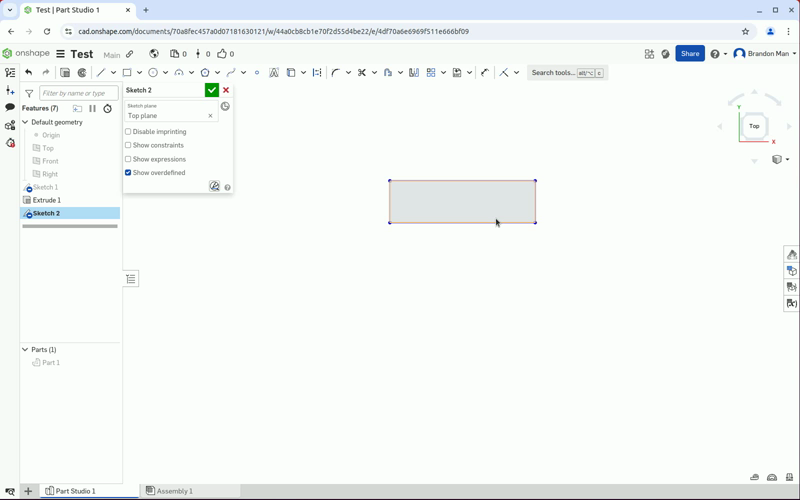
scroll(6)
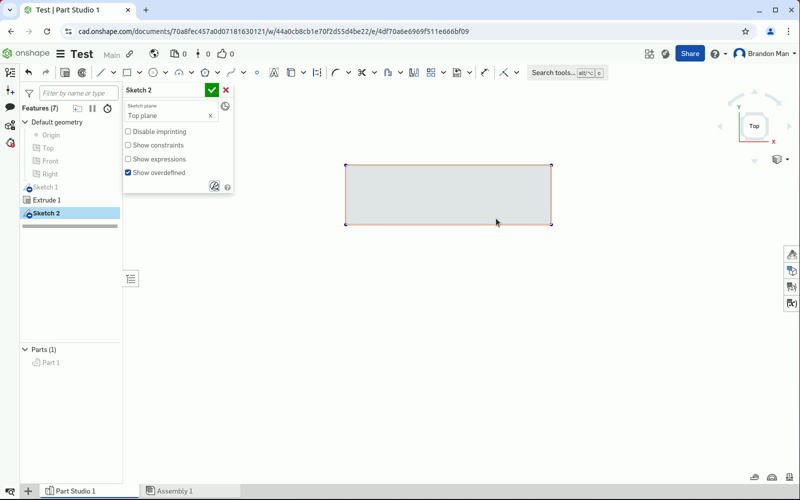
scroll(6)
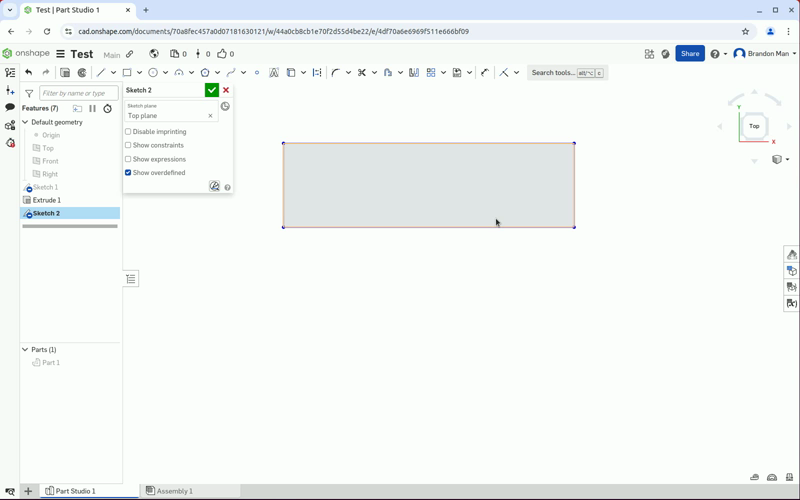
scroll(6)
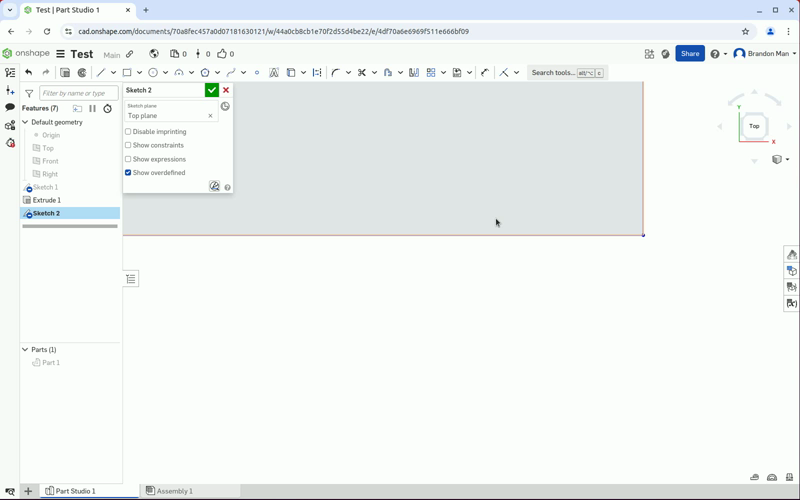
click(496, 218)
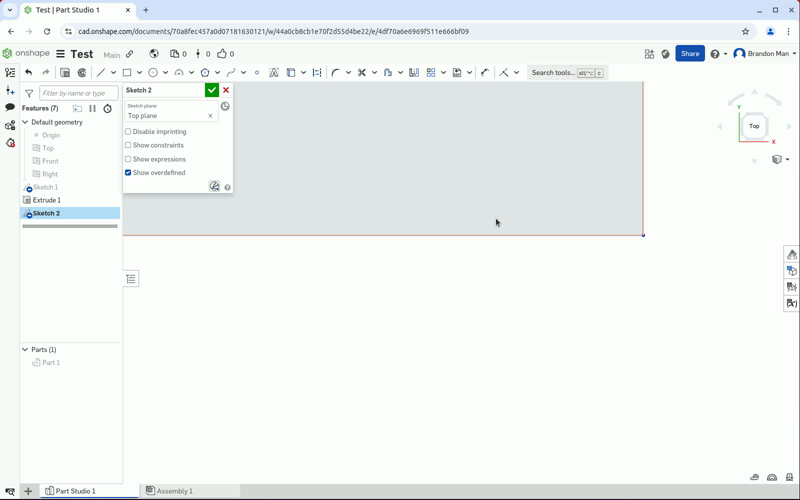
scroll(-6)
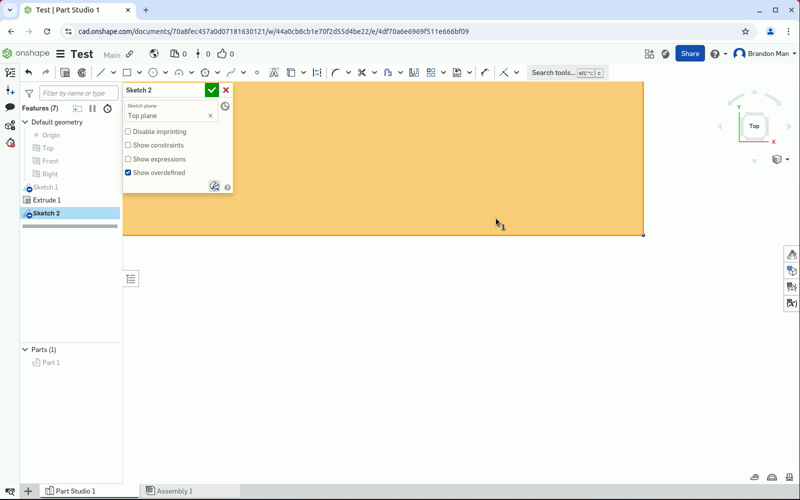
scroll(-6)
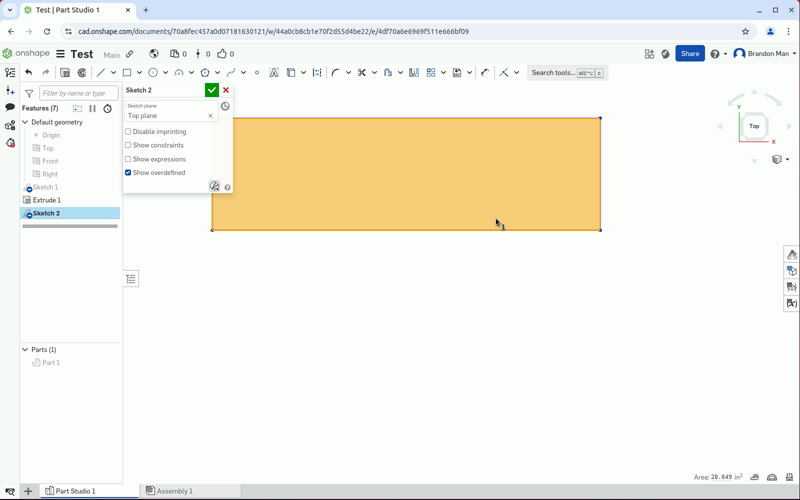
scroll(-6)
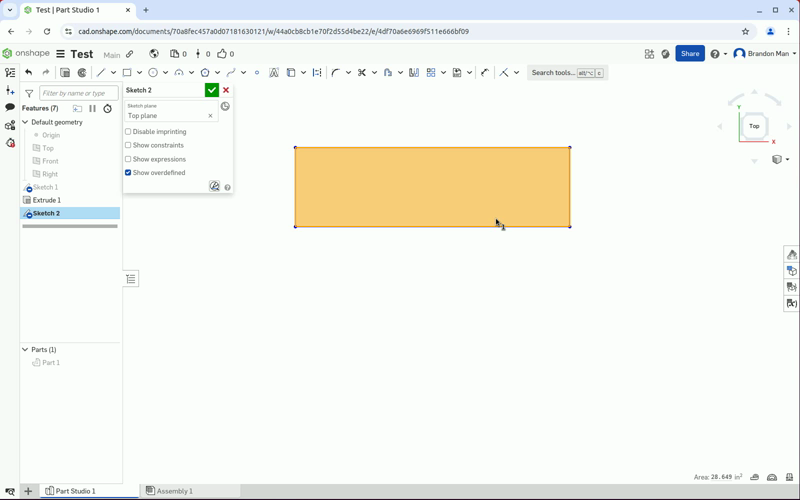
scroll(-6)
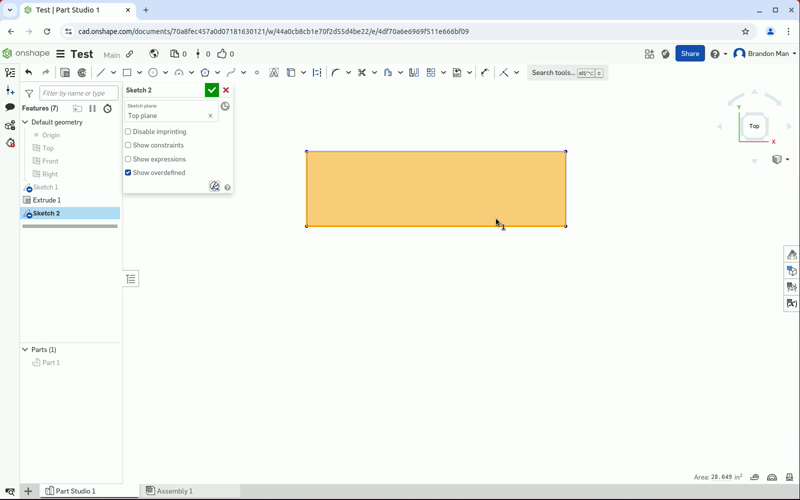
scroll(-6)
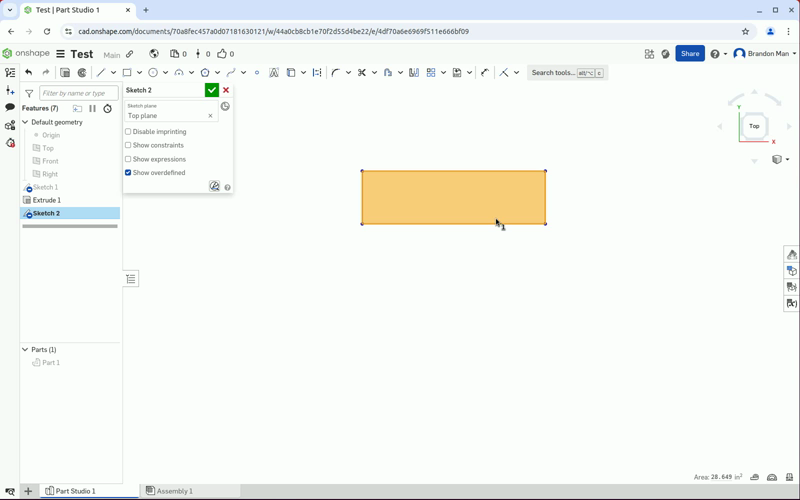
scroll(-6)
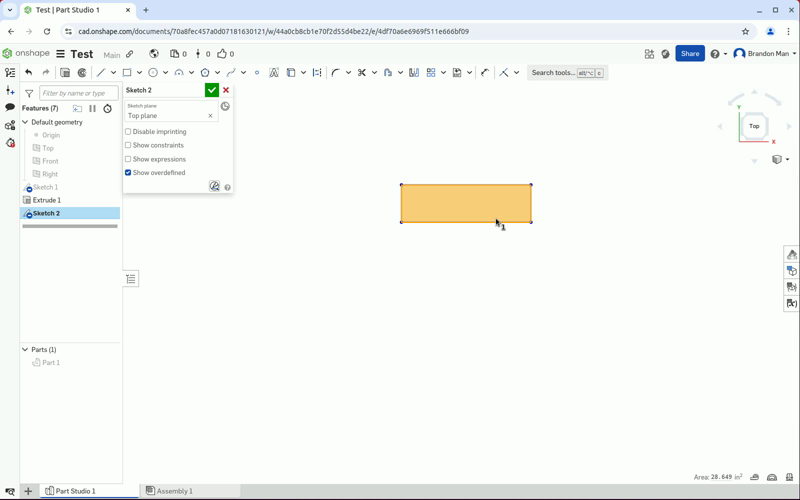
scroll(-6)
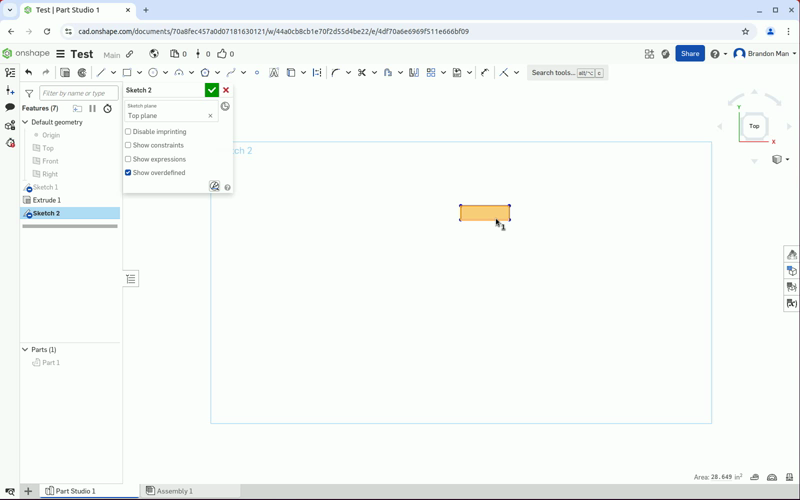
mouse_move(73, 352)
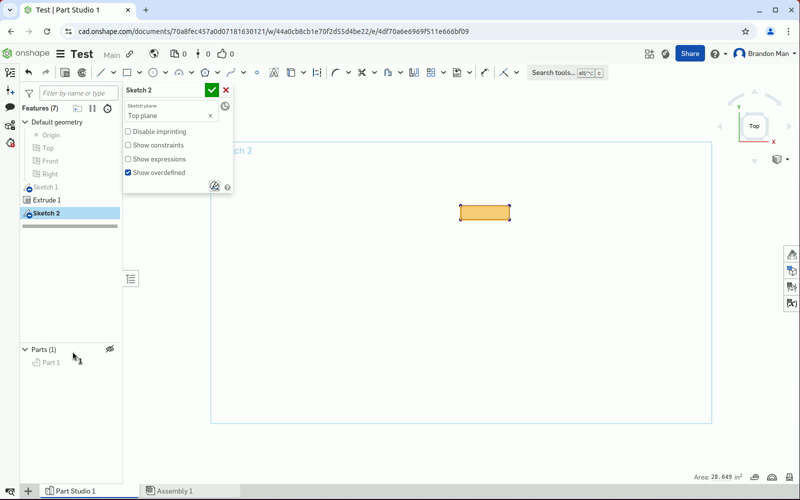
key(shift+y)
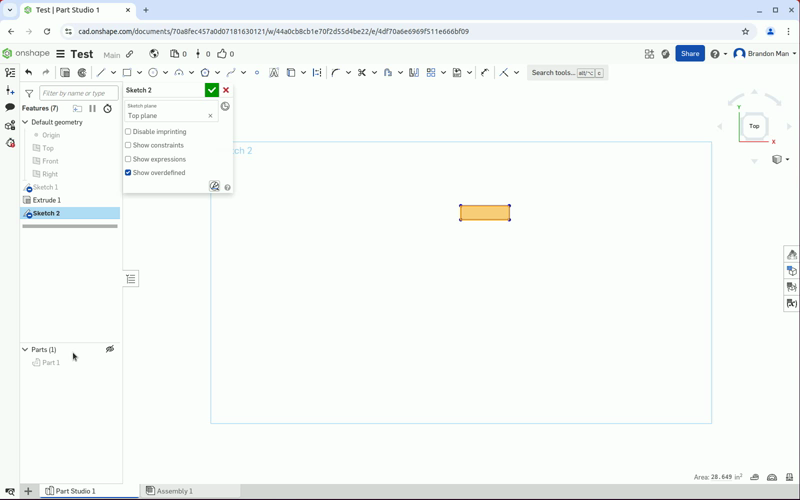
key(shift+e)
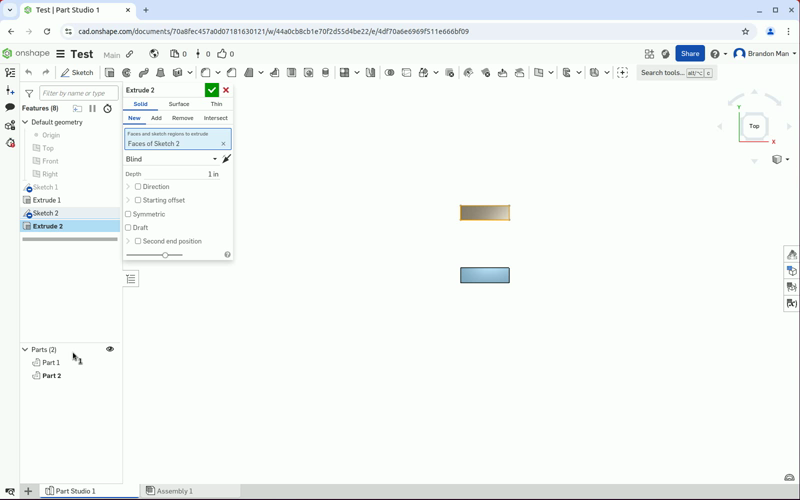
mouse_move(143, 106)
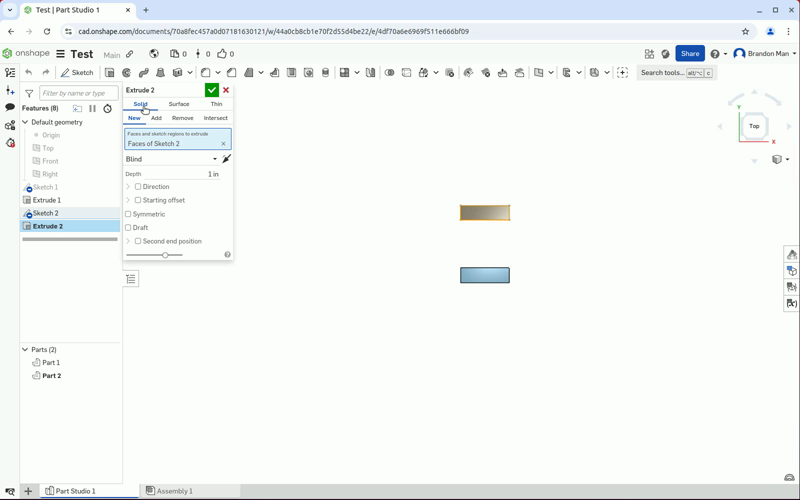
click(143, 106)
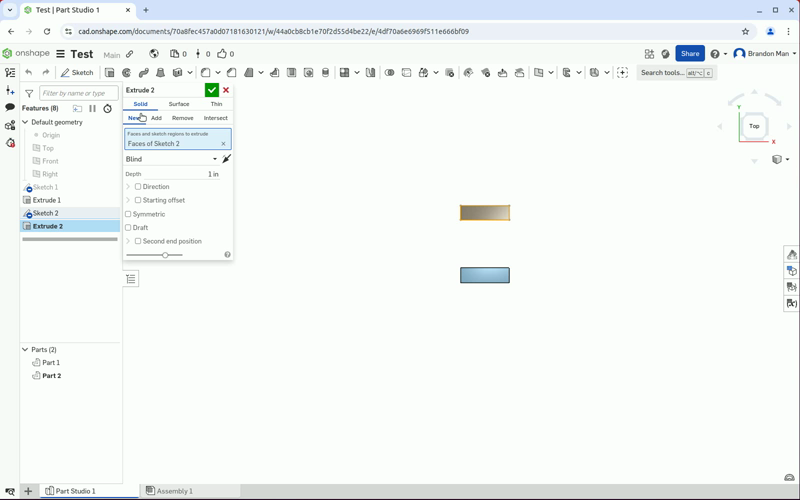
mouse_move(137, 120)
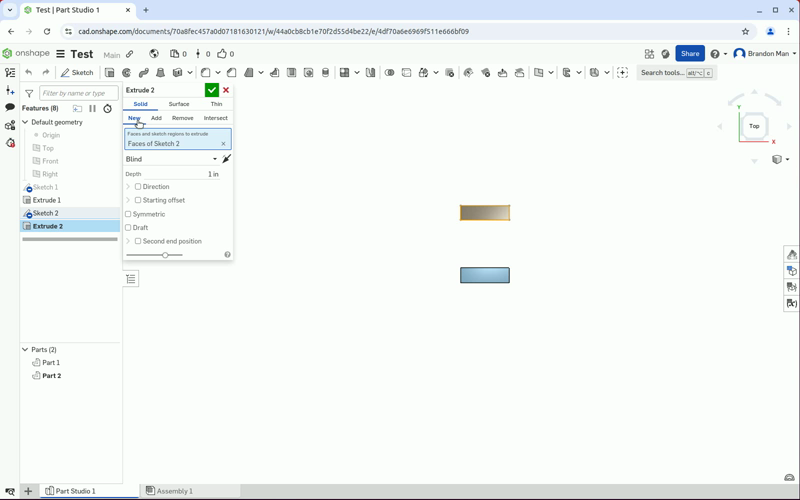
click(137, 120)
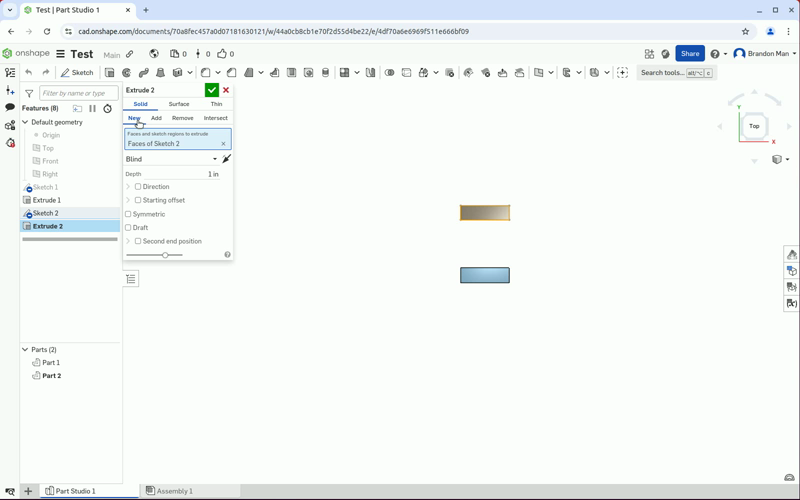
key(tab, 4)
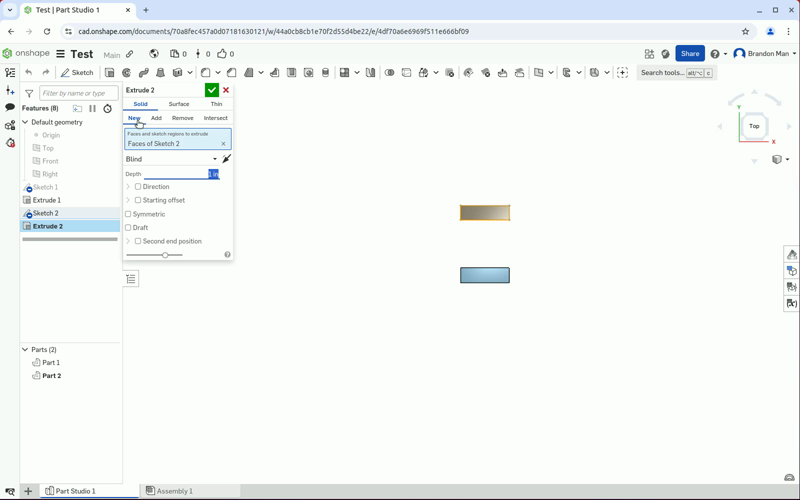
text(1.444)
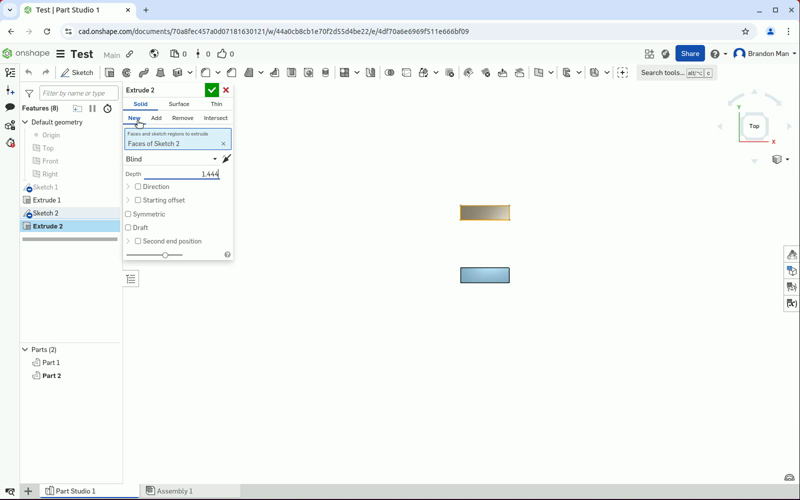
key(enter)
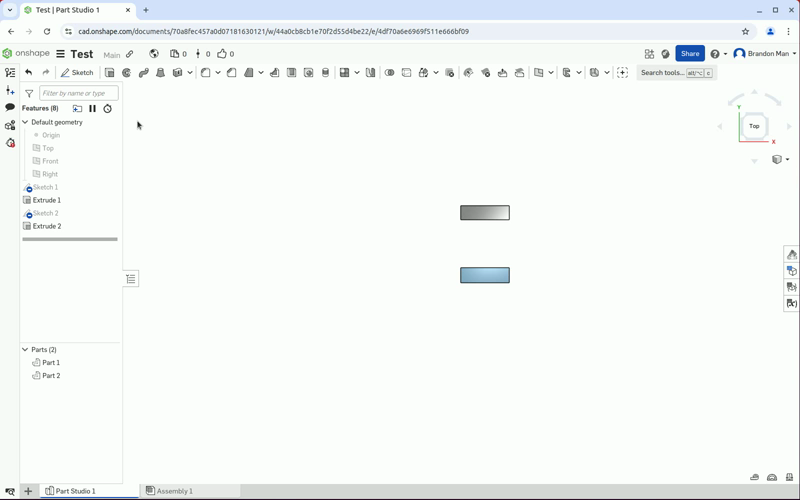
key(shift+h)
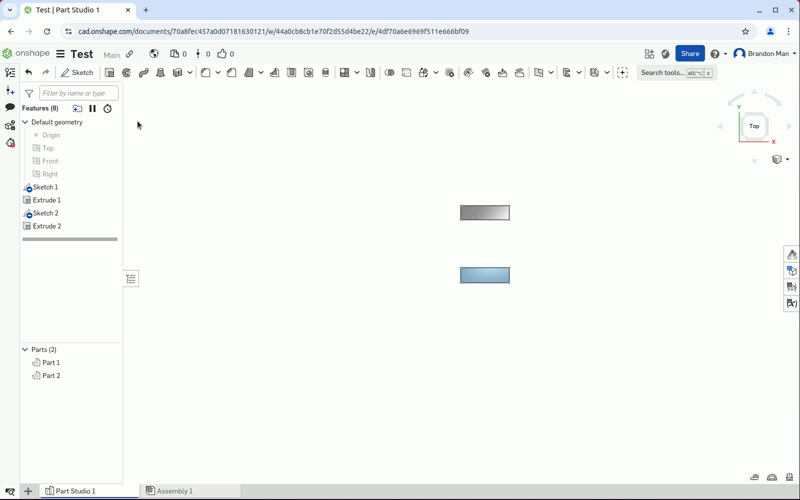
key(shift+h)
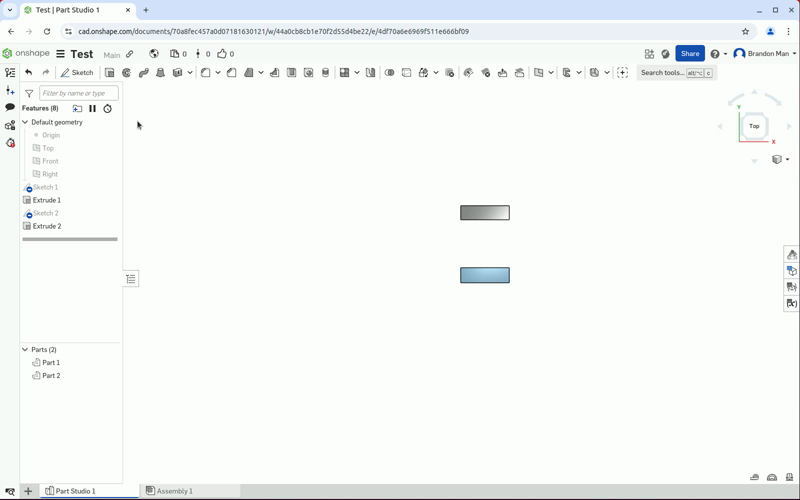
mouse_move(73, 189)
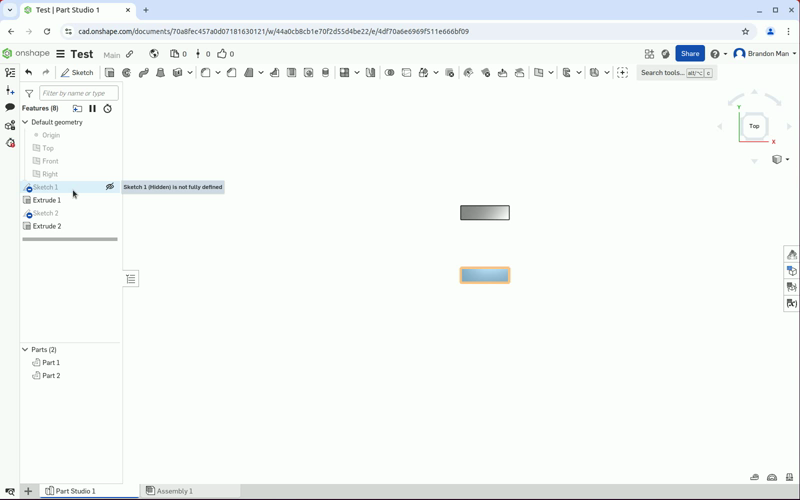
click(73, 189)
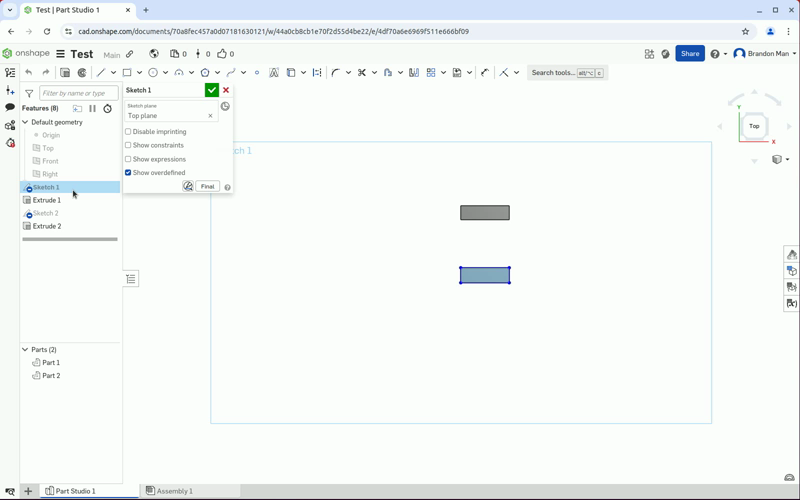
mouse_move(229, 92)
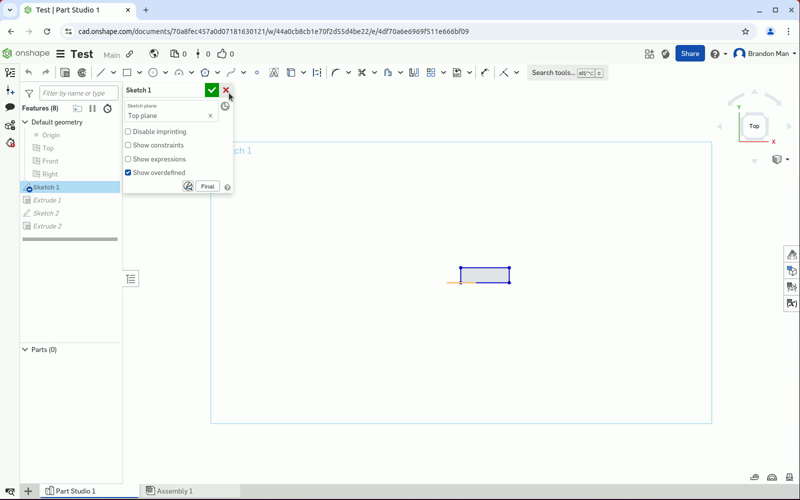
click(229, 92)
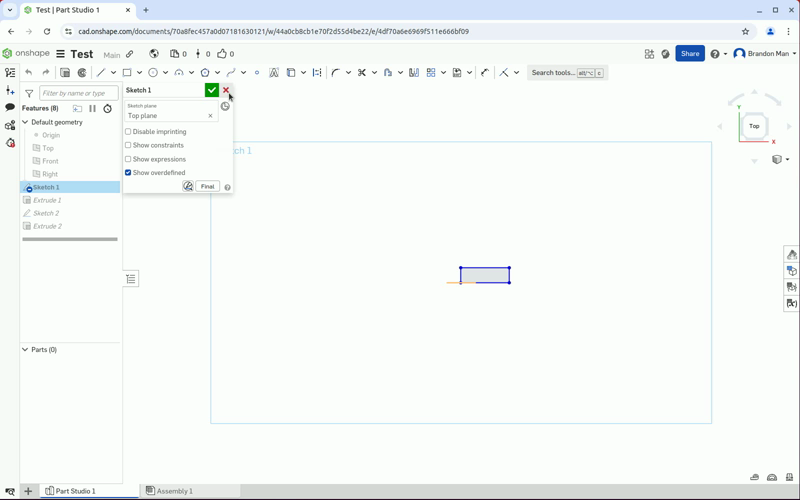
key(shift+s)
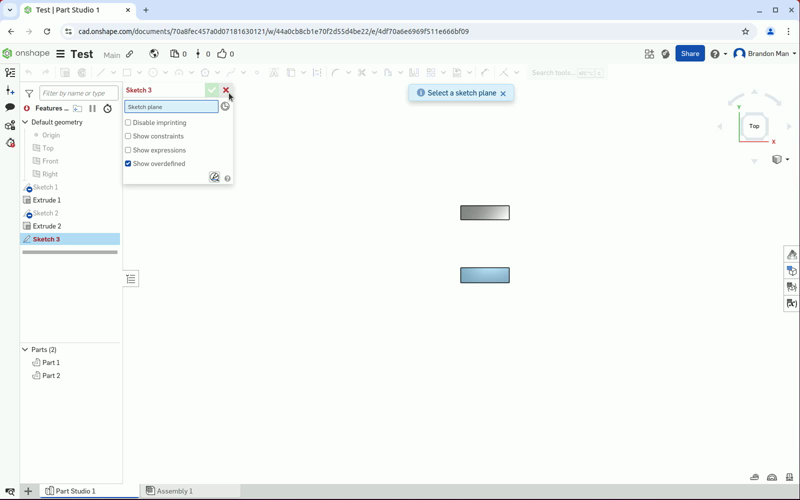
mouse_move(73, 150)
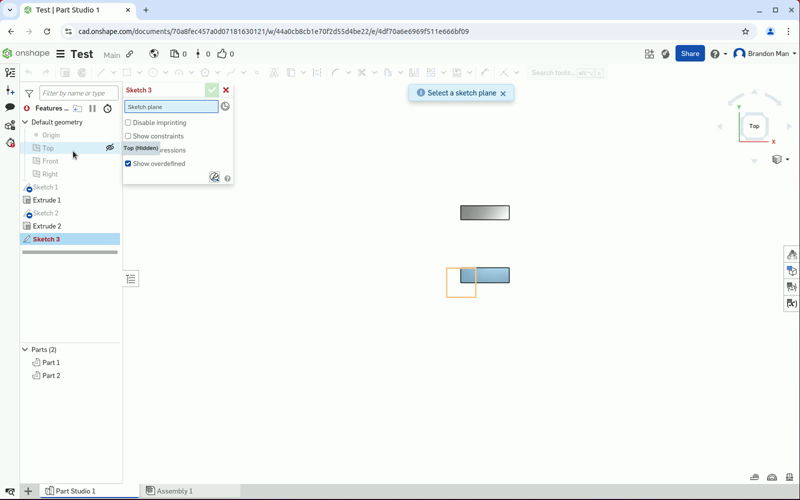
click(73, 150)
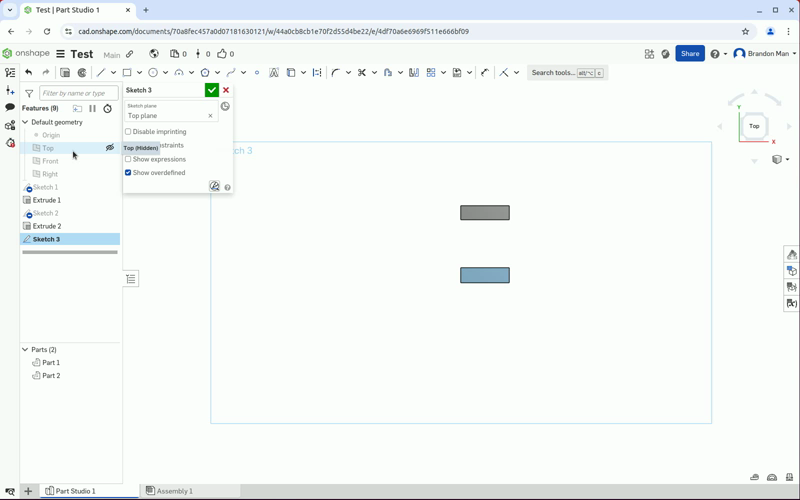
mouse_move(73, 352)
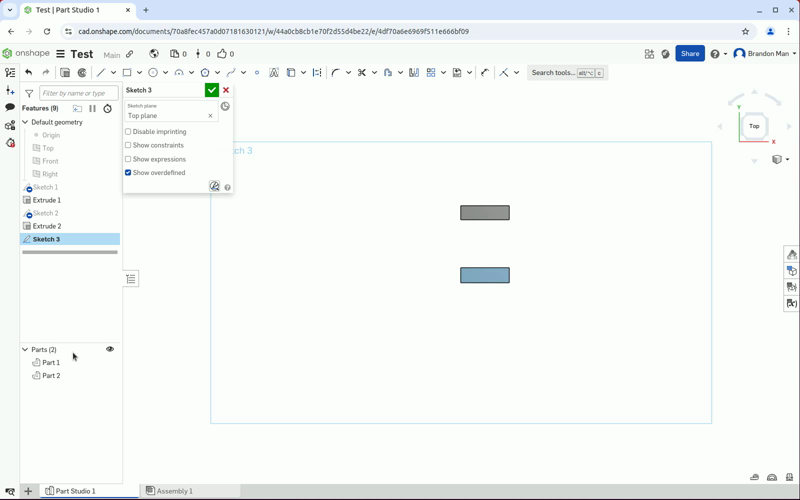
key(y)
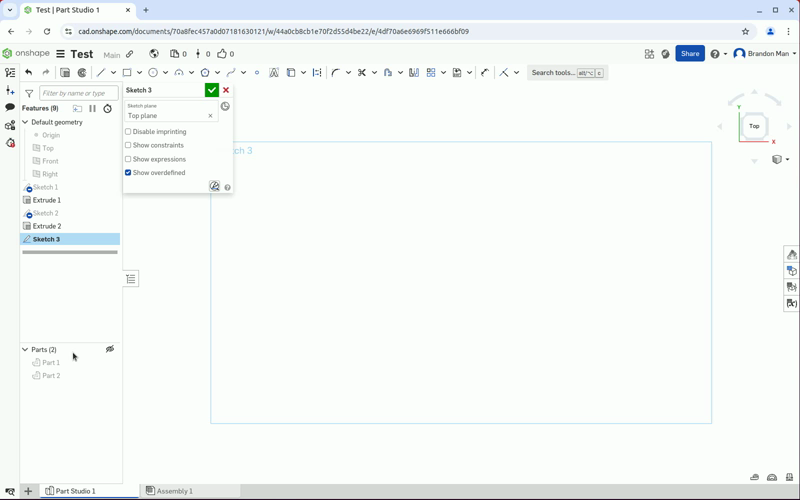
key(l)
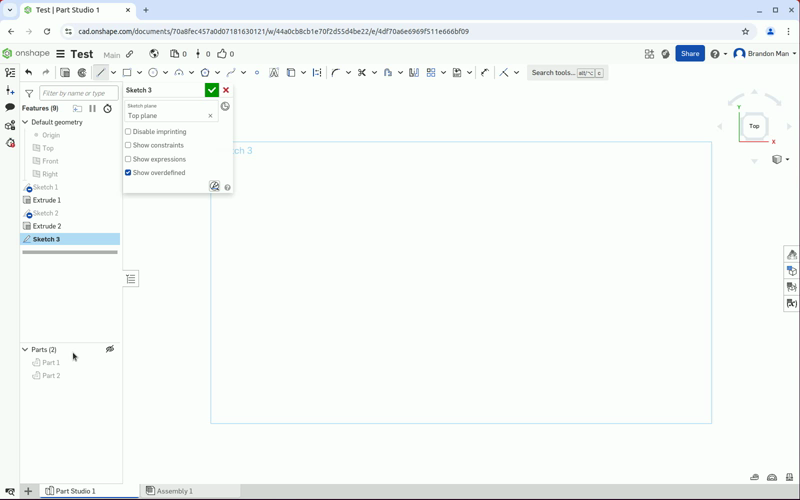
key_down(shift)
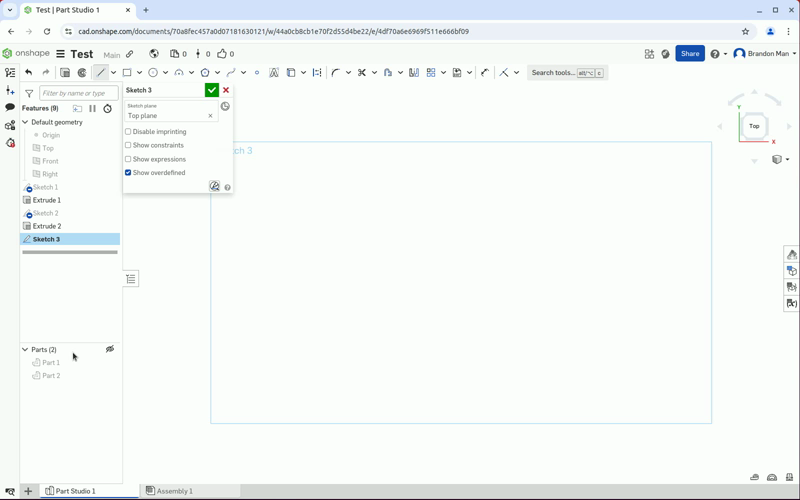
mouse_move(460, 267)
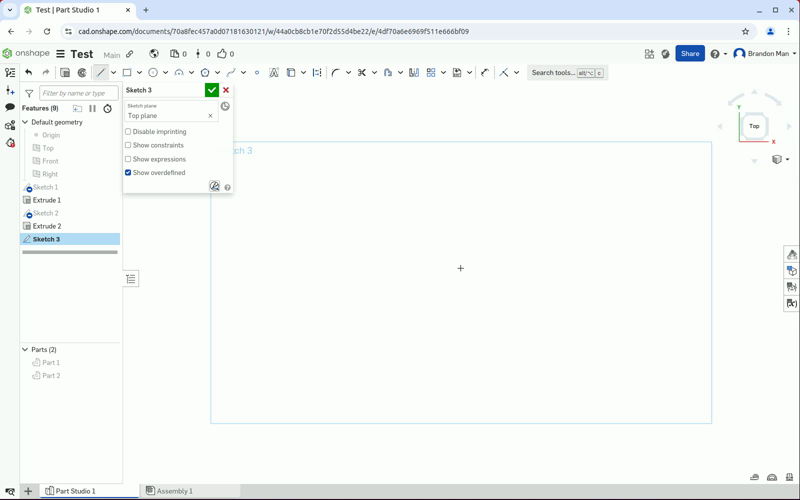
click(460, 267)
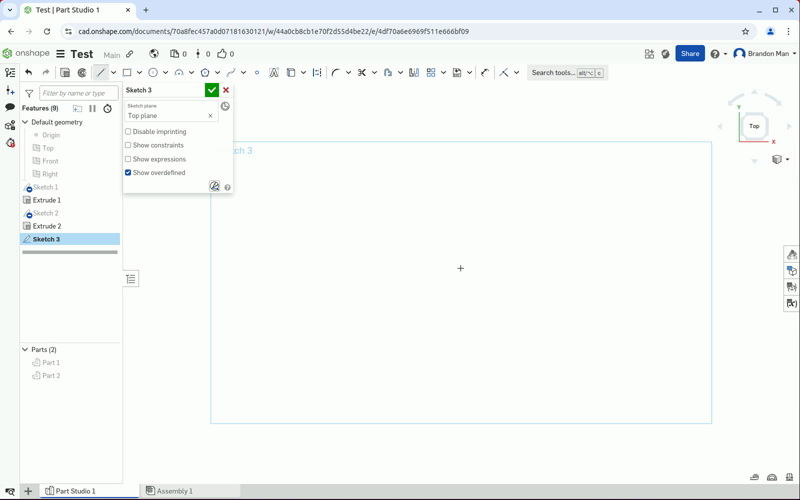
key_up(shift)
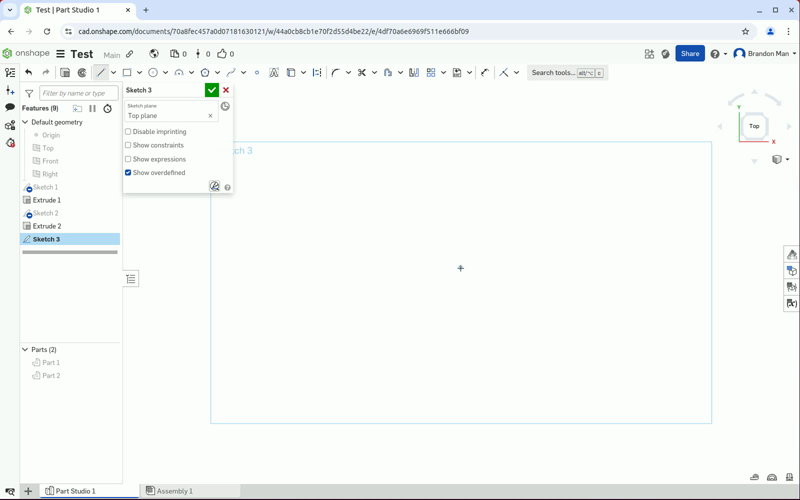
key_down(shift)
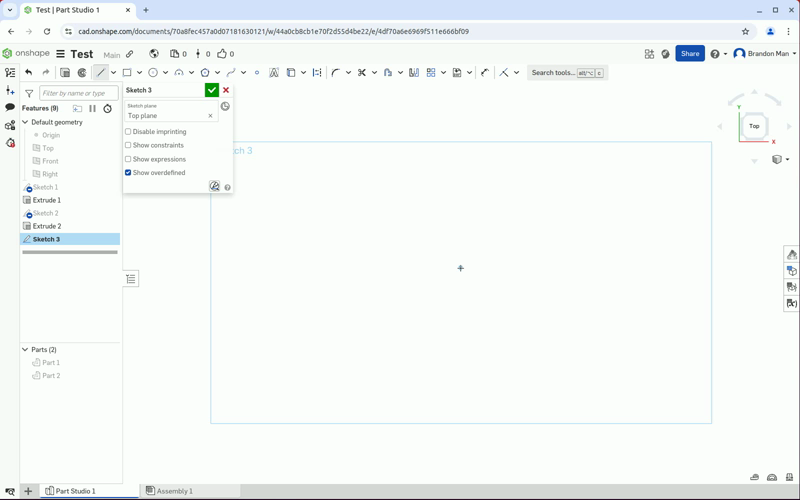
mouse_move(490, 267)
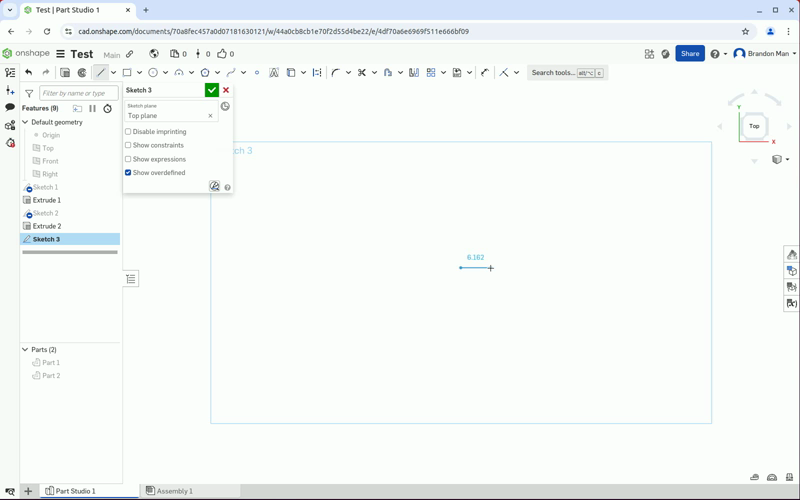
mouse_move(509, 267)
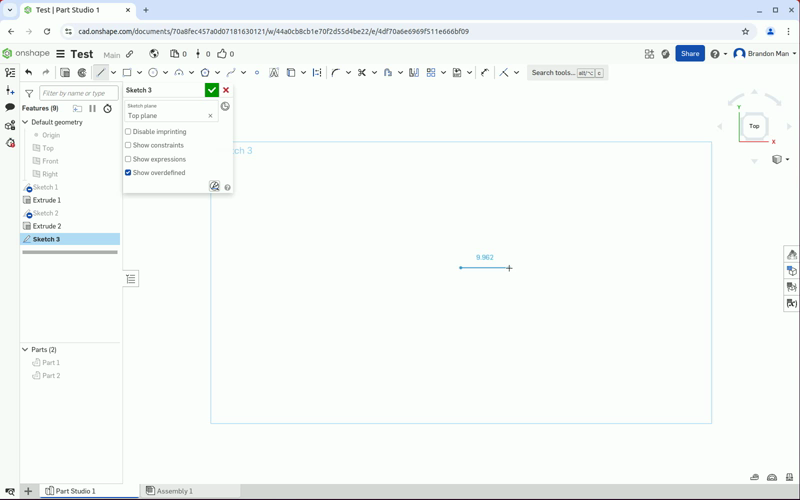
click(509, 267)
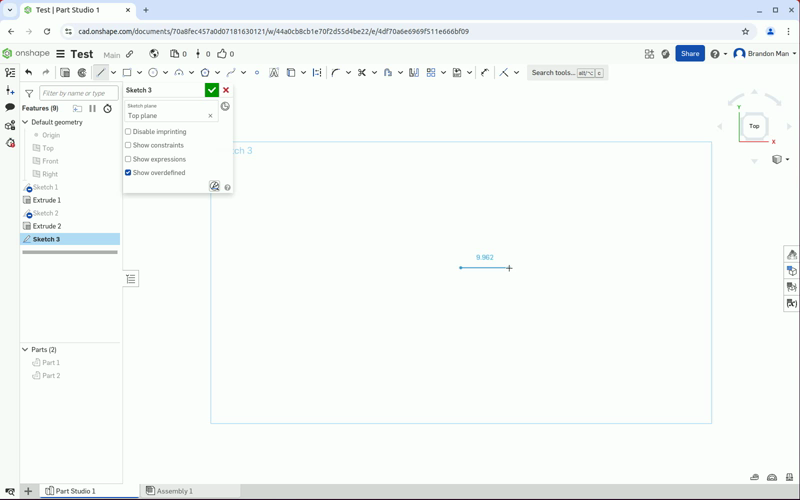
key_up(shift)
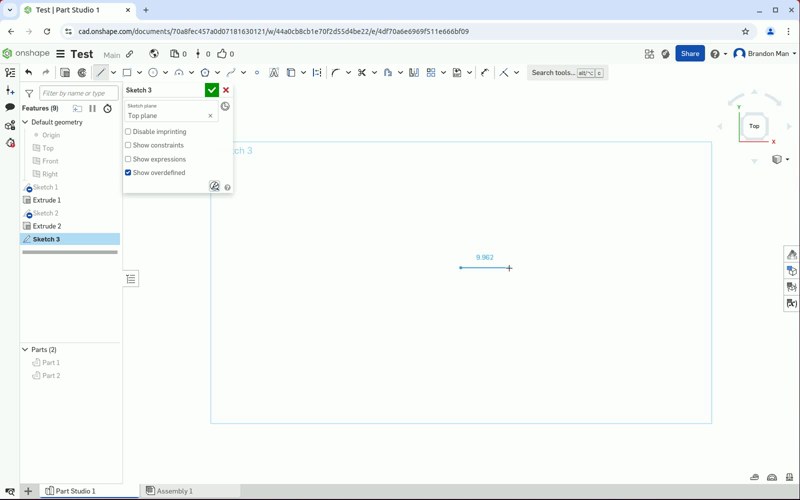
key(esc)
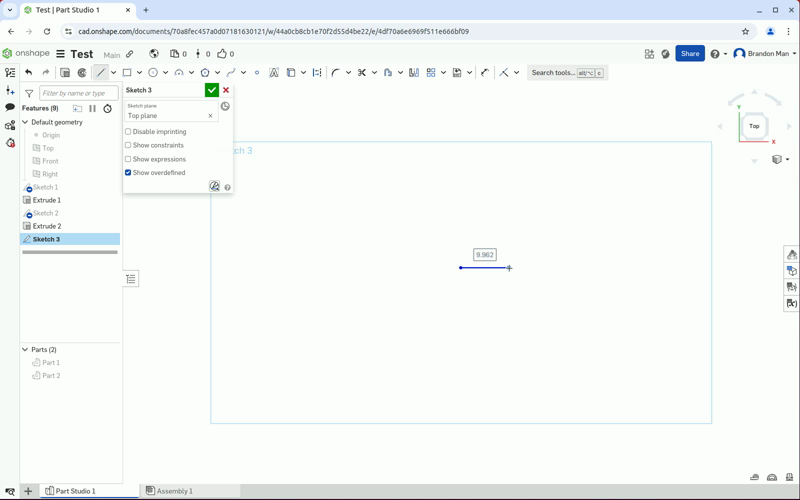
key(a)
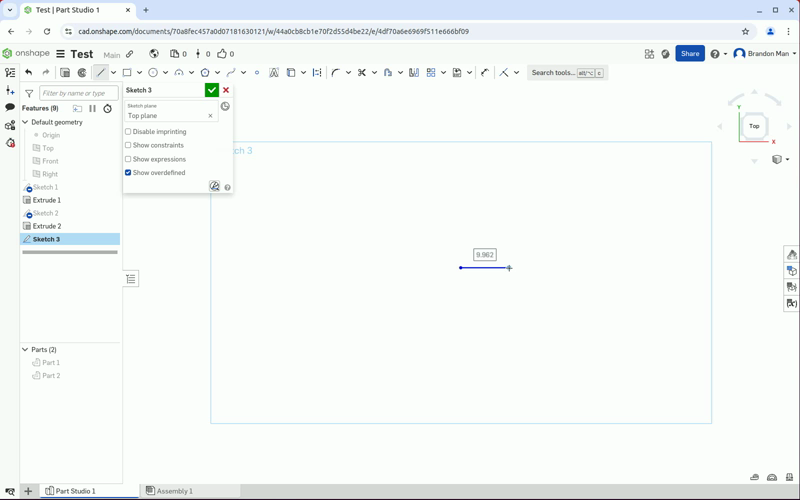
mouse_move(509, 267)
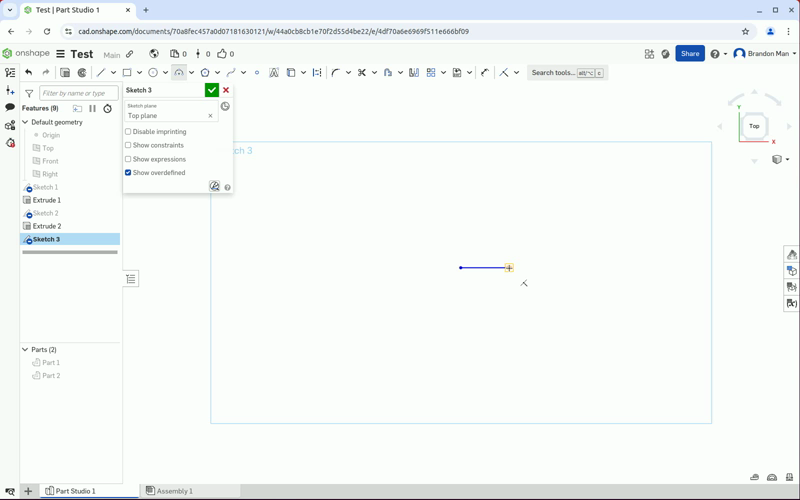
click(509, 267)
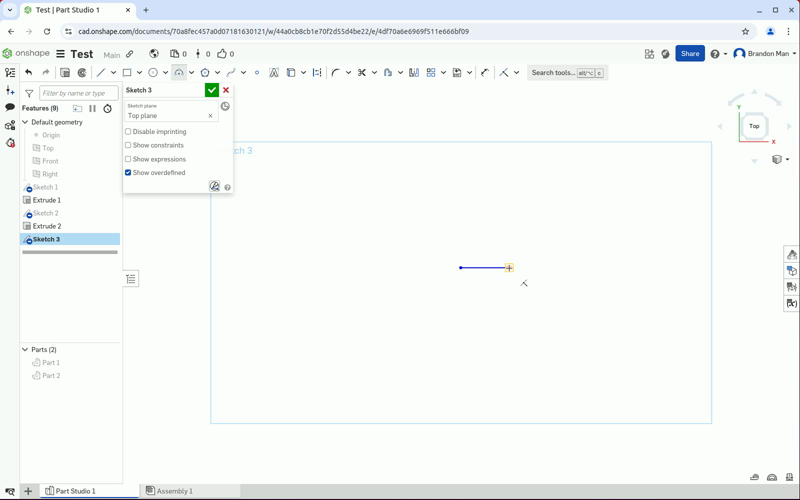
key_down(shift)
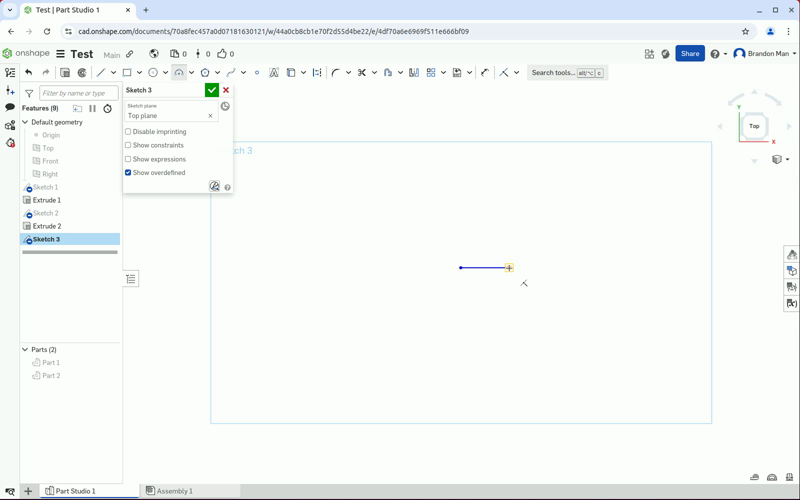
mouse_move(515, 262)
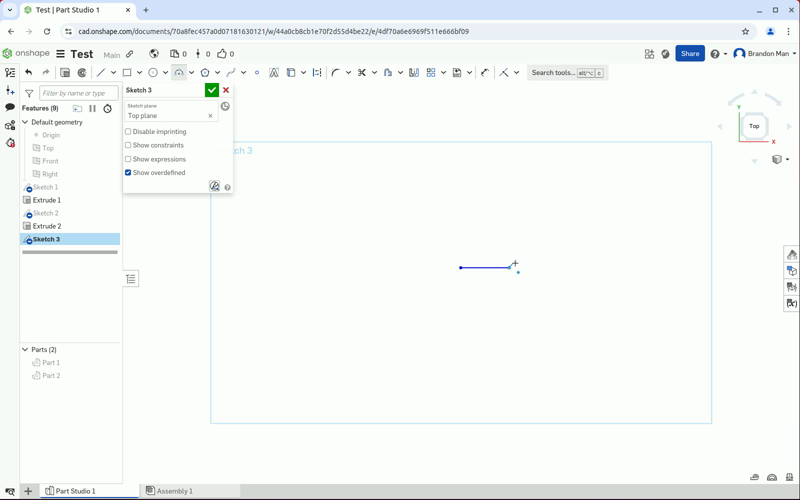
click(515, 262)
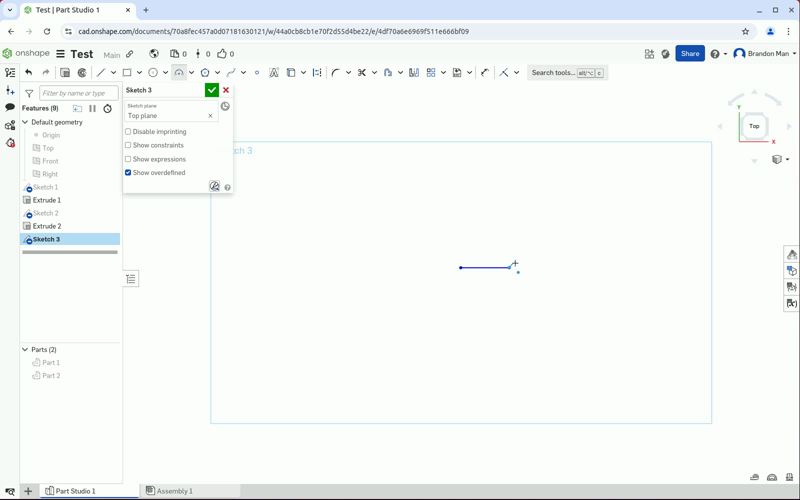
mouse_move(511, 263)
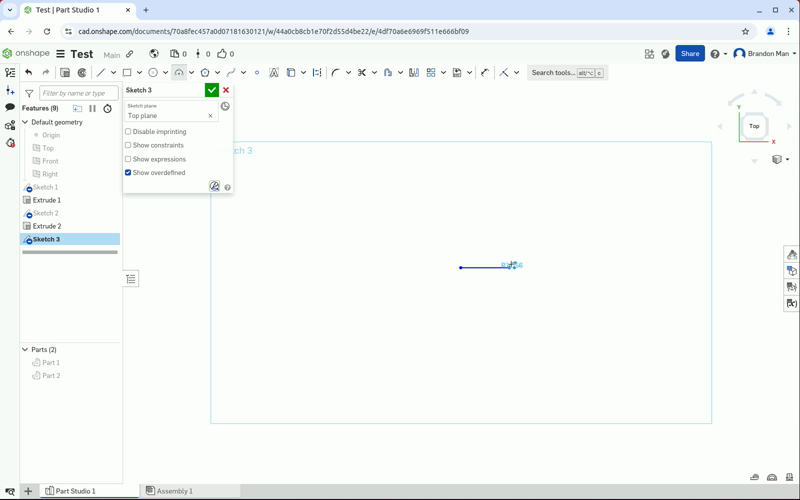
scroll(6)
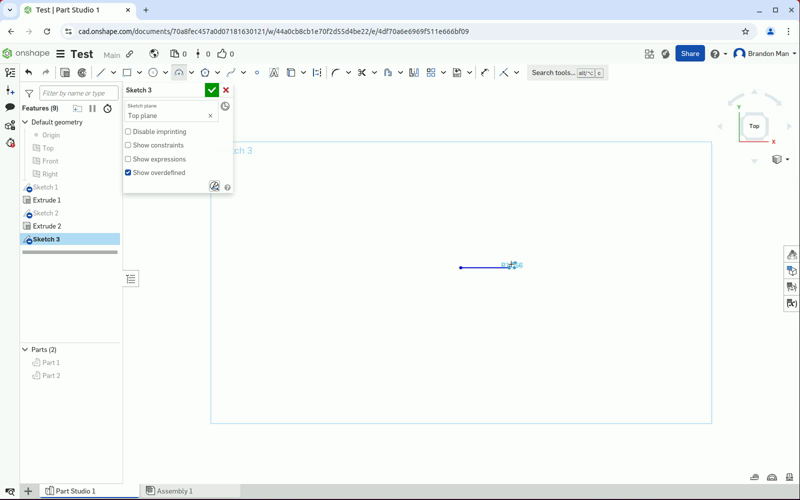
scroll(6)
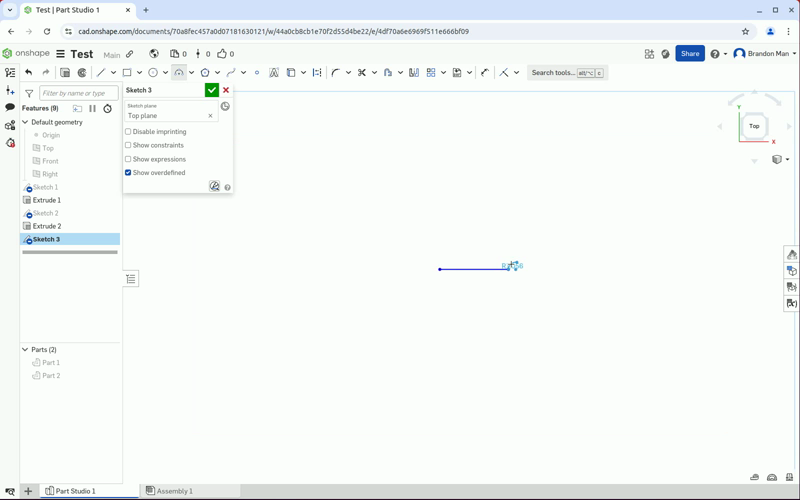
scroll(6)
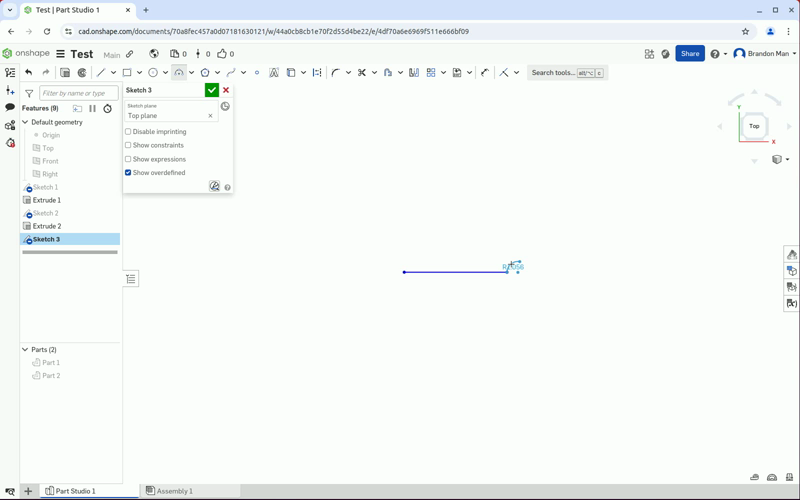
scroll(6)
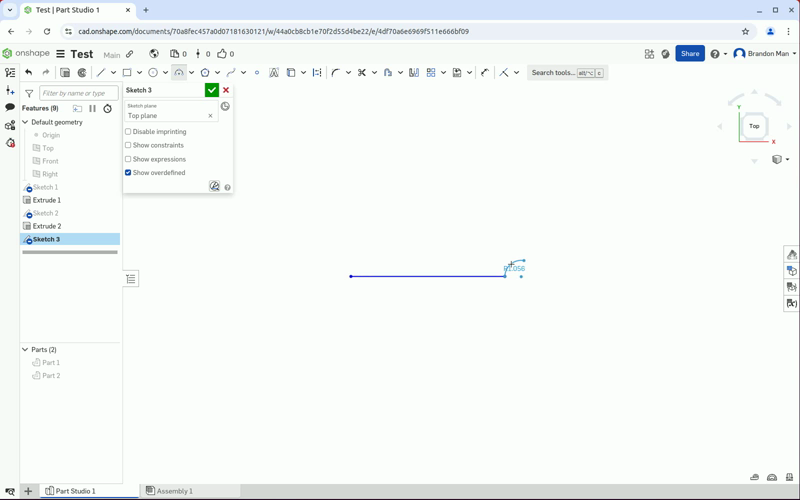
scroll(6)
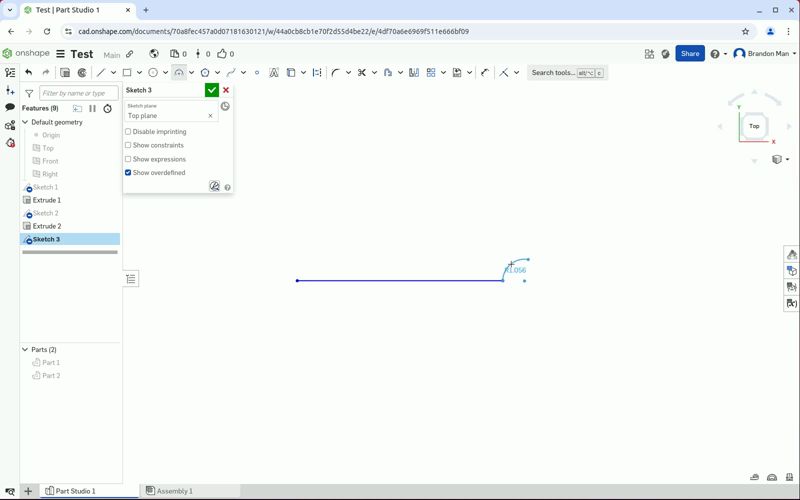
scroll(6)
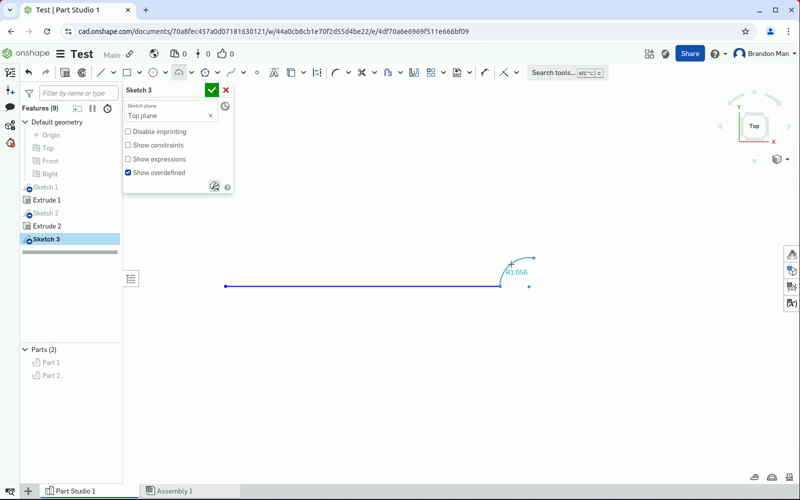
scroll(6)
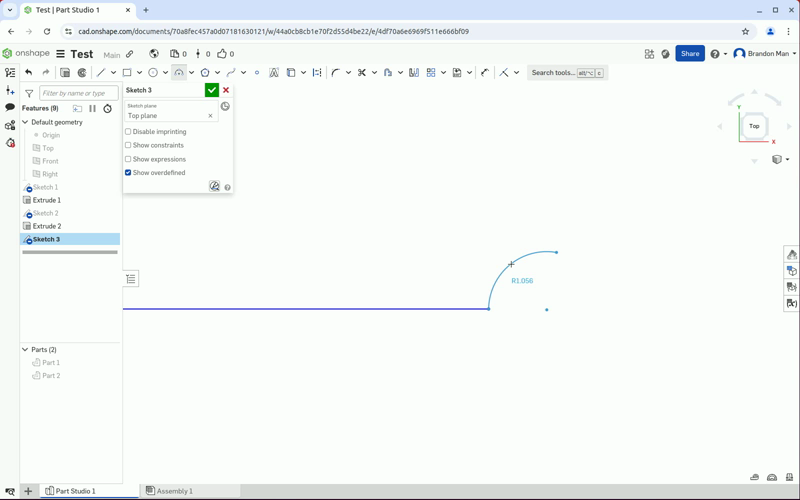
click(511, 263)
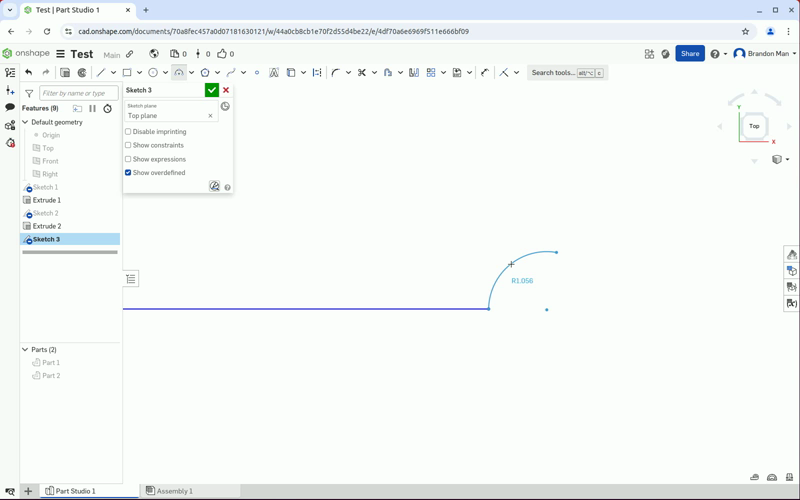
scroll(-6)
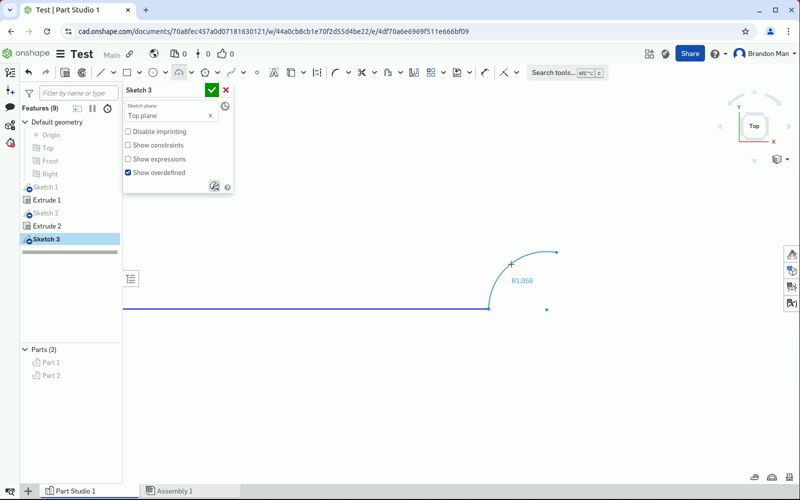
scroll(-6)
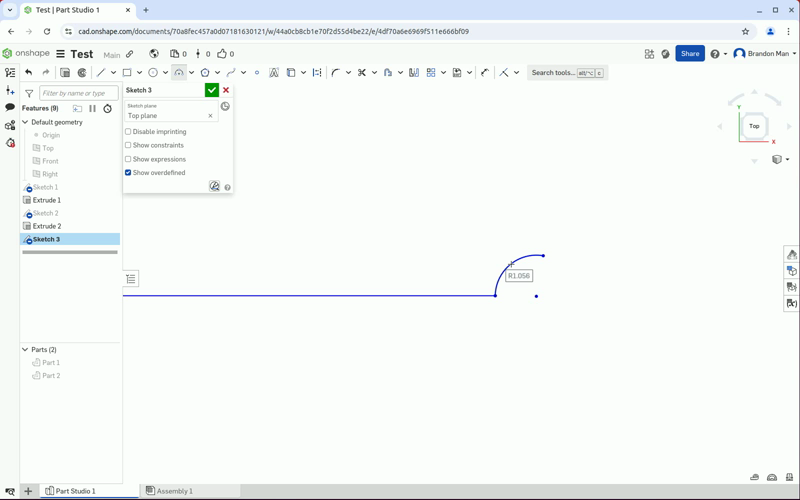
scroll(-6)
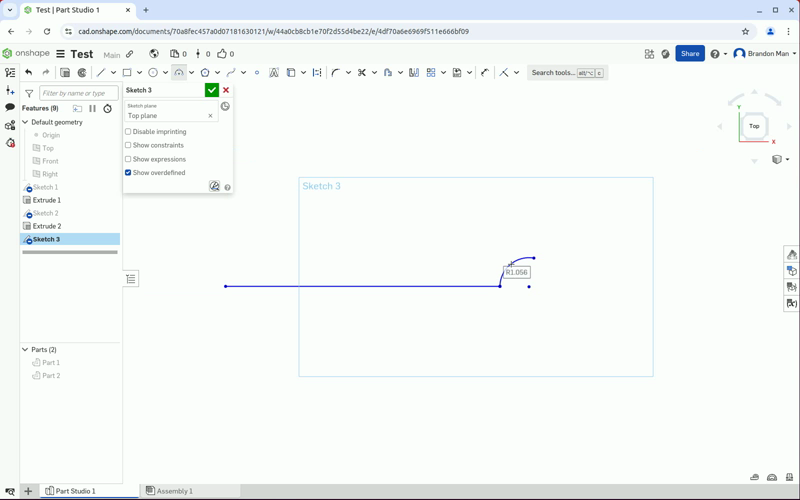
scroll(-6)
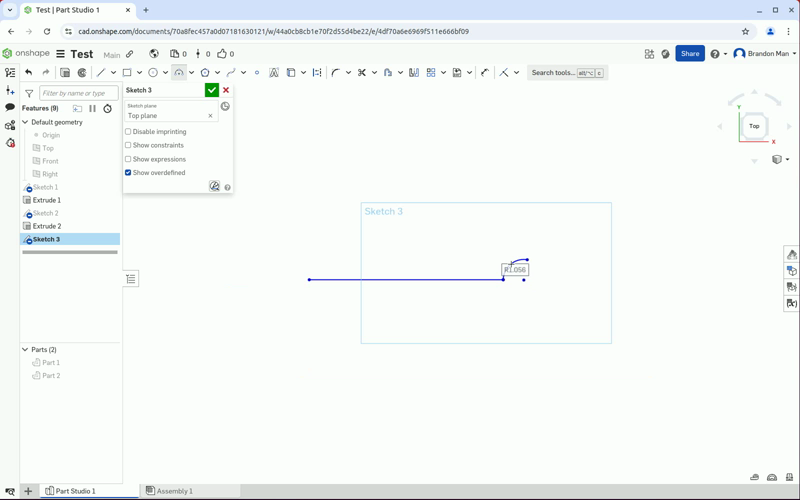
scroll(-6)
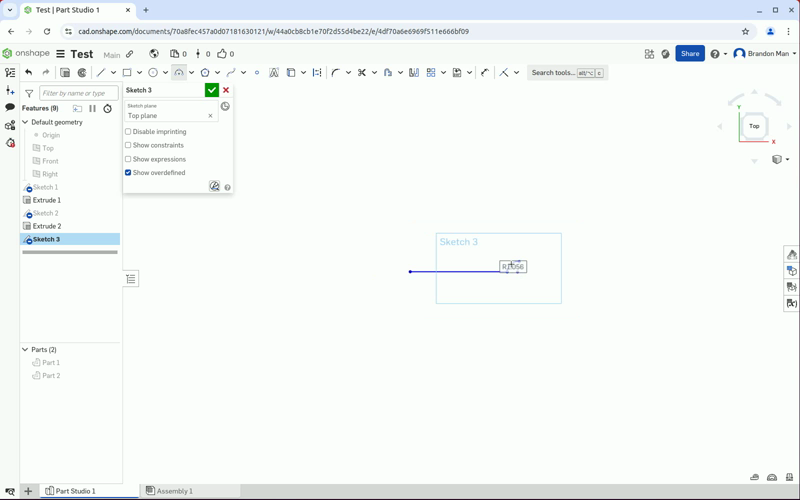
scroll(-6)
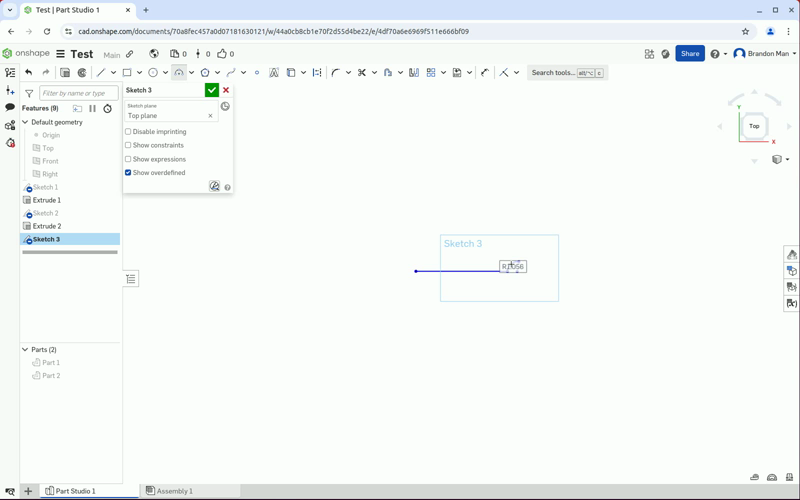
scroll(-6)
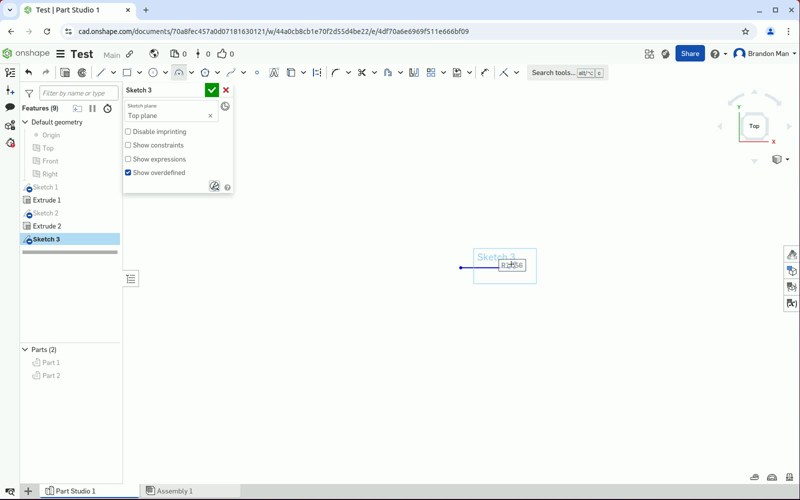
key_up(shift)
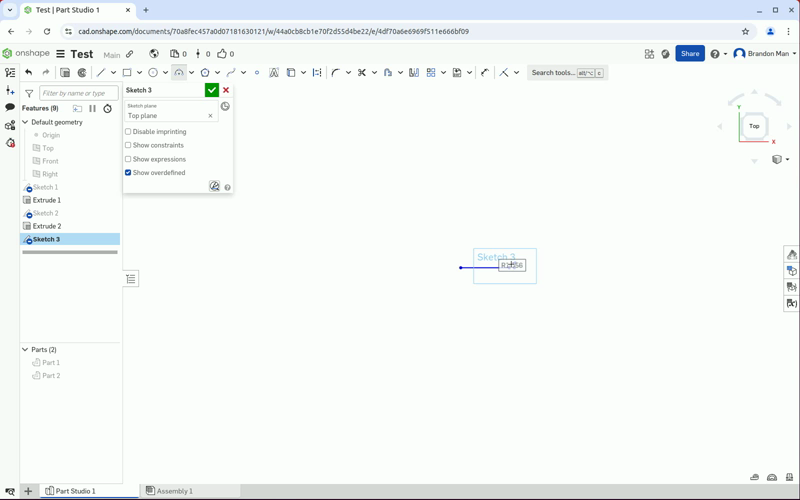
key(esc)
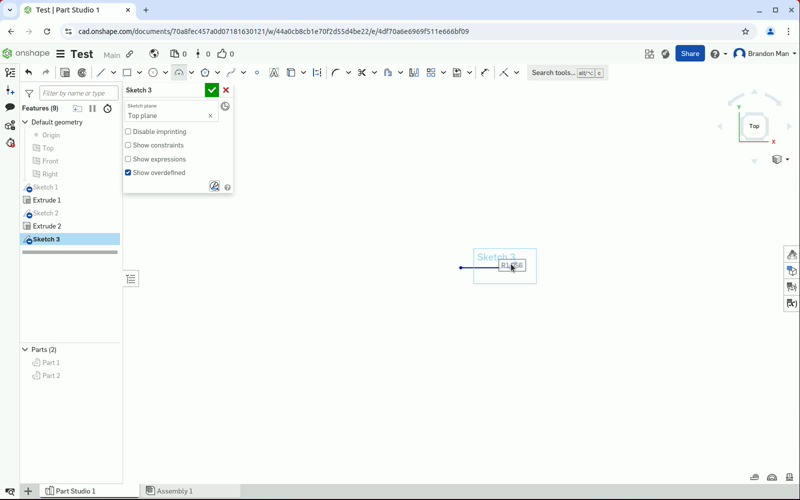
key(l)
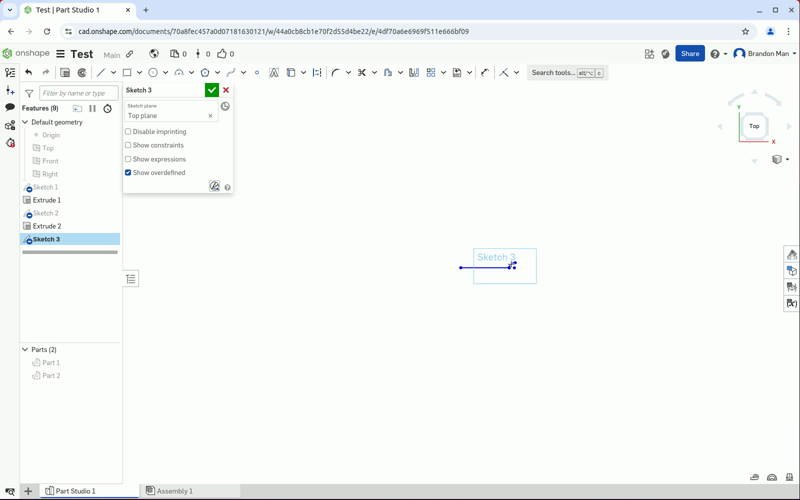
mouse_move(515, 262)
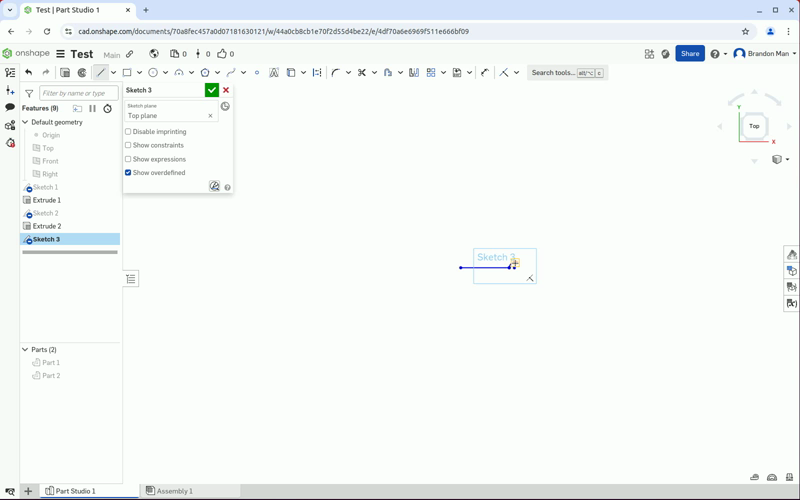
scroll(6)
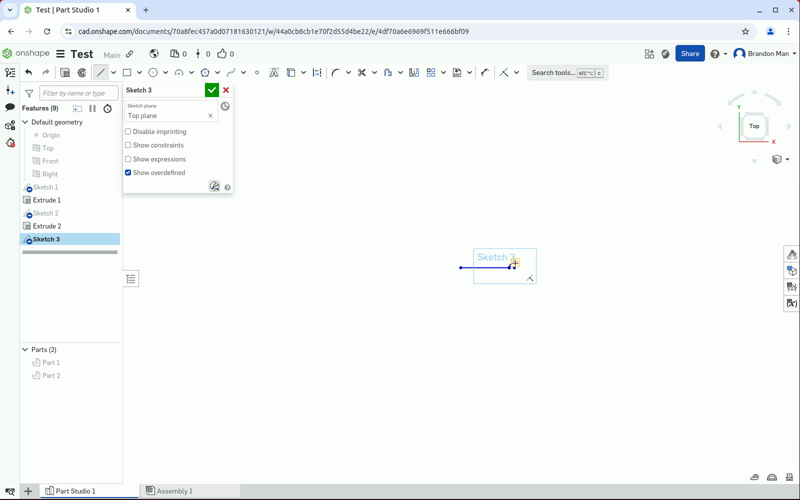
scroll(6)
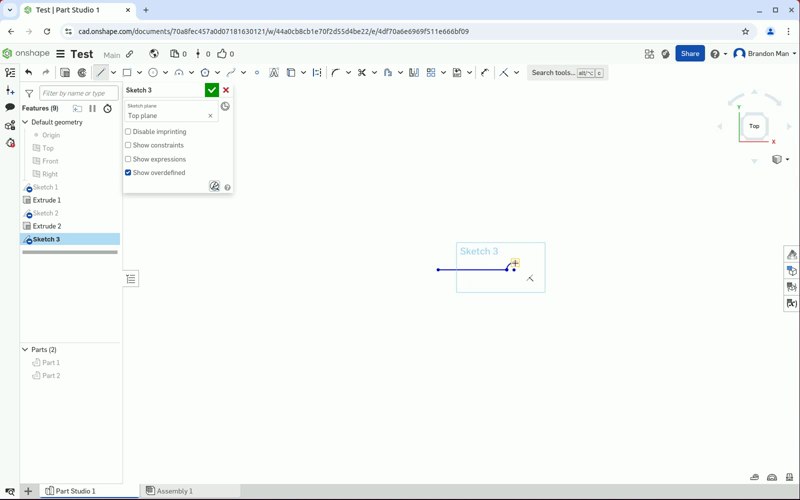
scroll(6)
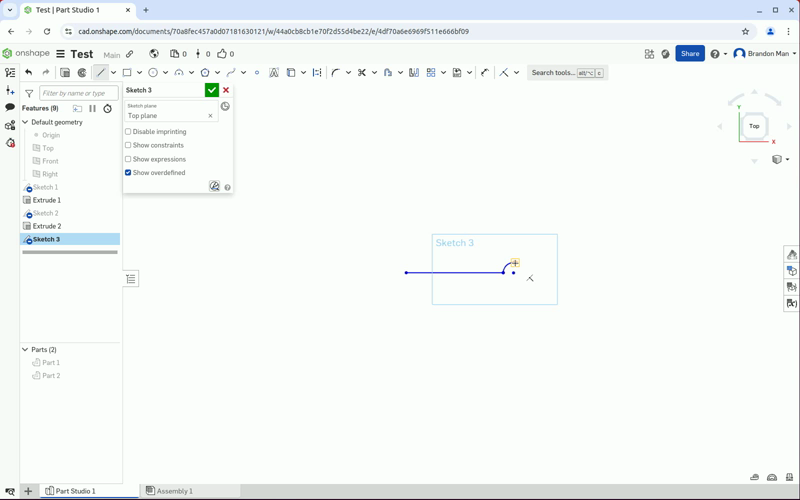
scroll(6)
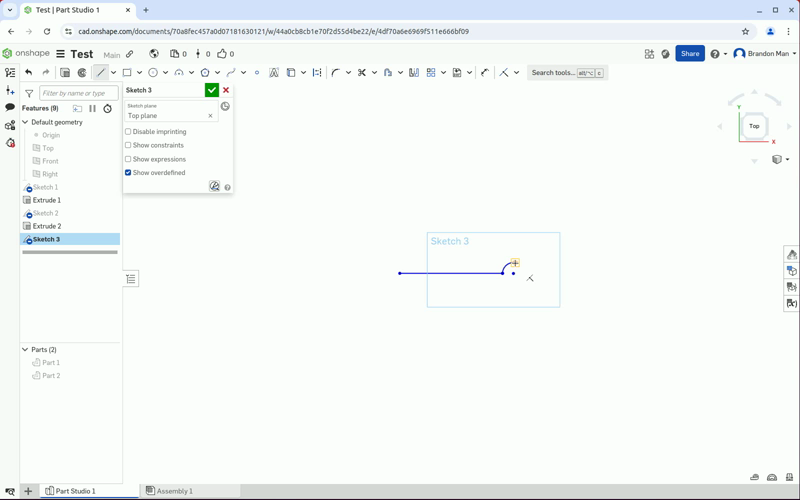
scroll(6)
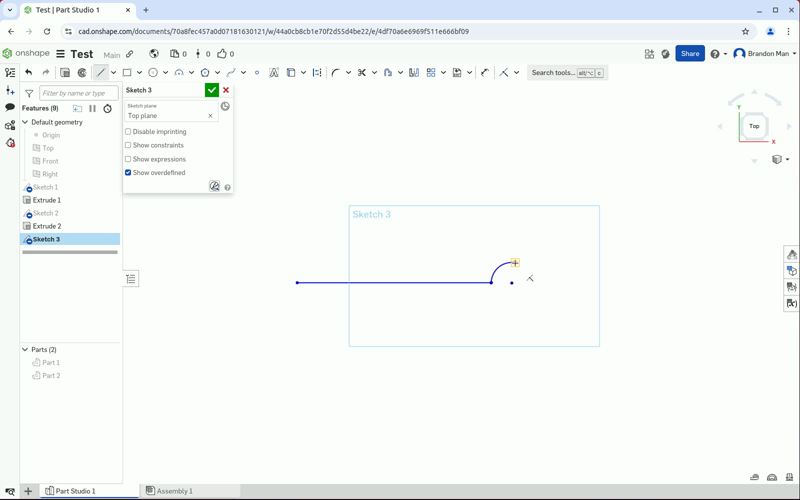
scroll(6)
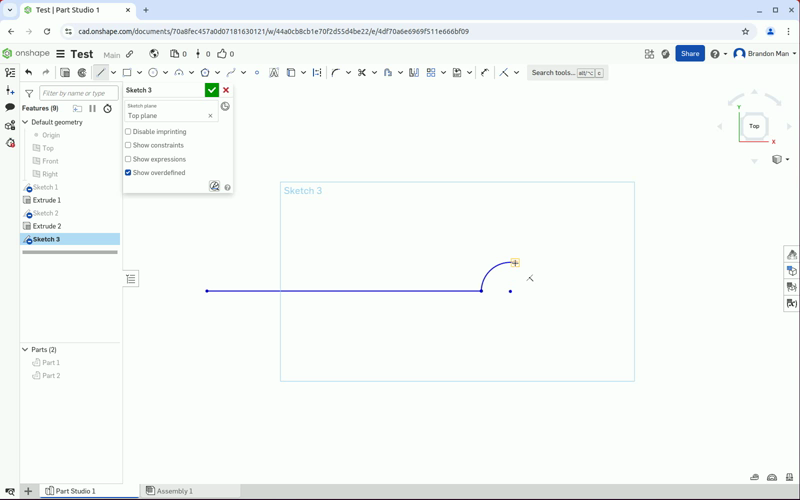
scroll(6)
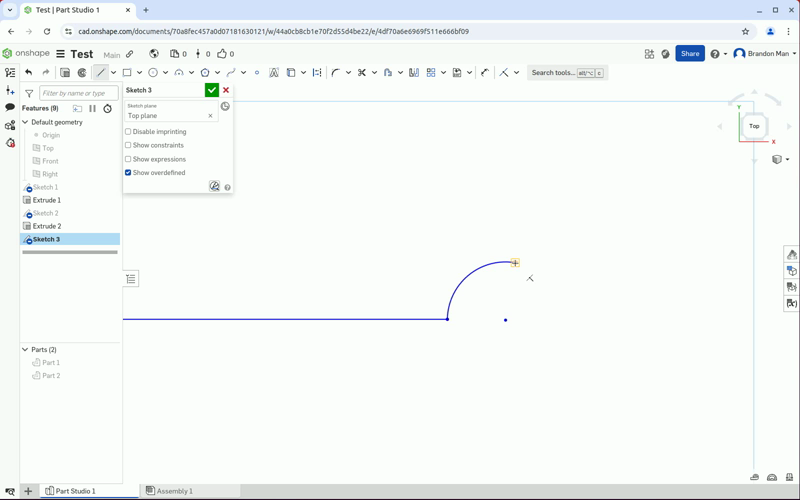
click(515, 262)
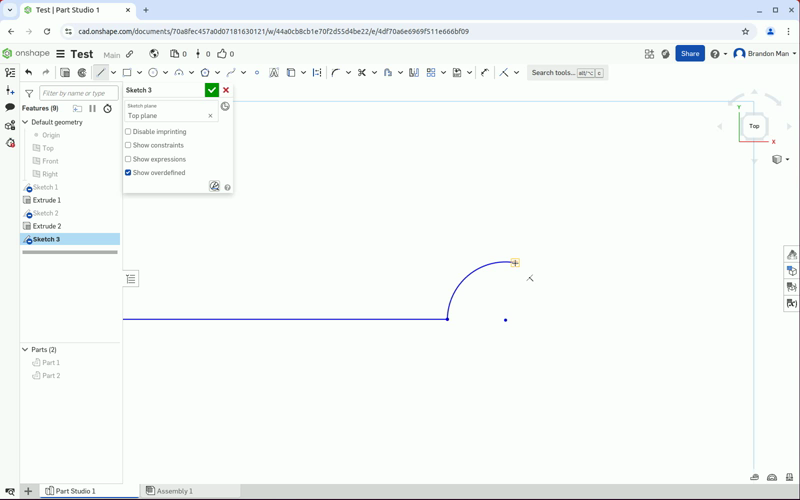
scroll(-6)
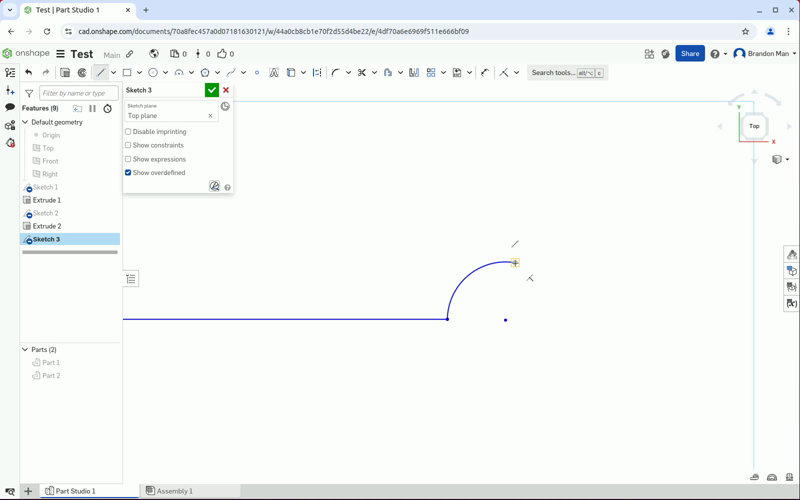
scroll(-6)
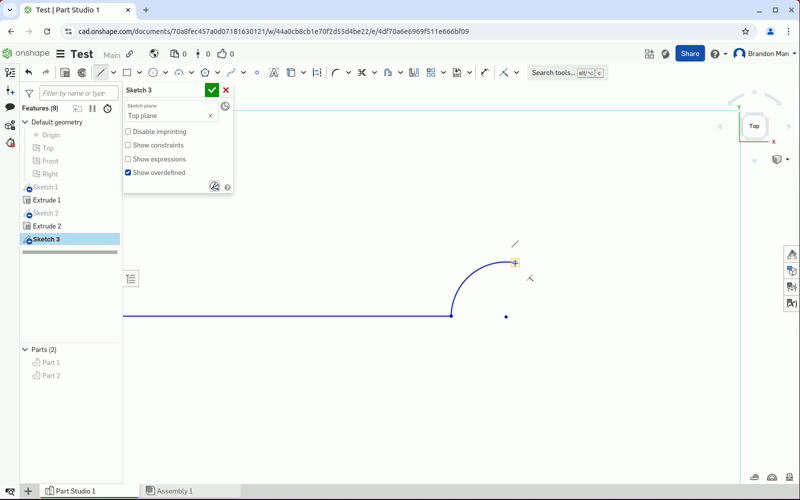
scroll(-6)
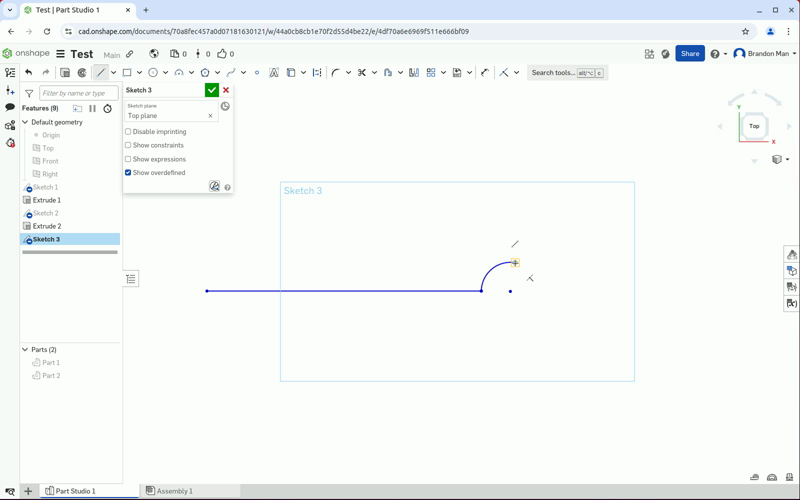
scroll(-6)
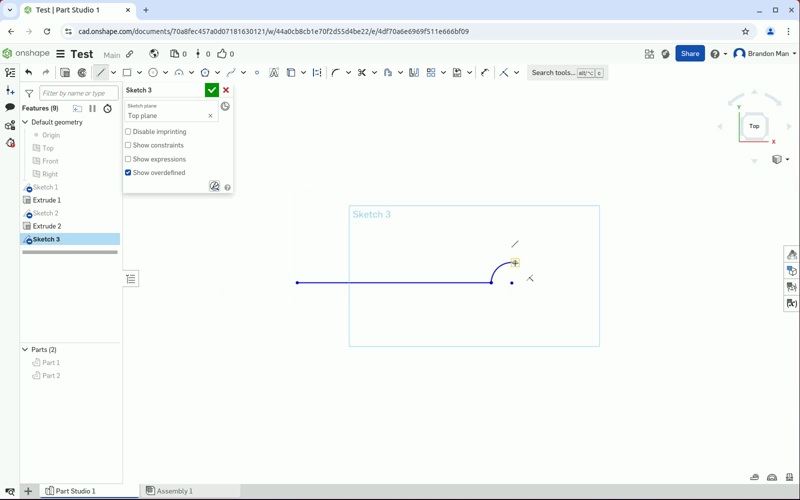
scroll(-6)
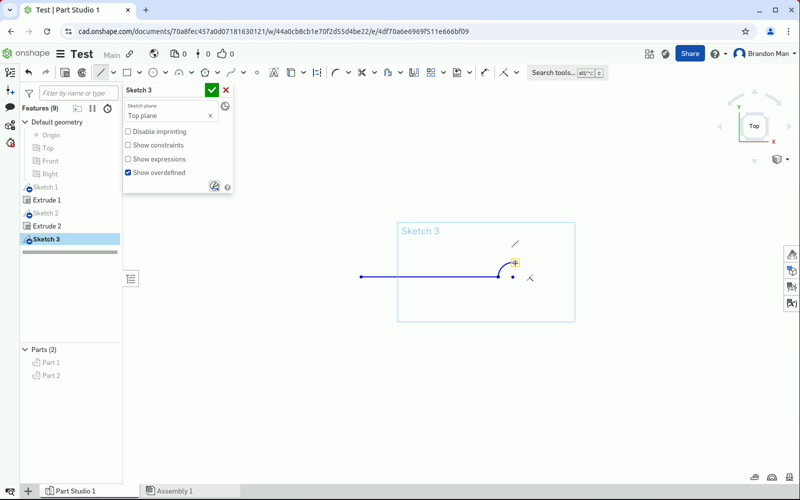
scroll(-6)
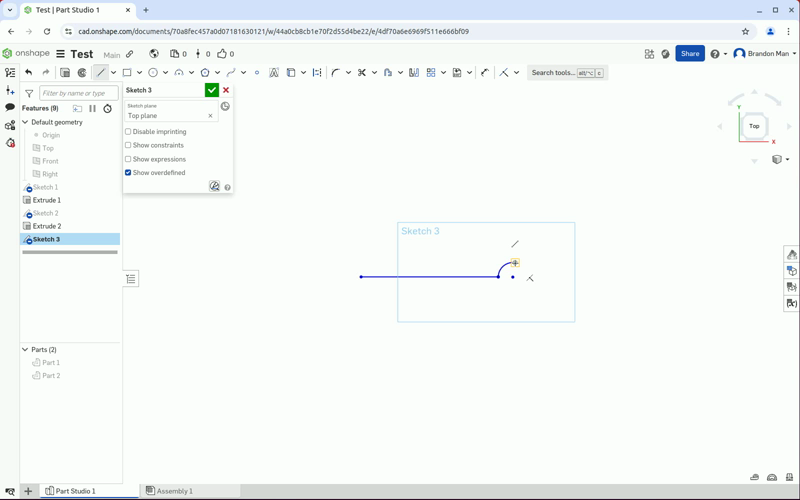
scroll(-6)
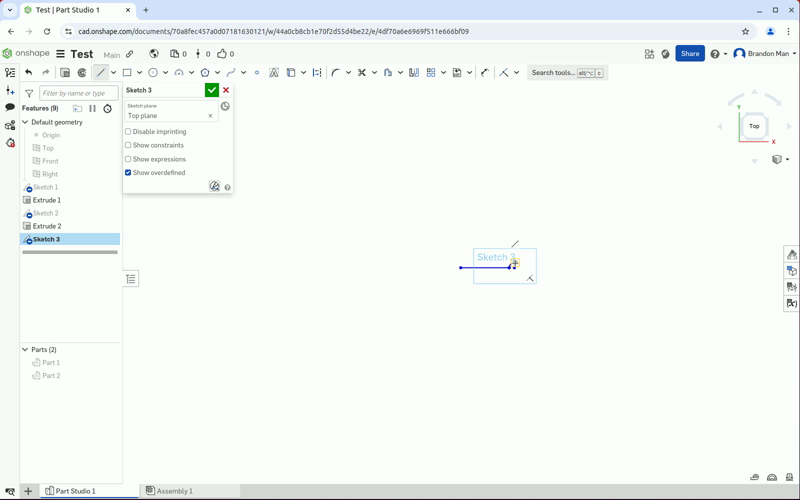
key_down(shift)
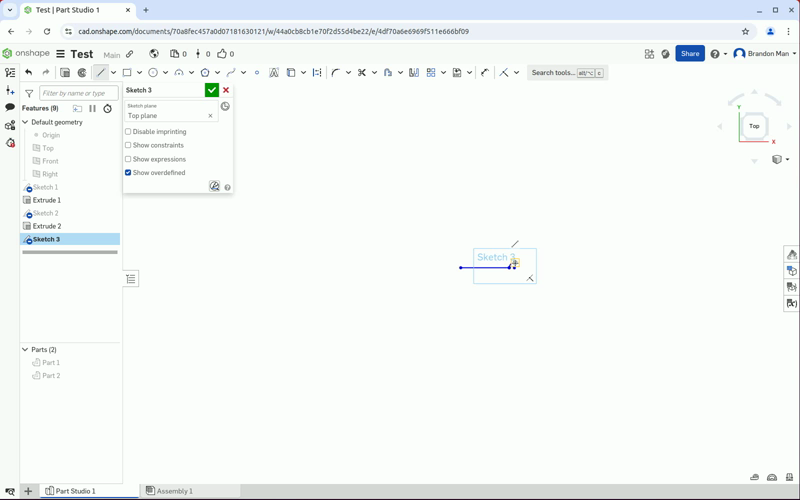
mouse_move(545, 262)
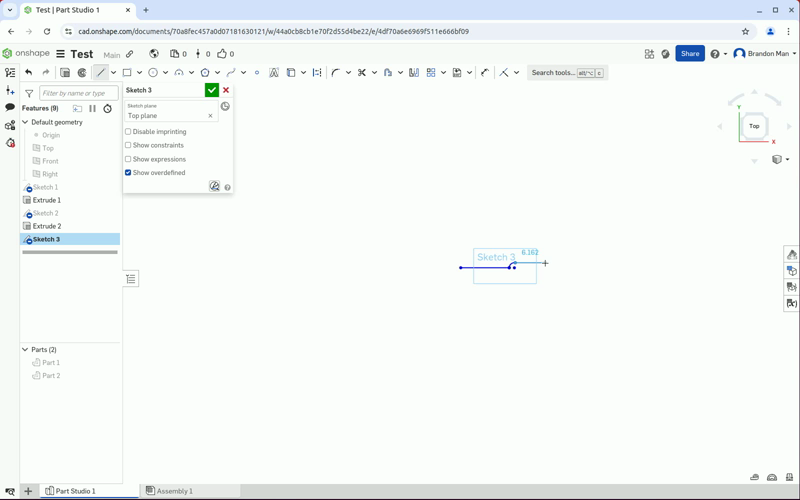
mouse_move(554, 262)
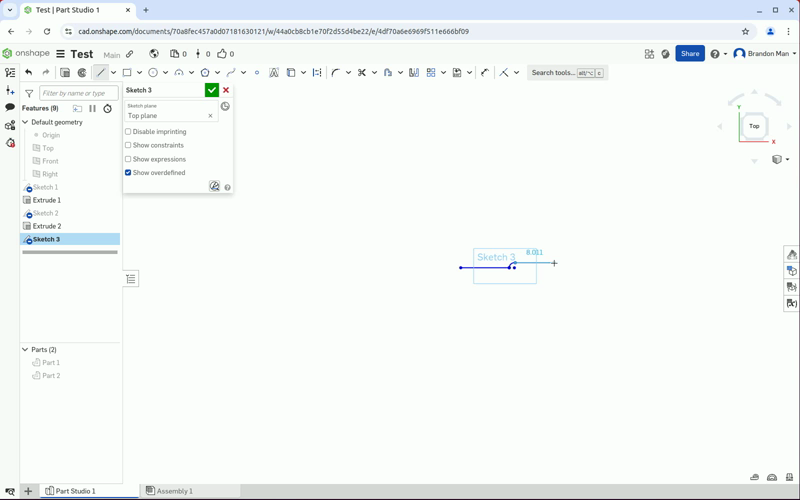
click(554, 262)
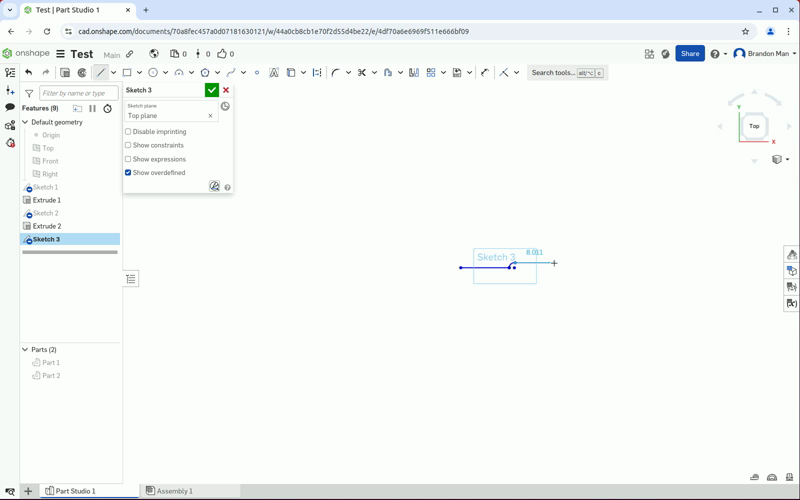
key_up(shift)
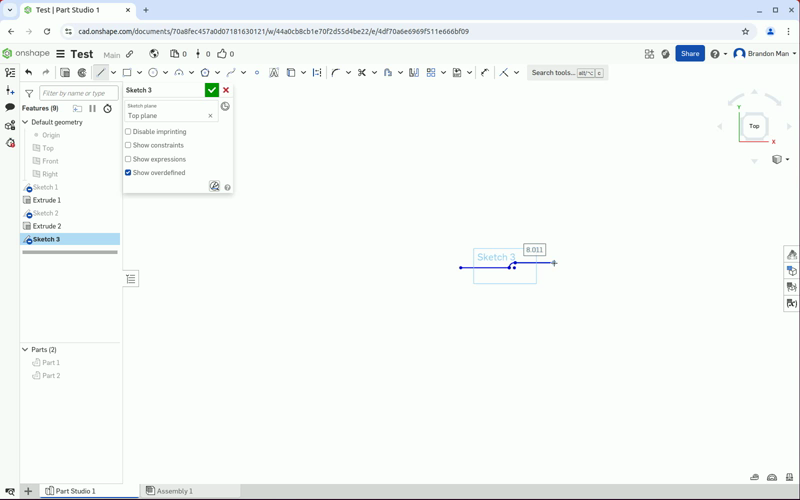
key(esc)
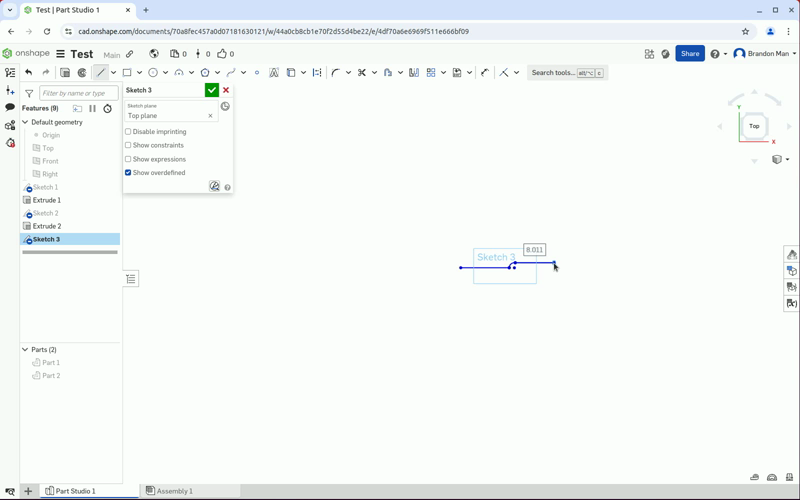
key(a)
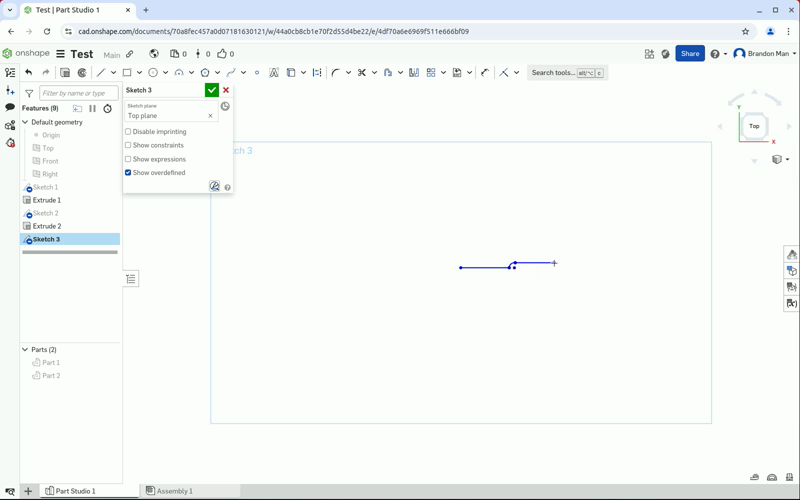
mouse_move(554, 262)
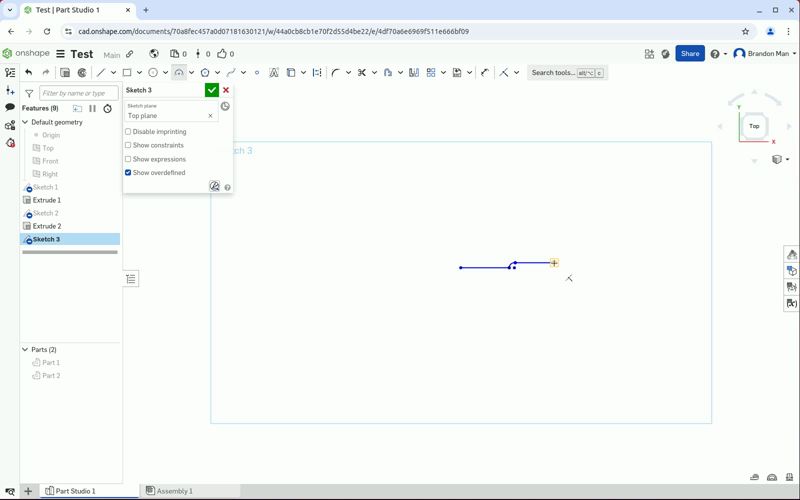
click(554, 262)
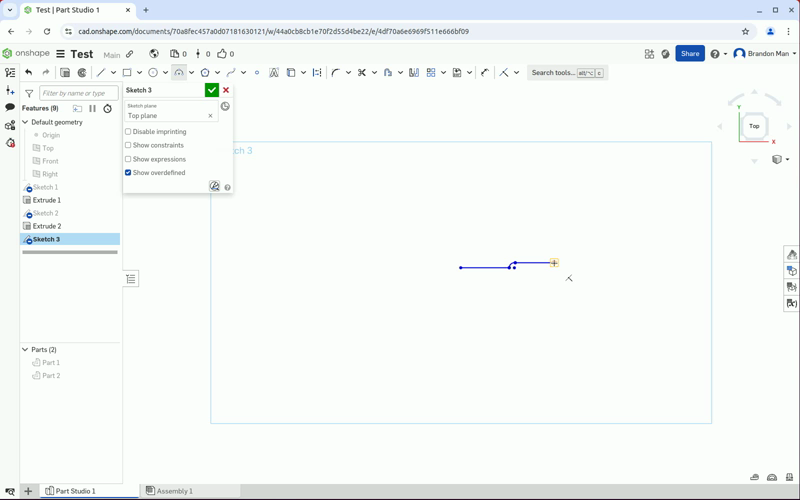
key_down(shift)
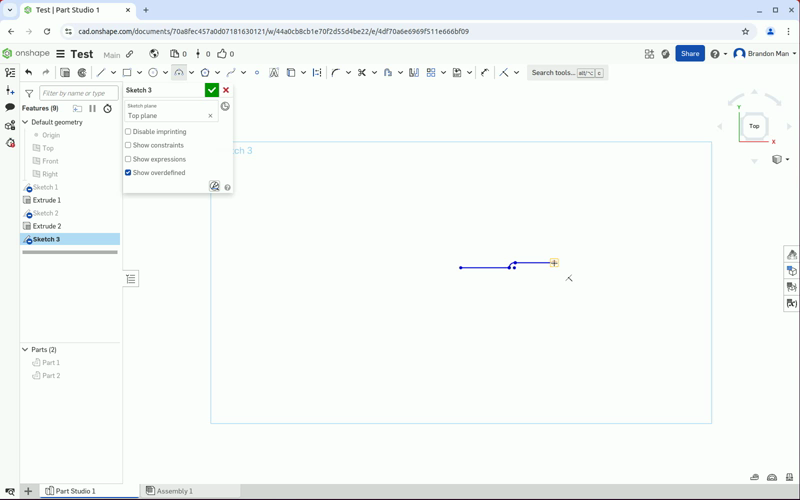
mouse_move(554, 225)
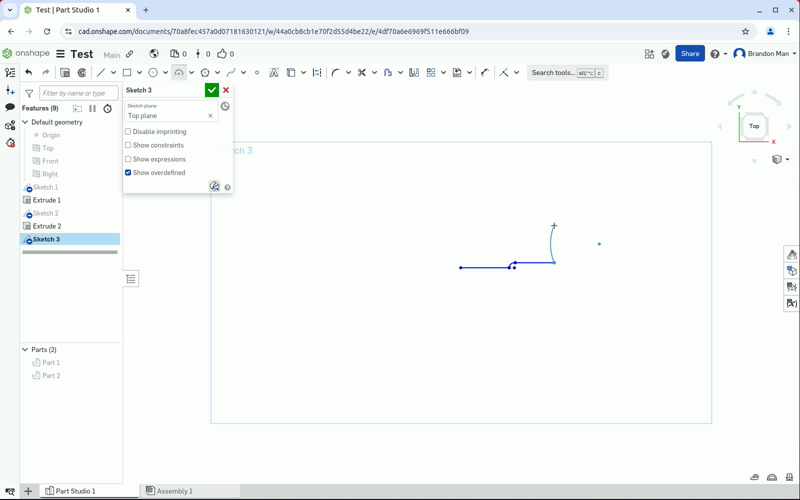
click(554, 225)
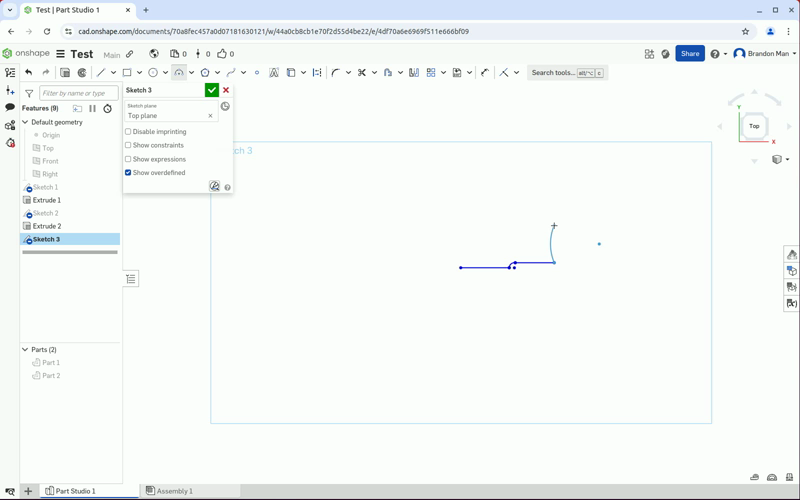
mouse_move(573, 243)
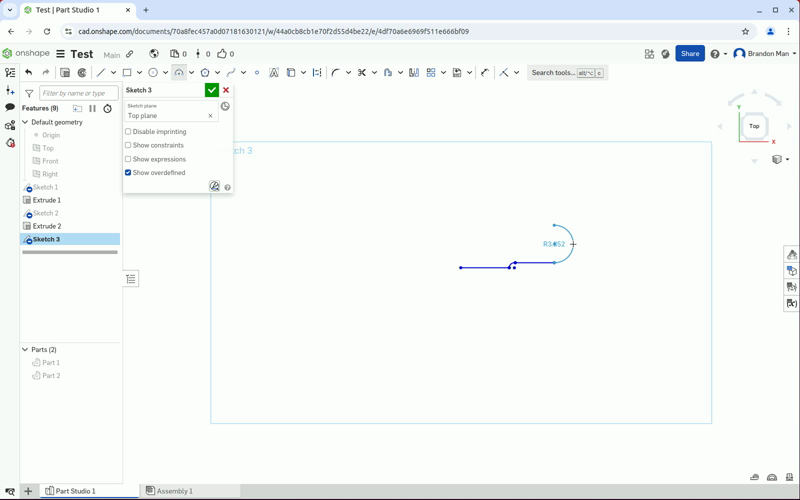
click(573, 243)
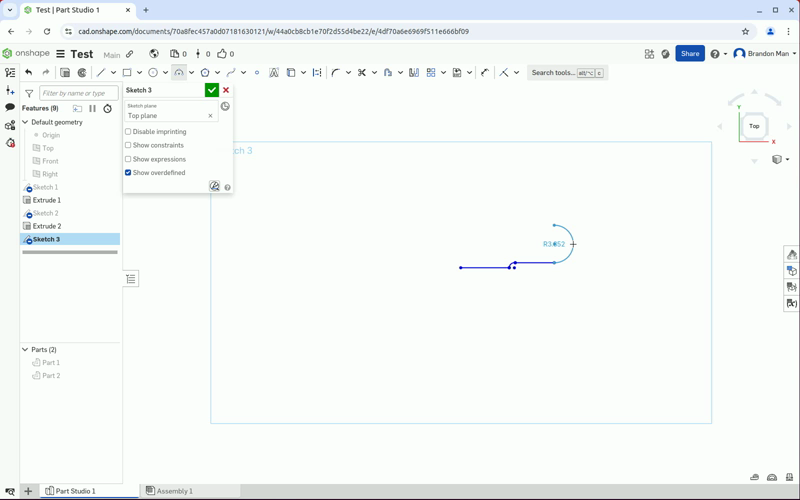
key_up(shift)
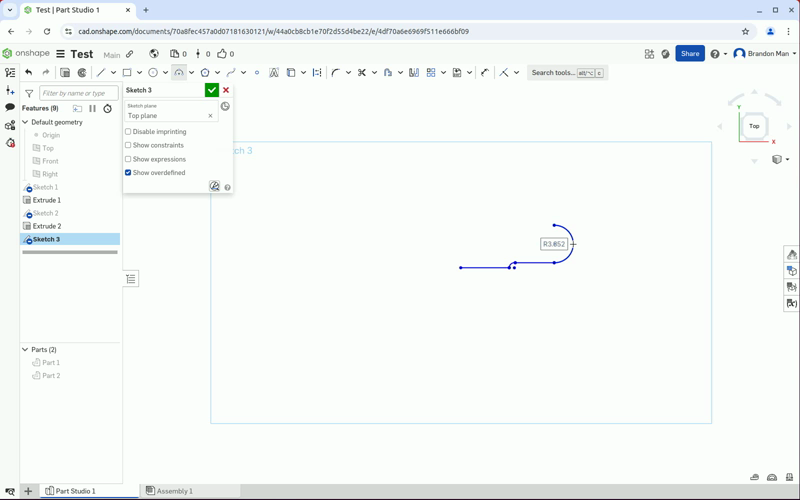
key(esc)
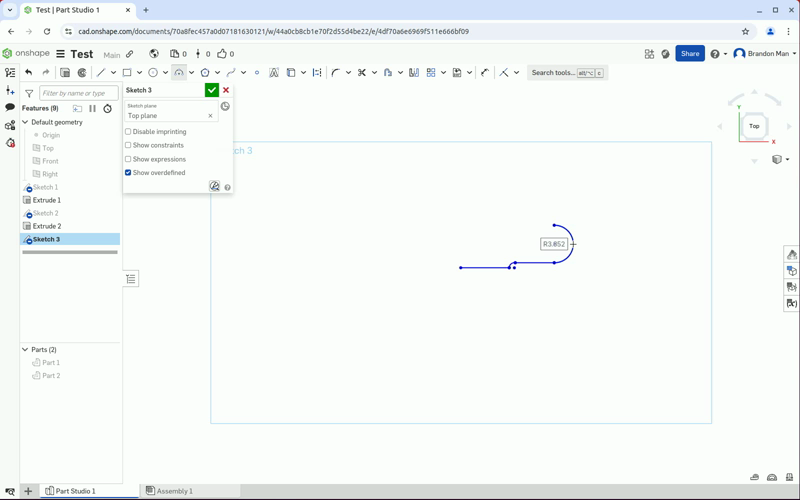
key(l)
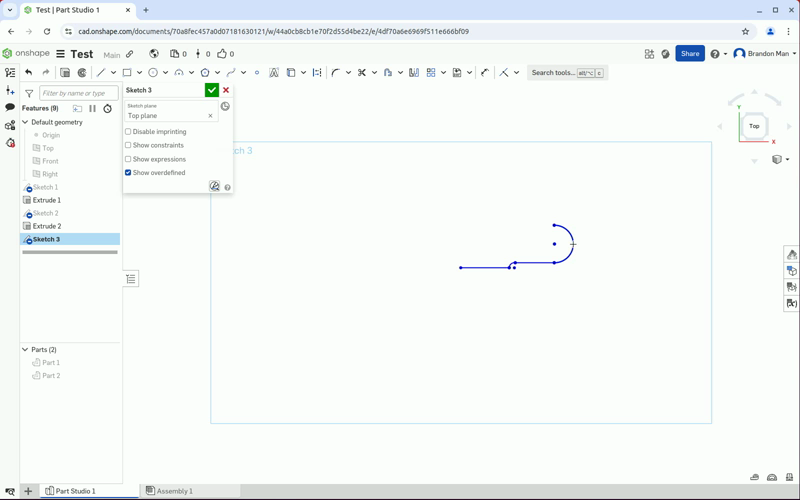
mouse_move(554, 225)
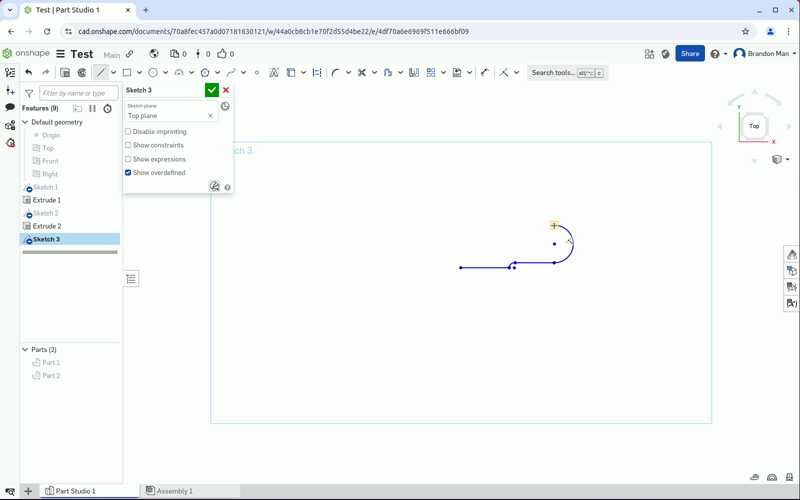
click(554, 225)
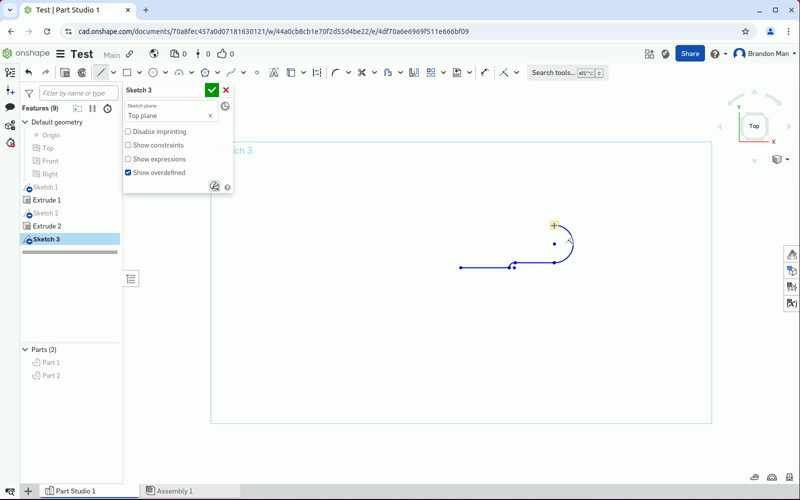
key_down(shift)
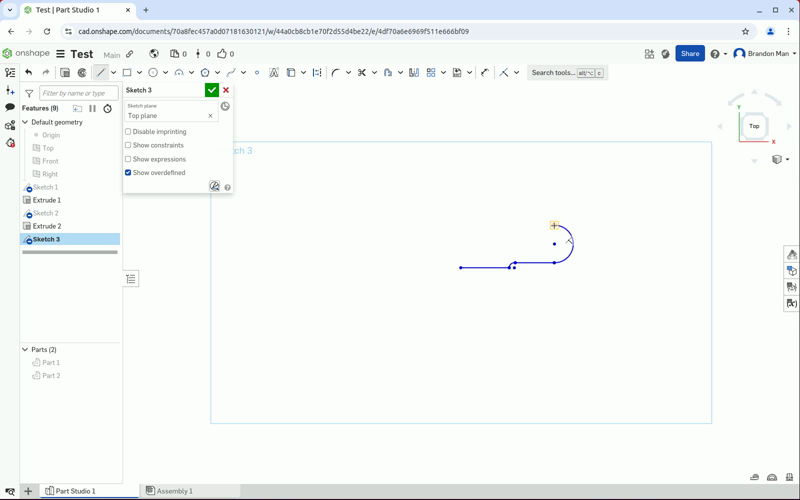
mouse_move(584, 225)
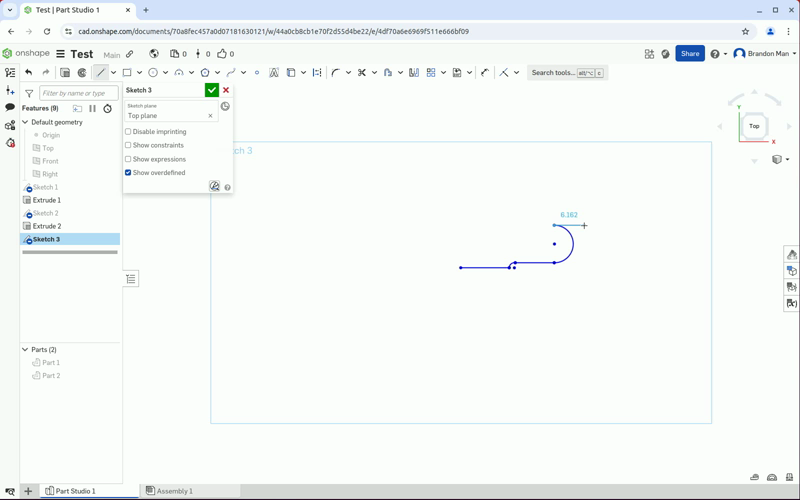
mouse_move(515, 225)
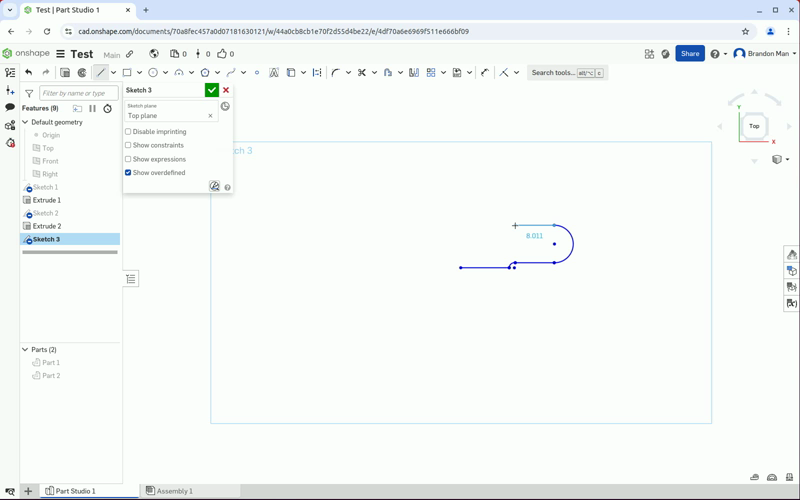
click(515, 225)
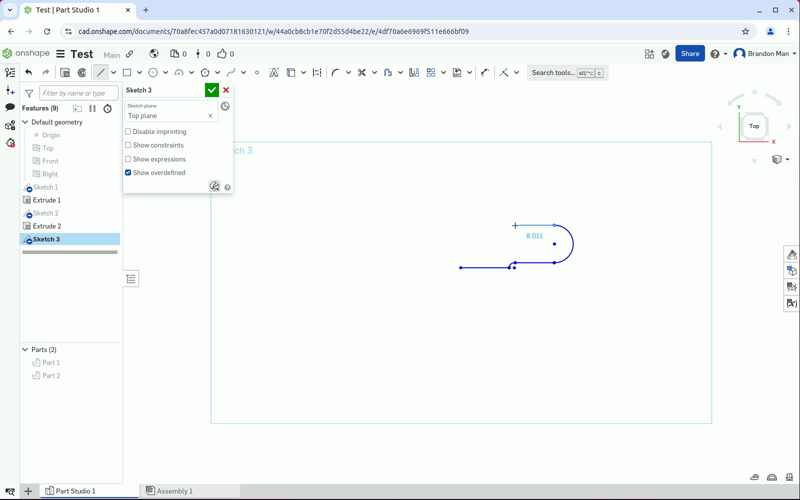
key_up(shift)
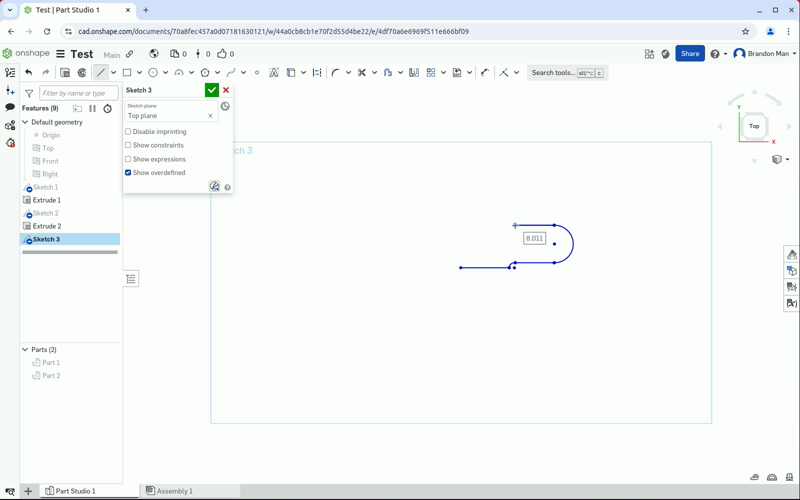
key(esc)
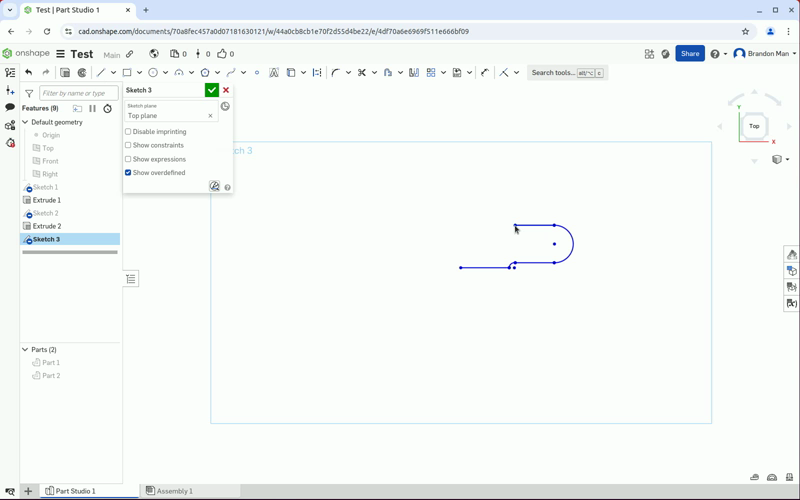
key(a)
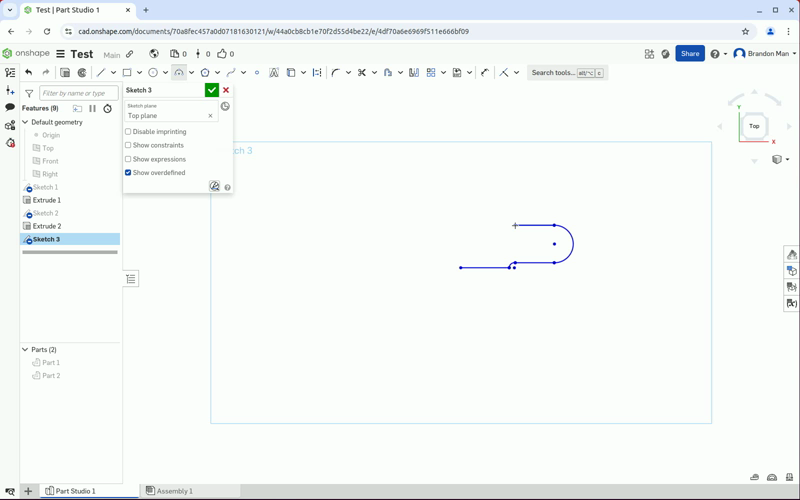
mouse_move(515, 225)
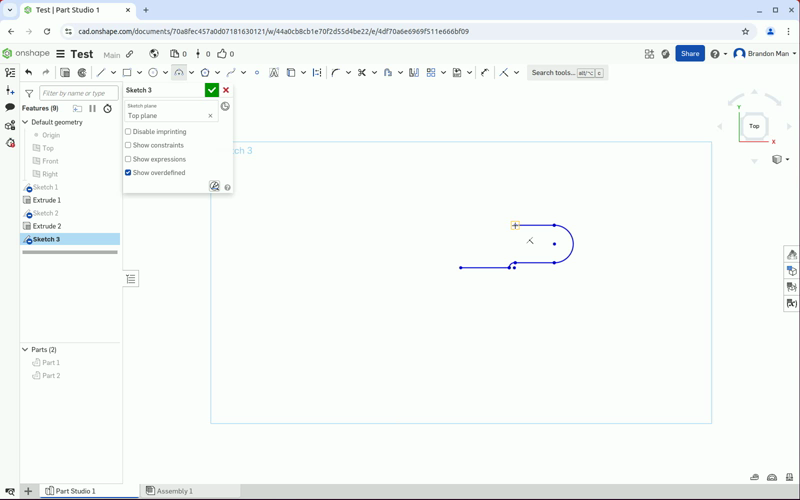
click(515, 225)
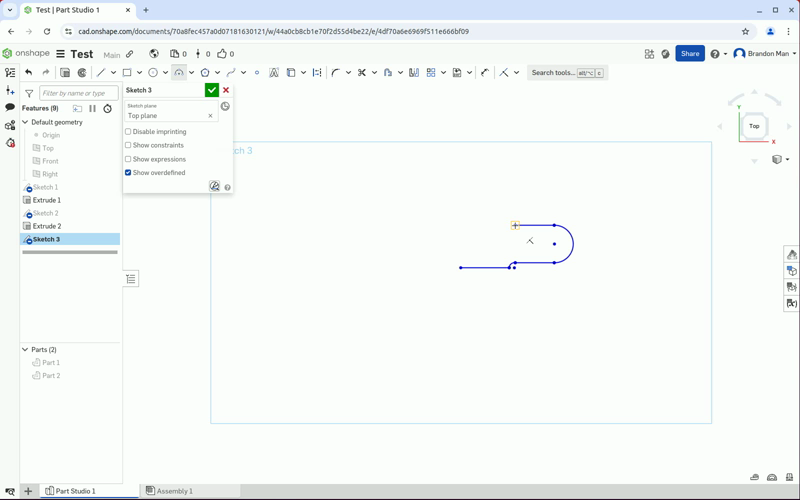
key_down(shift)
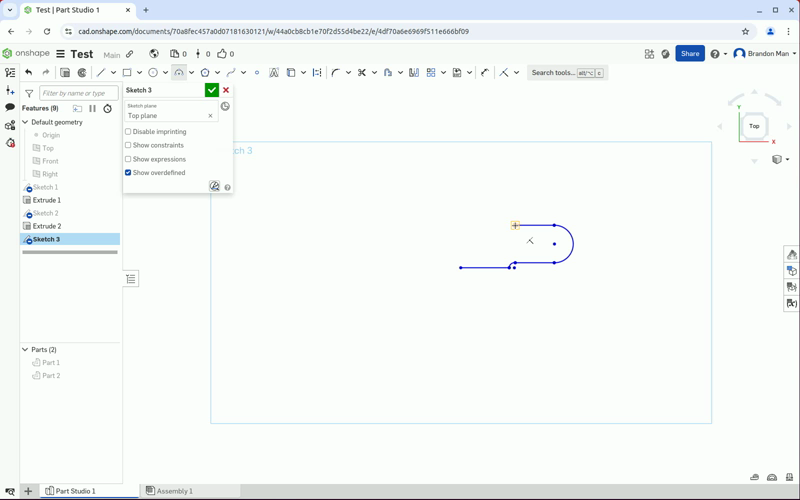
mouse_move(509, 219)
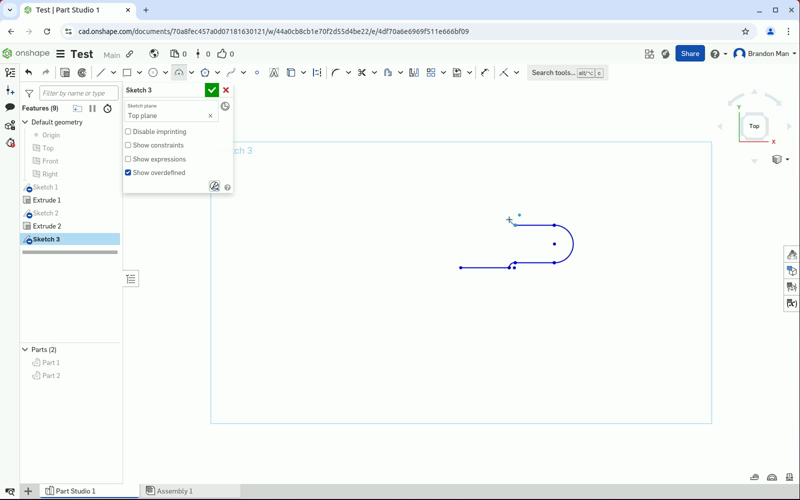
click(509, 219)
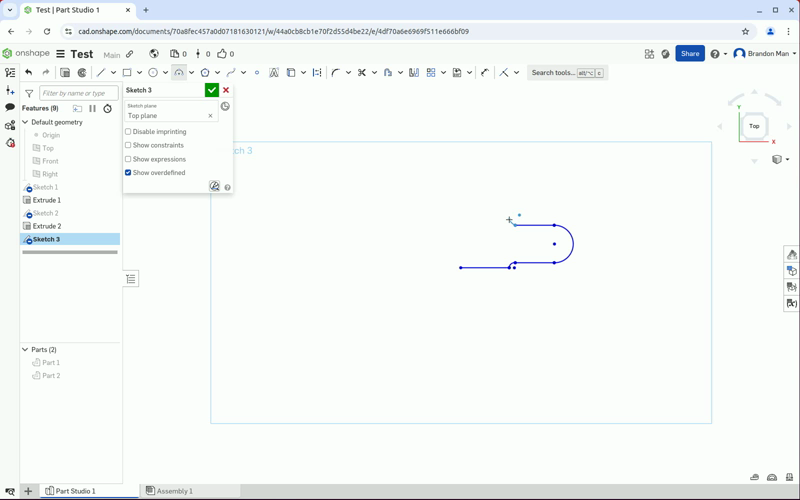
mouse_move(510, 223)
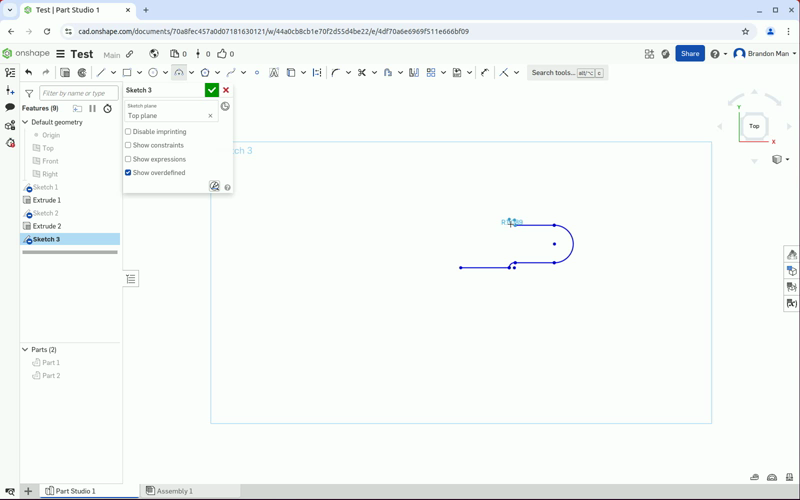
click(510, 223)
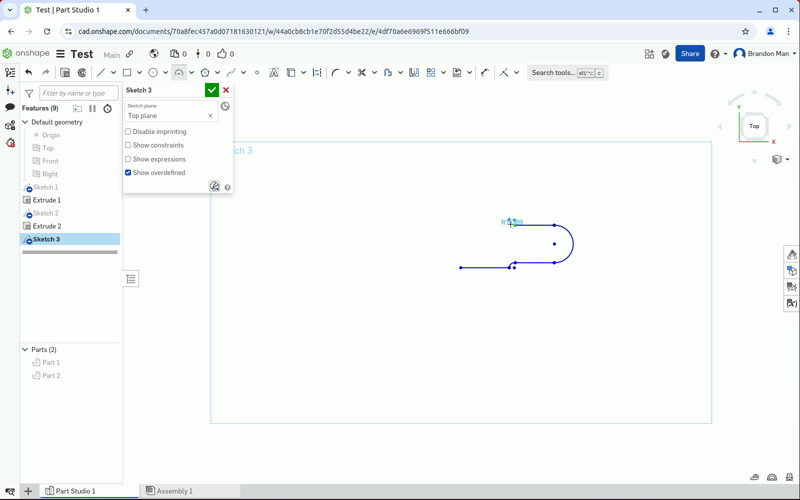
key_up(shift)
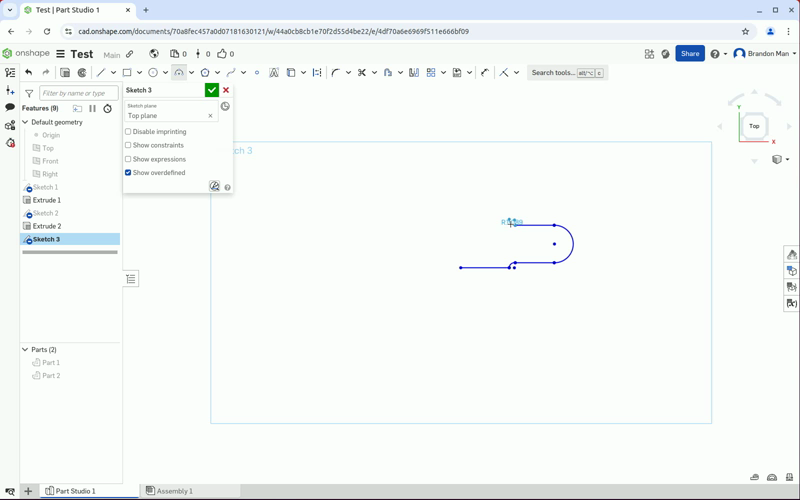
key(esc)
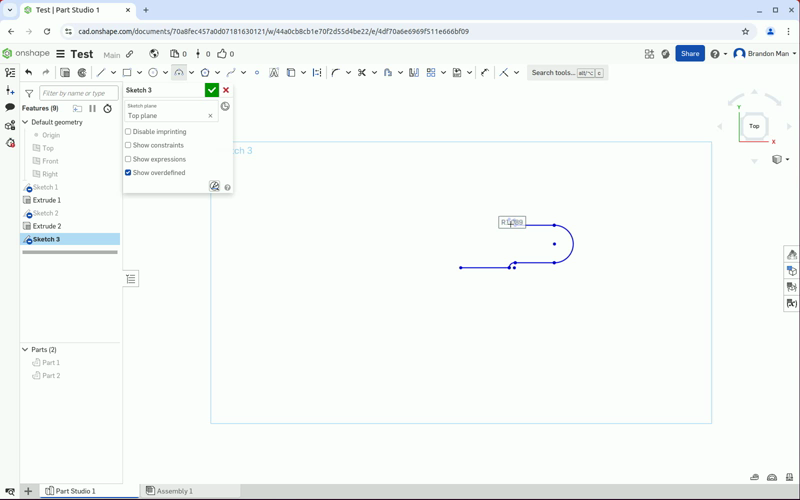
key(l)
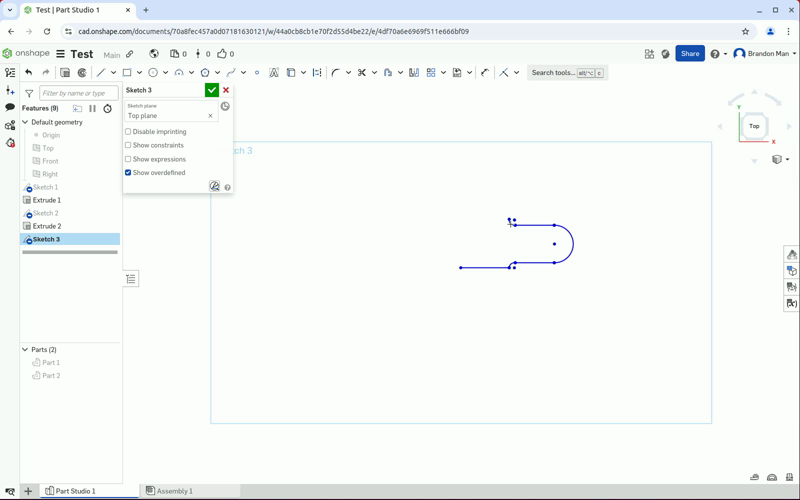
mouse_move(509, 219)
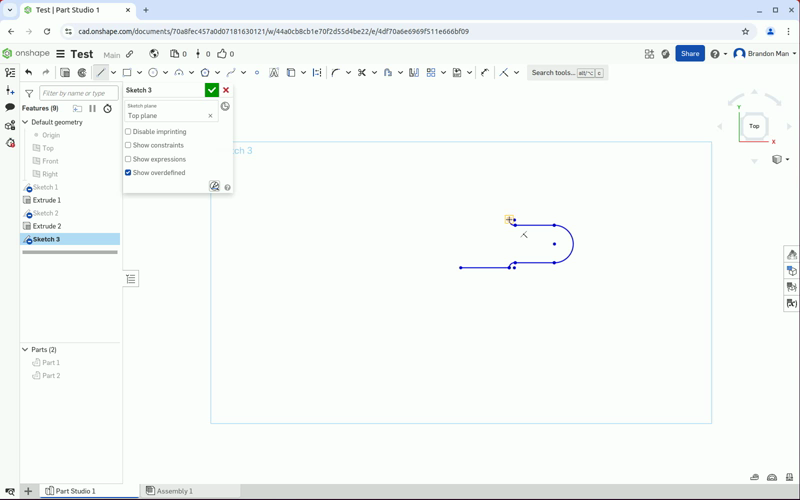
click(509, 219)
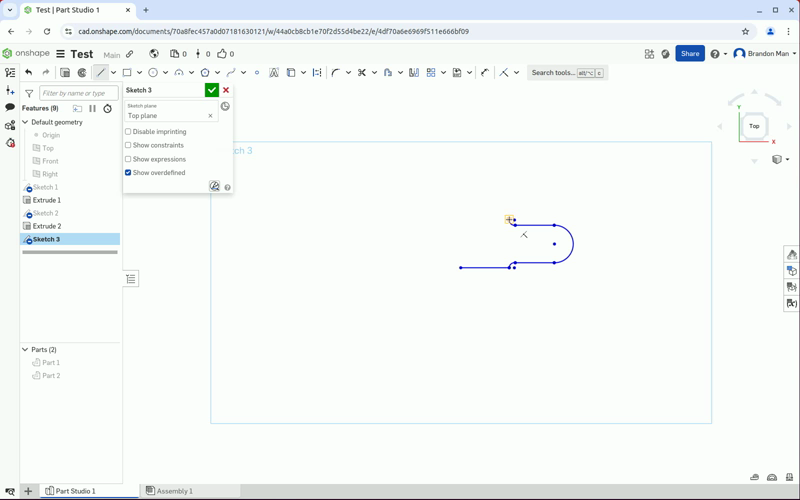
key_down(shift)
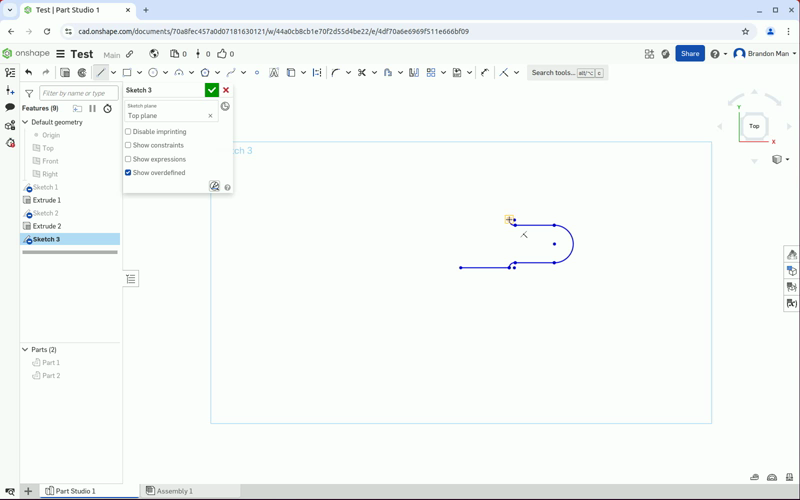
mouse_move(539, 219)
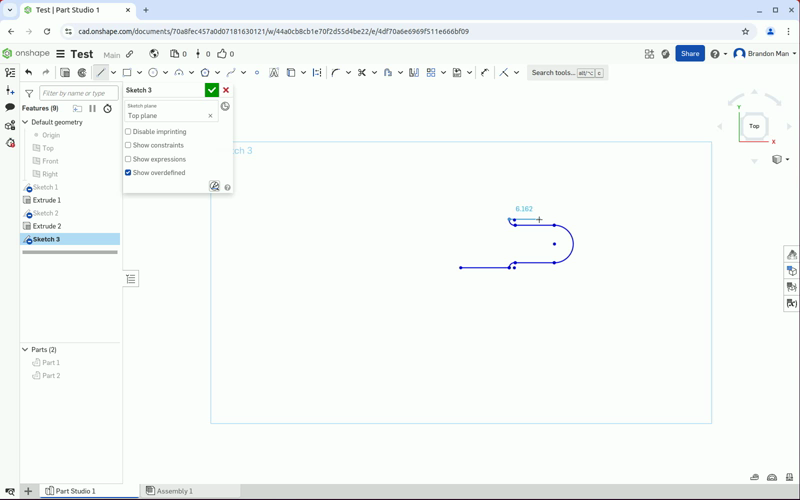
mouse_move(460, 219)
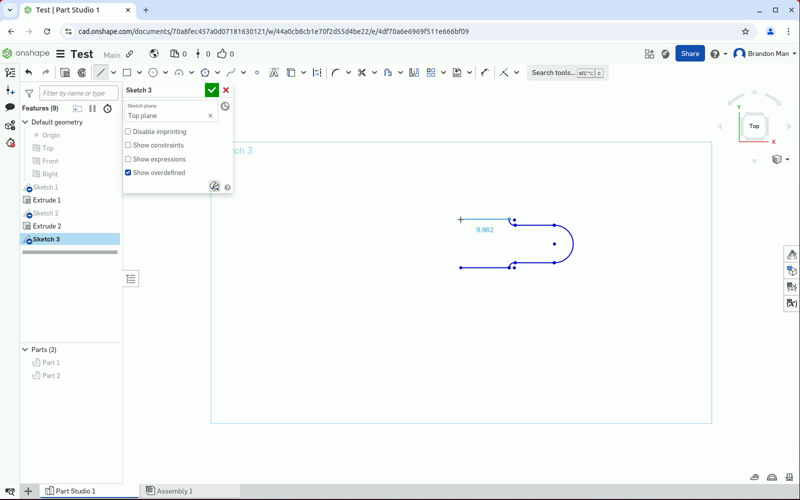
click(460, 219)
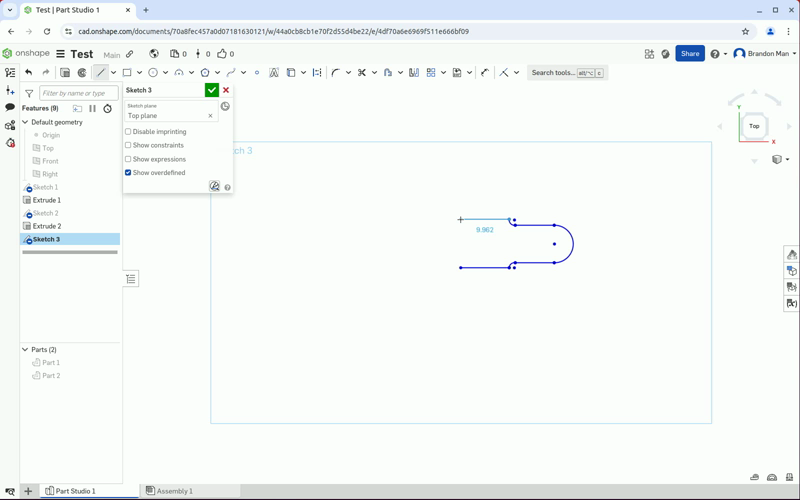
key_up(shift)
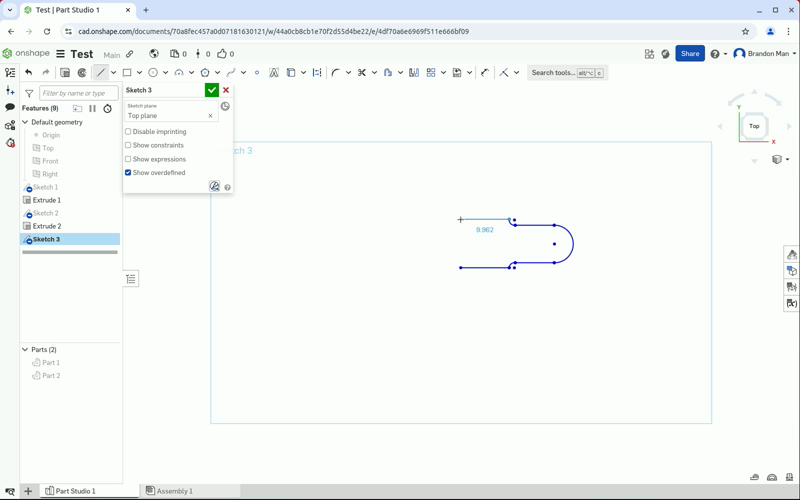
mouse_move(490, 219)
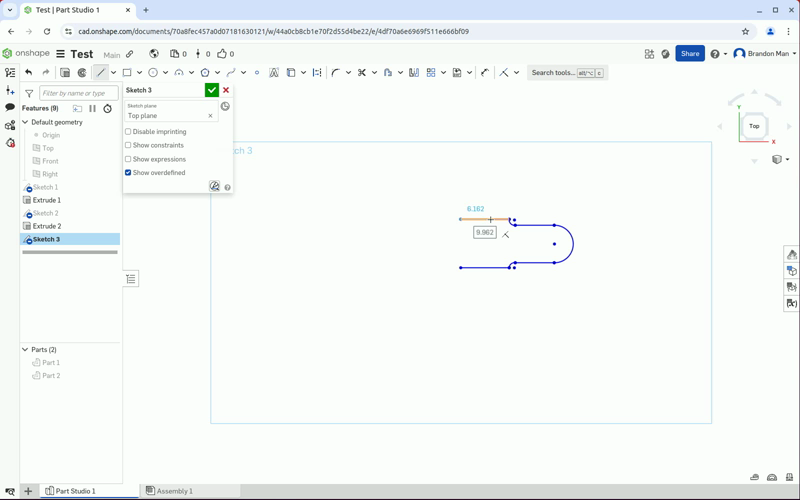
key_down(shift)
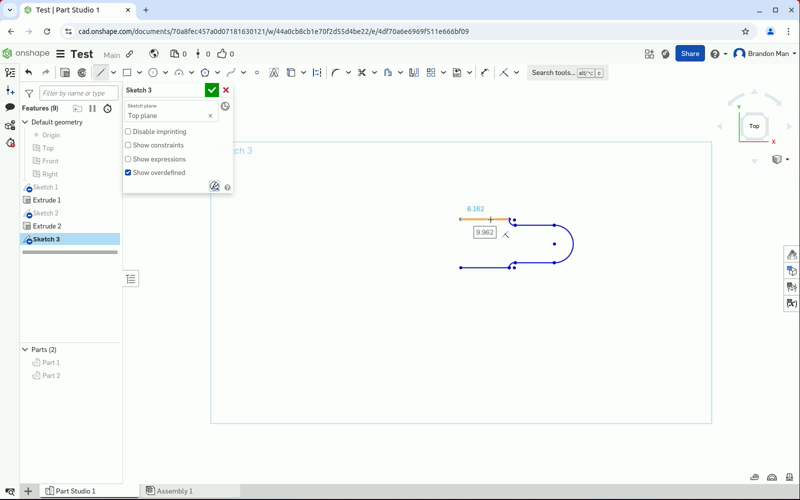
mouse_move(460, 267)
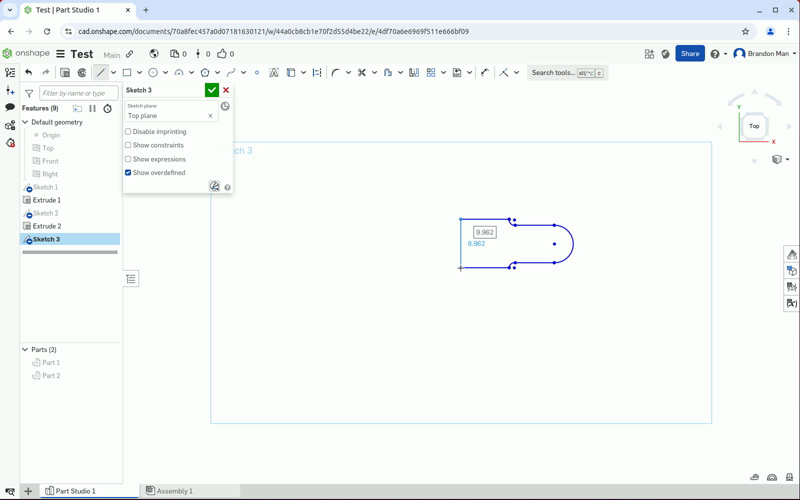
key_up(shift)
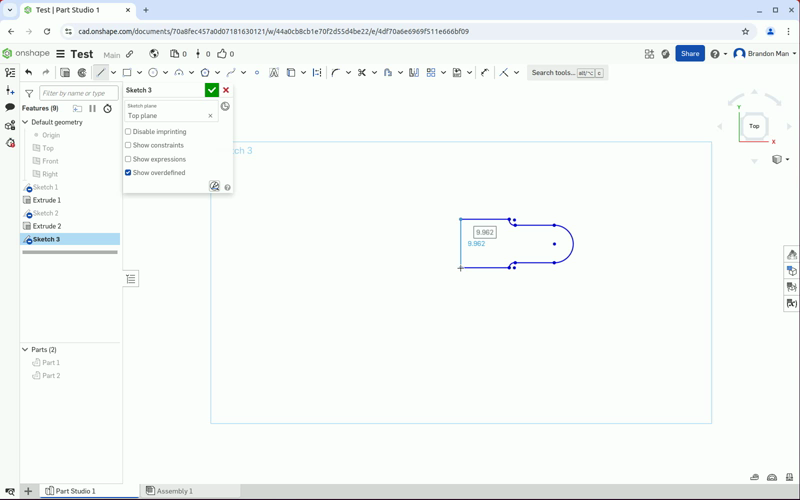
click(460, 267)
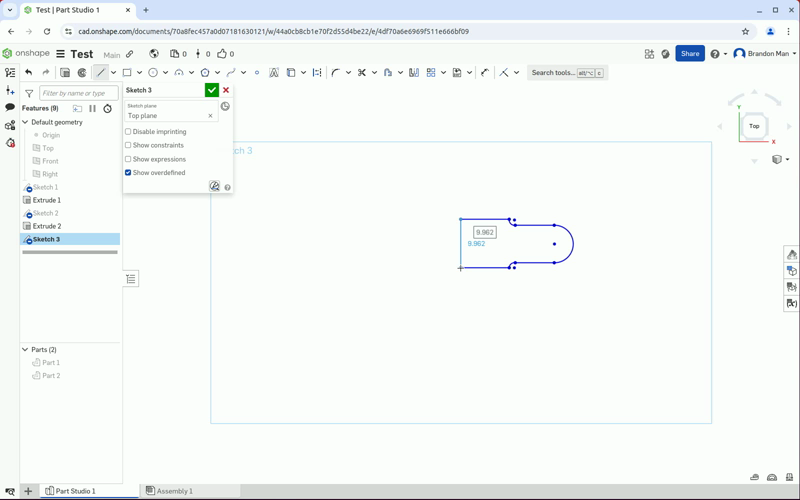
key(esc)
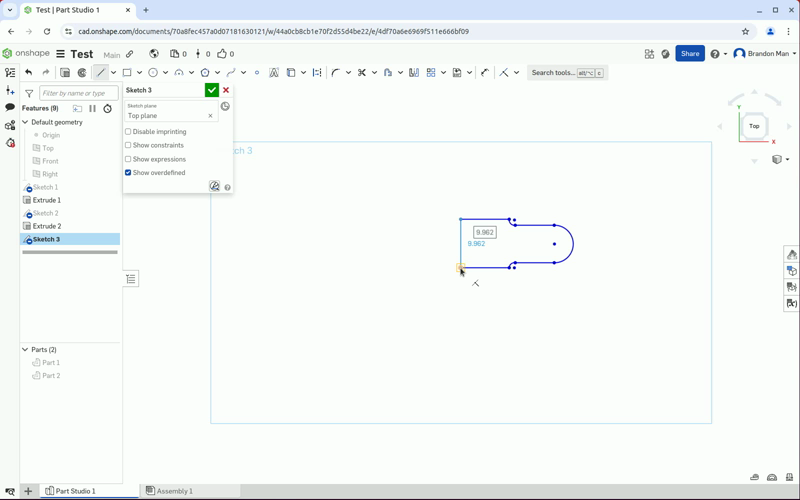
key(c)
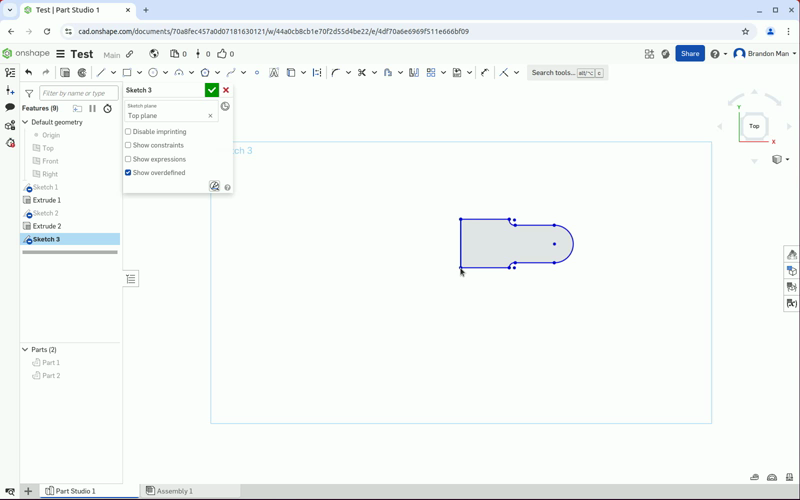
key_down(shift)
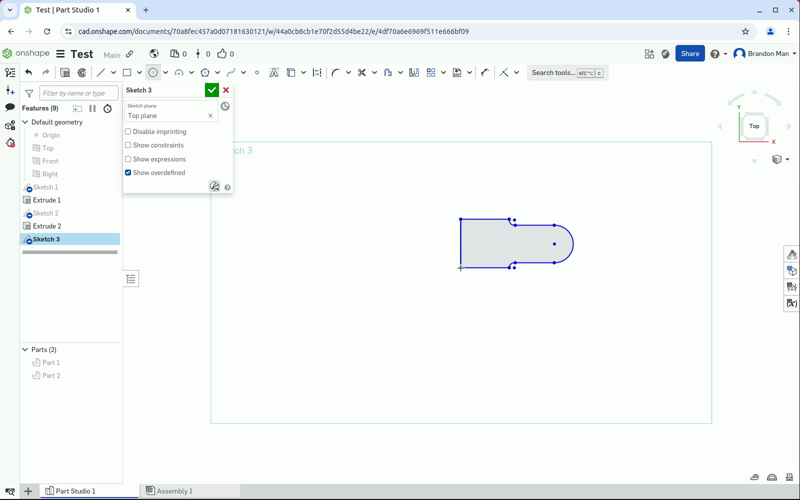
mouse_move(522, 243)
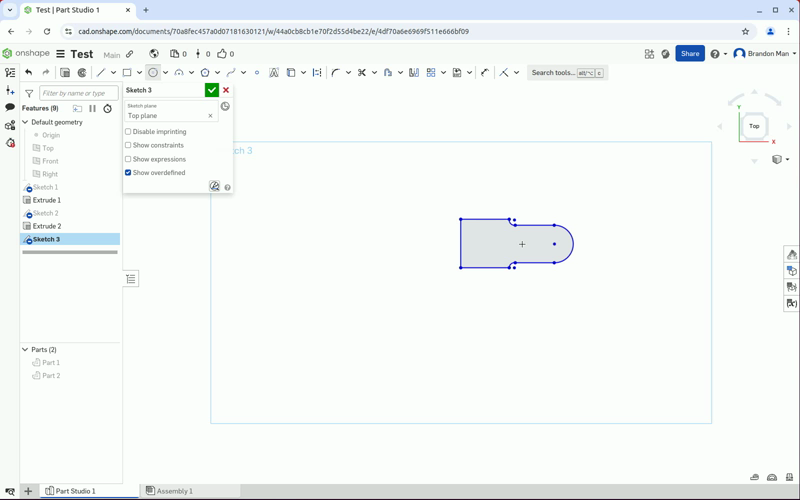
click(522, 243)
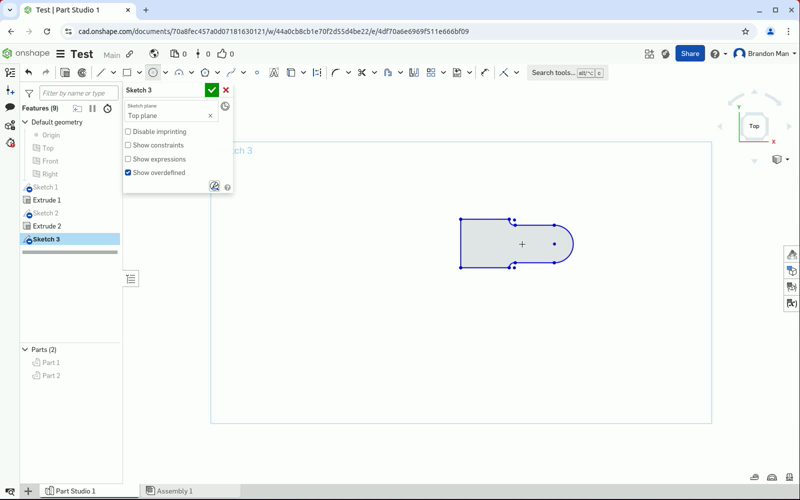
key_up(shift)
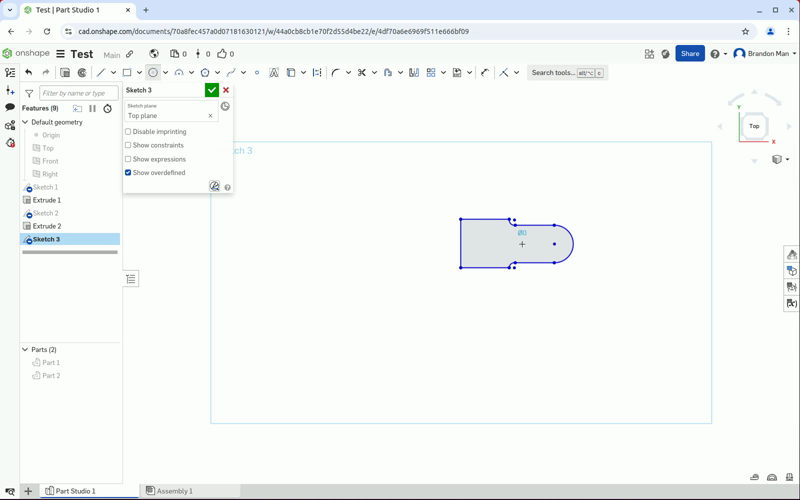
mouse_move(530, 243)
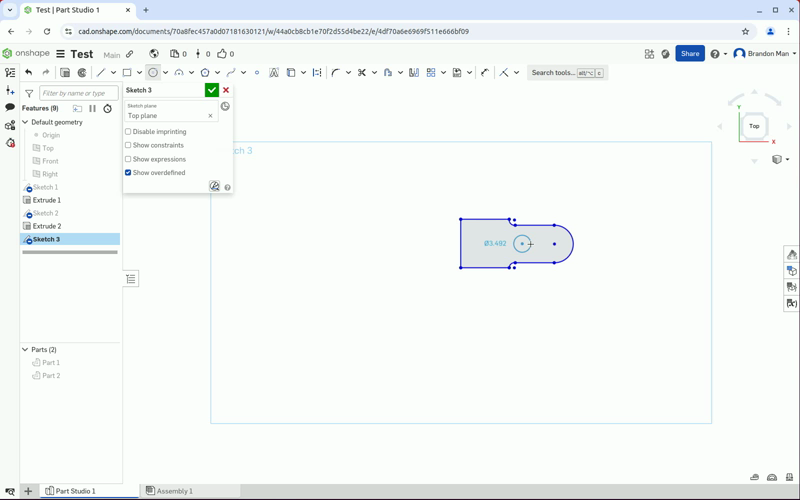
click(530, 243)
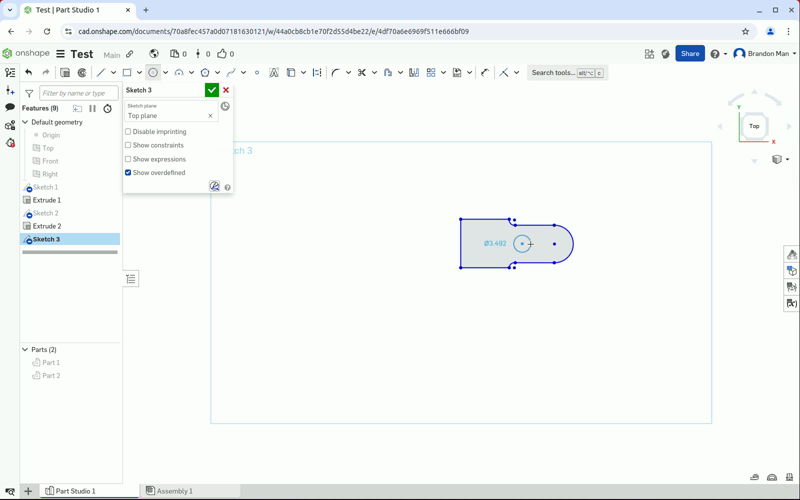
key(esc)
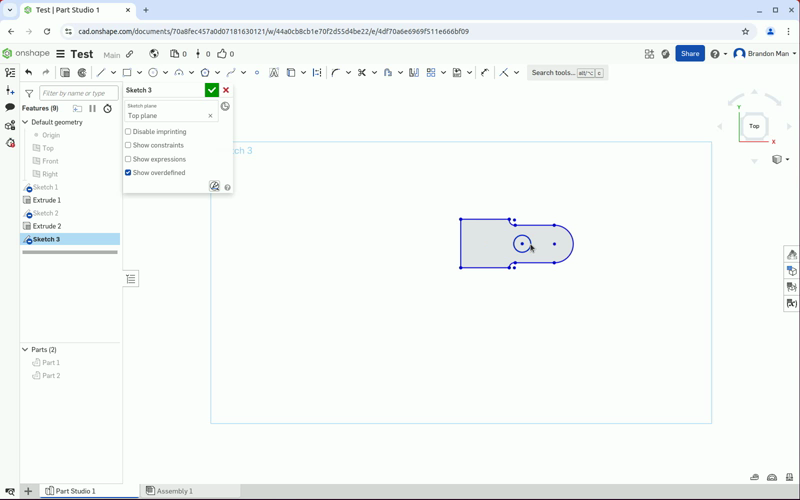
key(c)
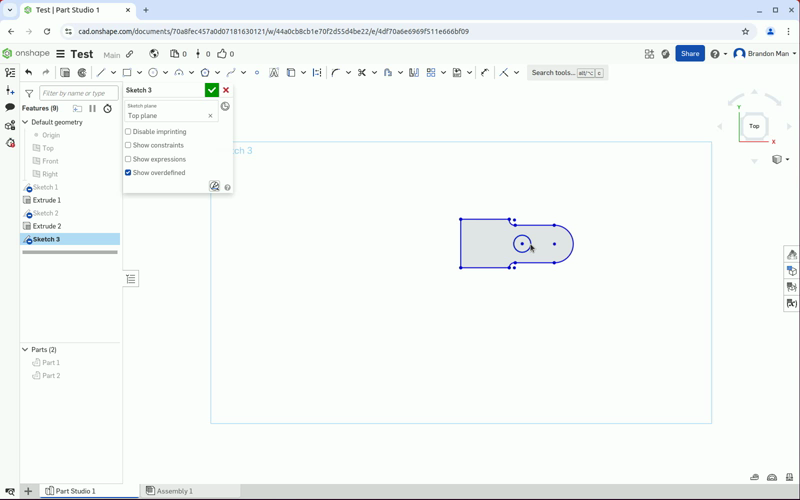
key_down(shift)
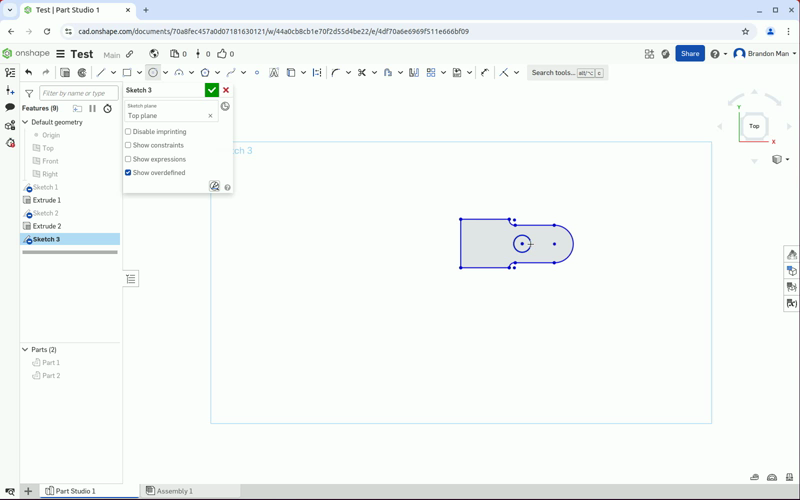
mouse_move(554, 243)
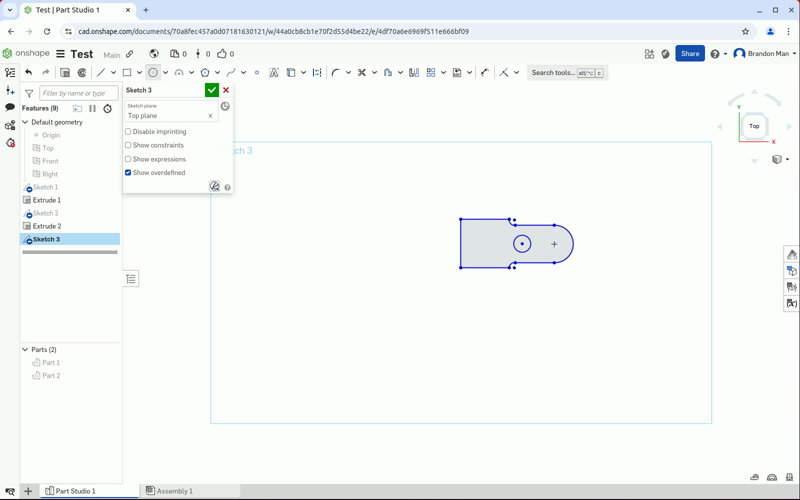
click(554, 243)
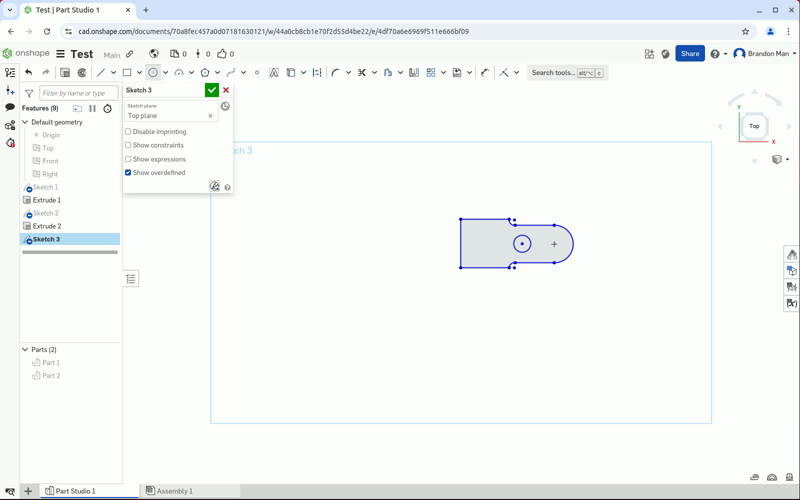
key_up(shift)
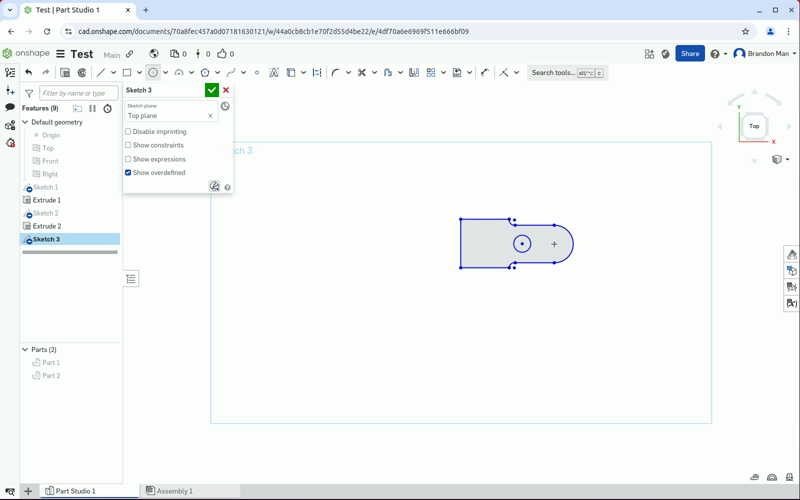
mouse_move(562, 243)
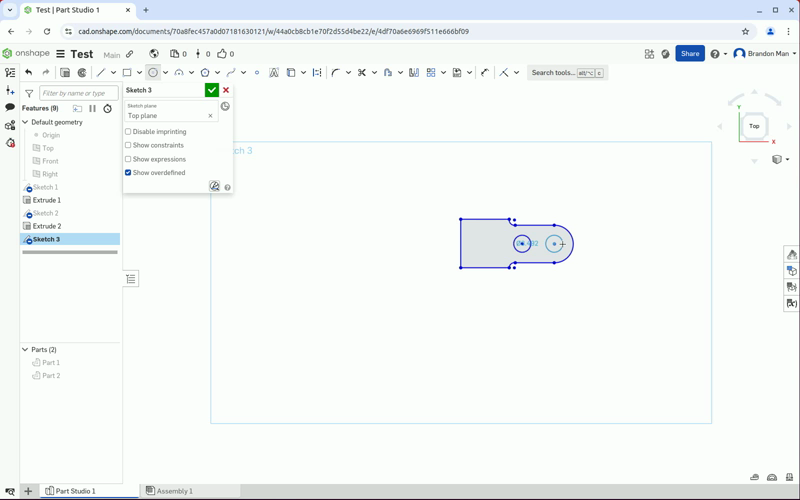
click(562, 243)
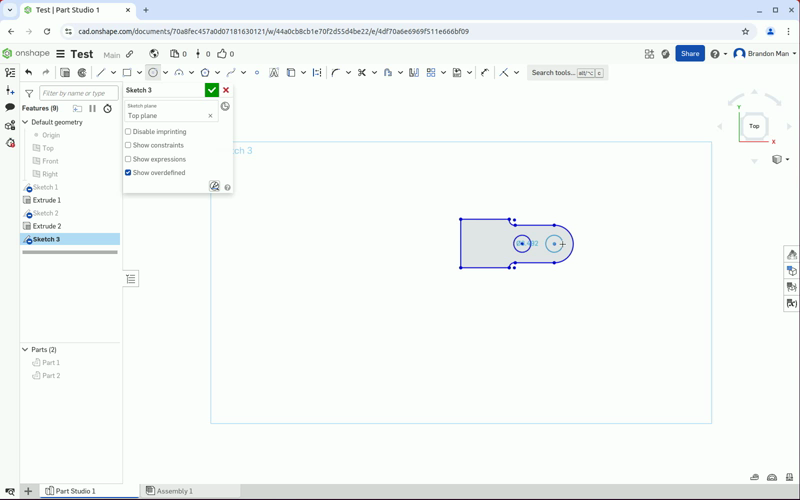
key(esc)
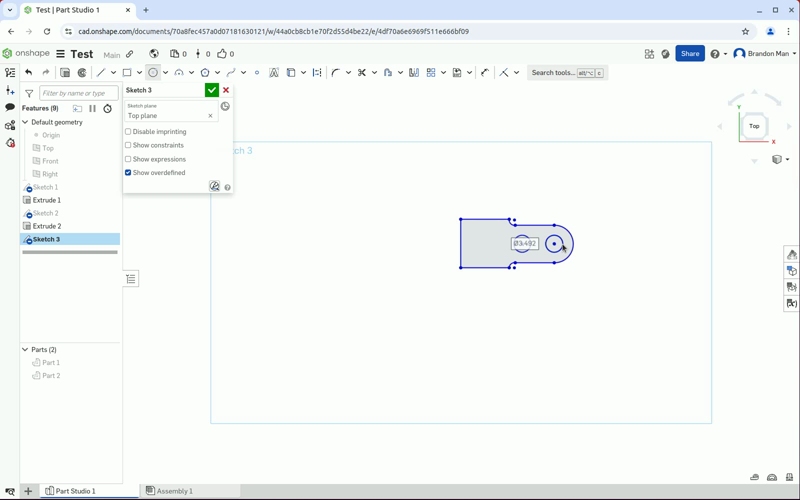
mouse_move(473, 251)
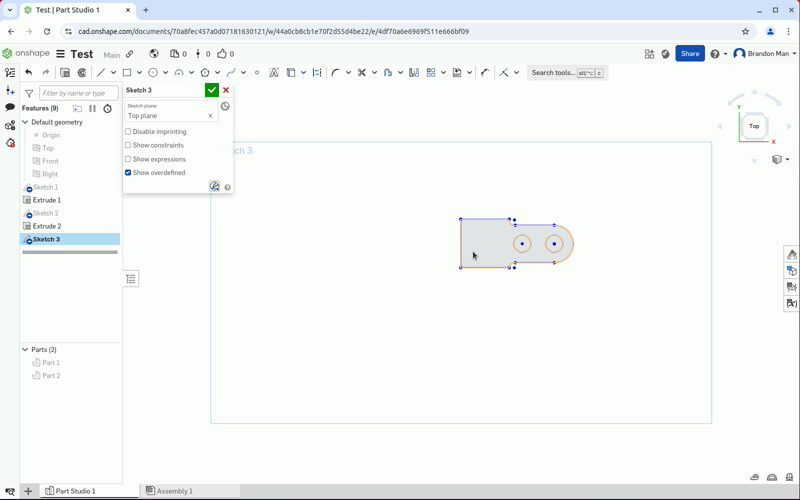
click(473, 251)
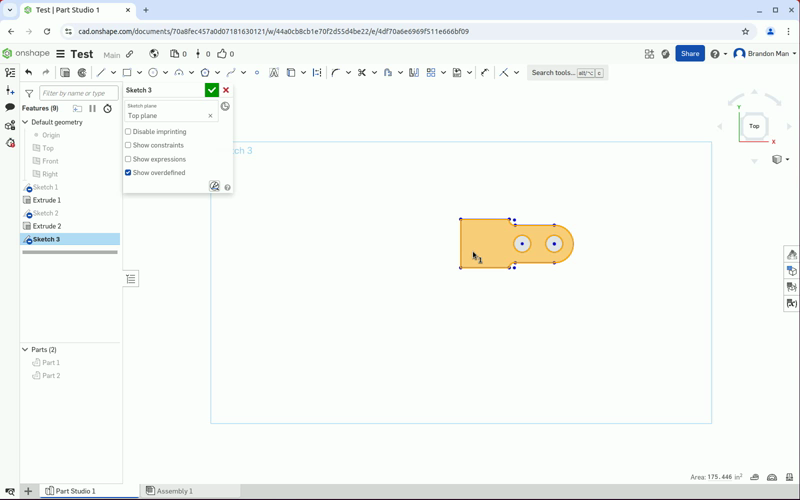
mouse_move(73, 352)
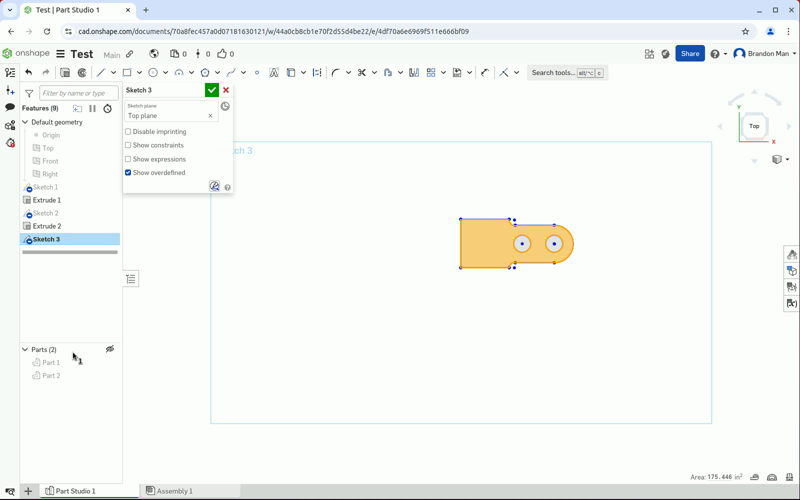
key(shift+y)
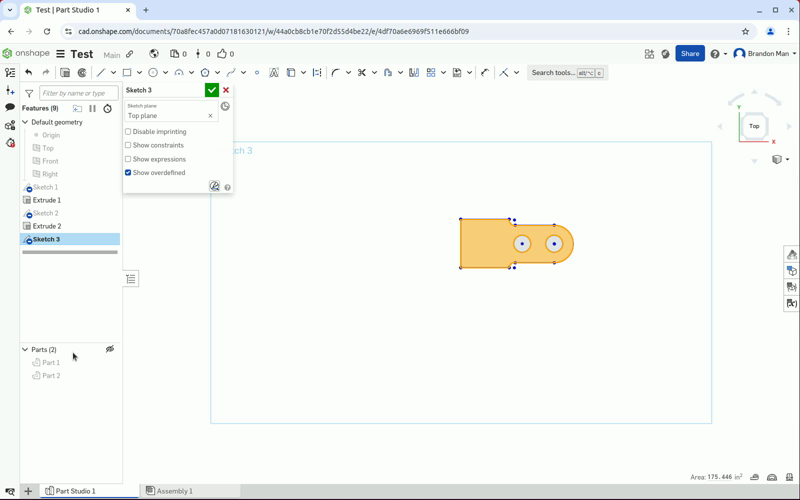
key(shift+e)
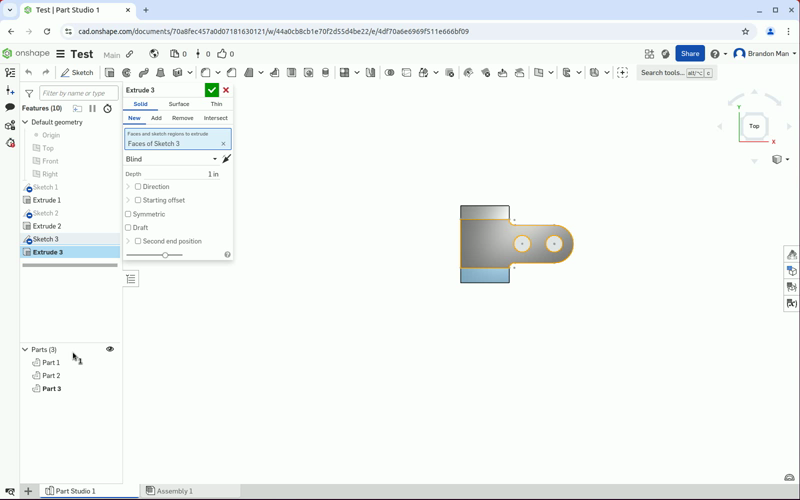
mouse_move(143, 106)
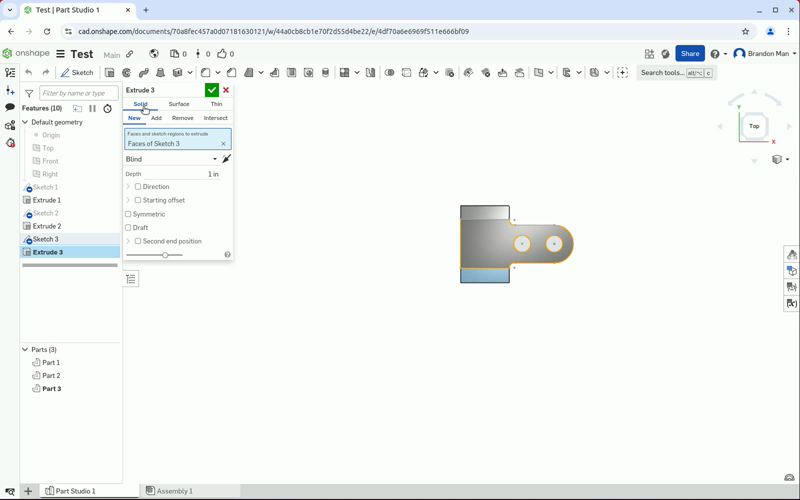
click(143, 106)
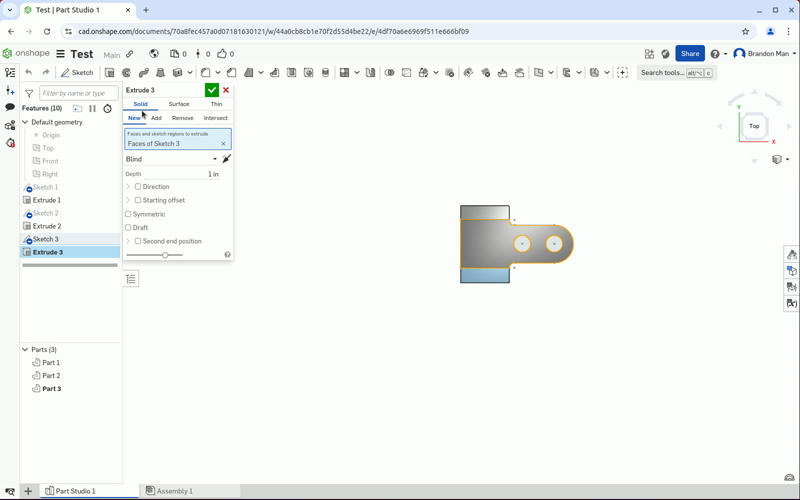
mouse_move(137, 120)
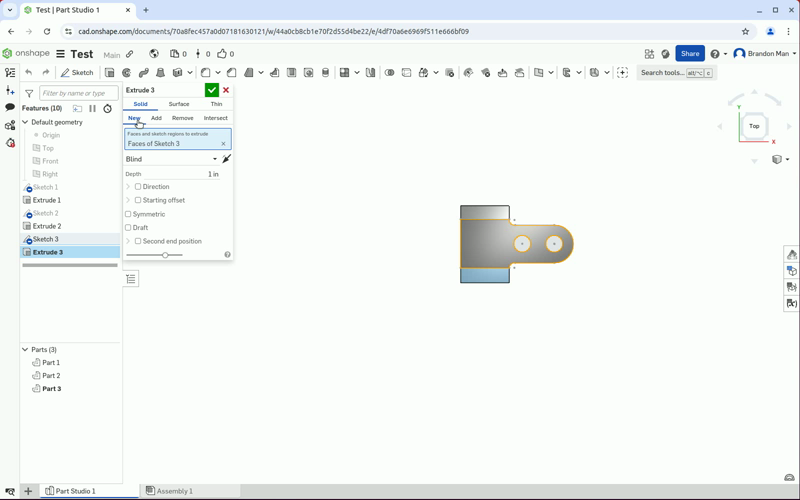
click(137, 120)
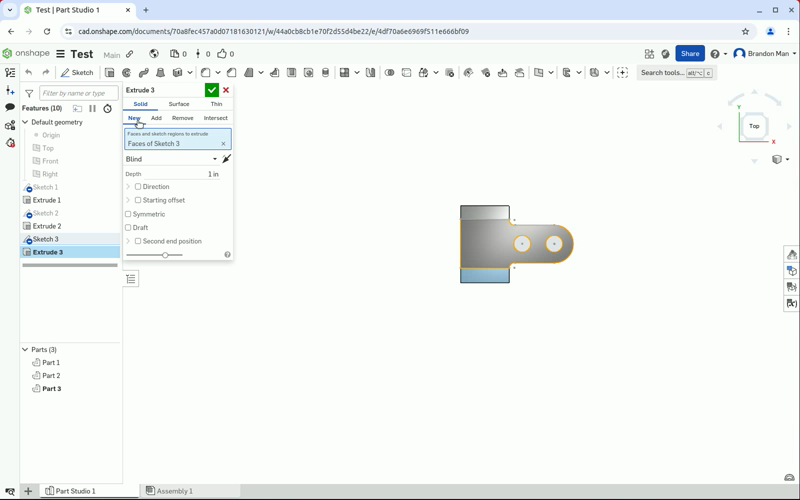
key(tab, 4)
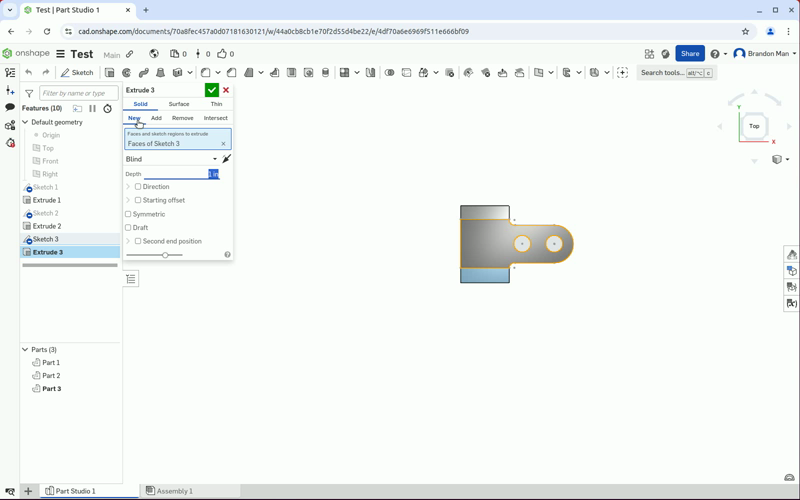
text(1.444)
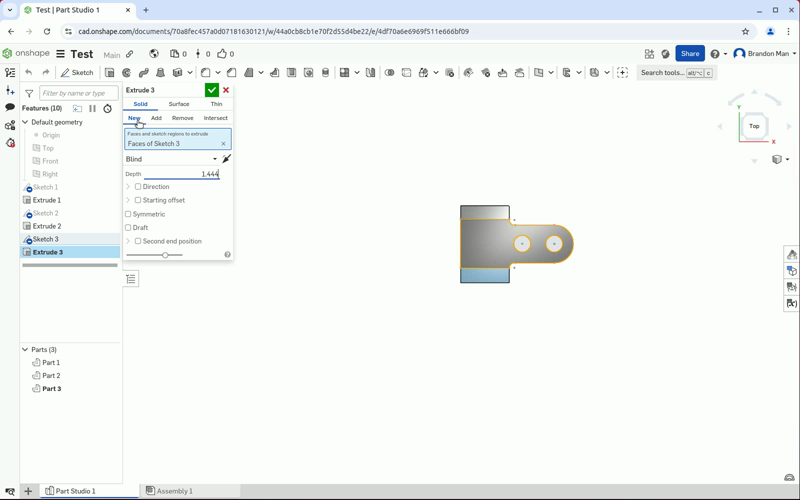
key(enter)
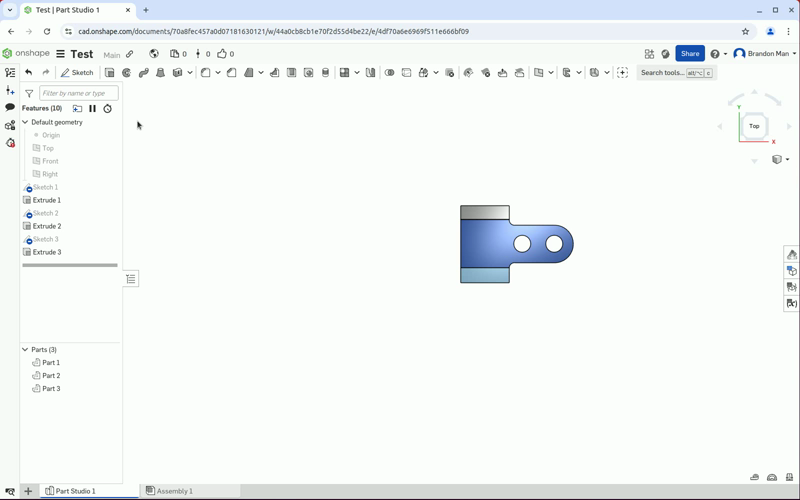
key(shift+h)
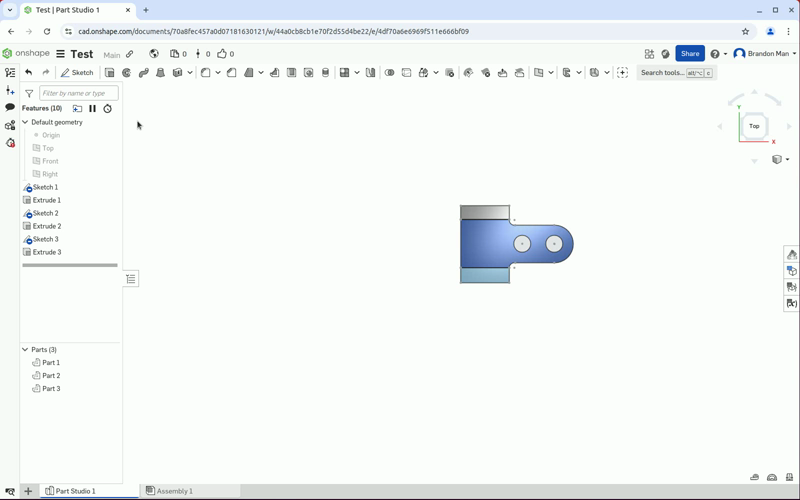
key(shift+h)
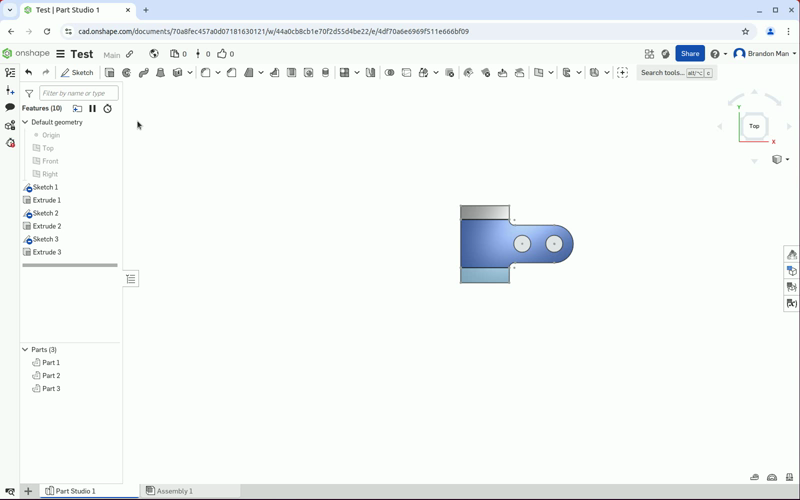
key(shift+7)
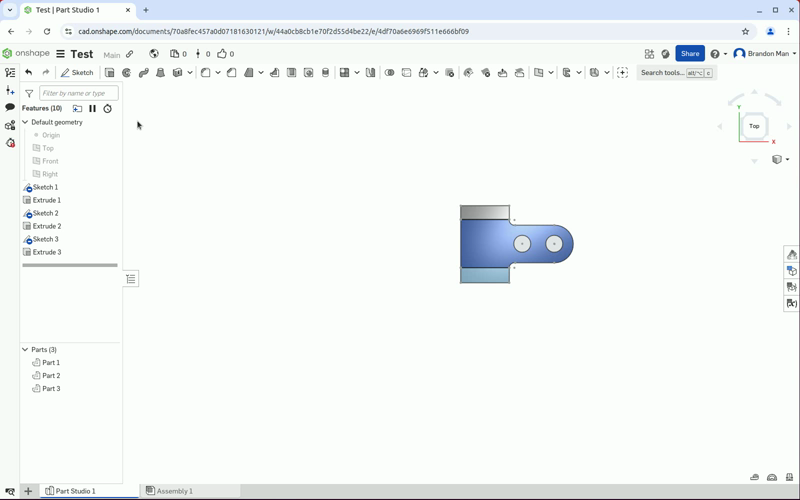
key(up, 3)
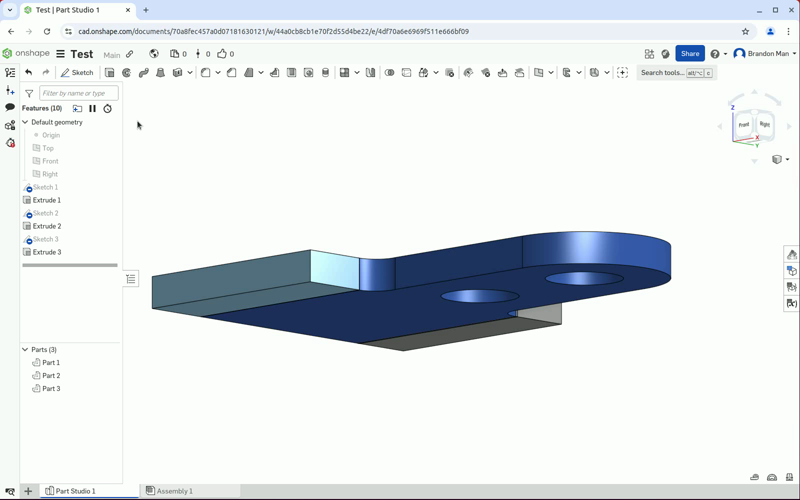
key(left, 3)
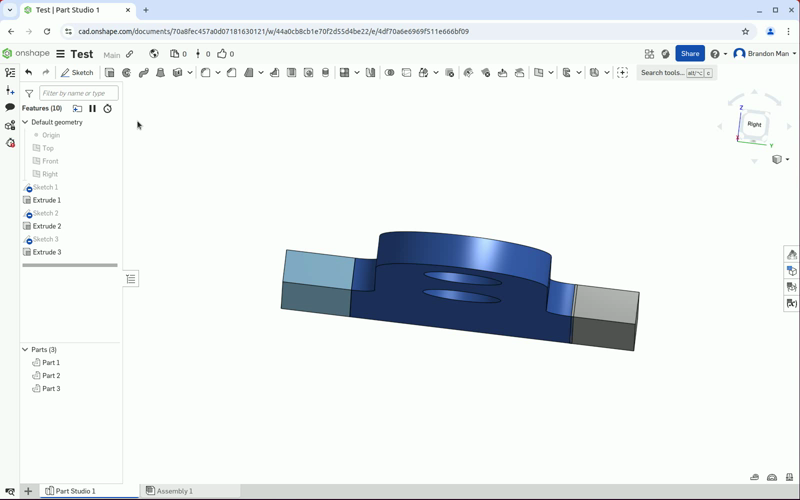
key(right, 3)
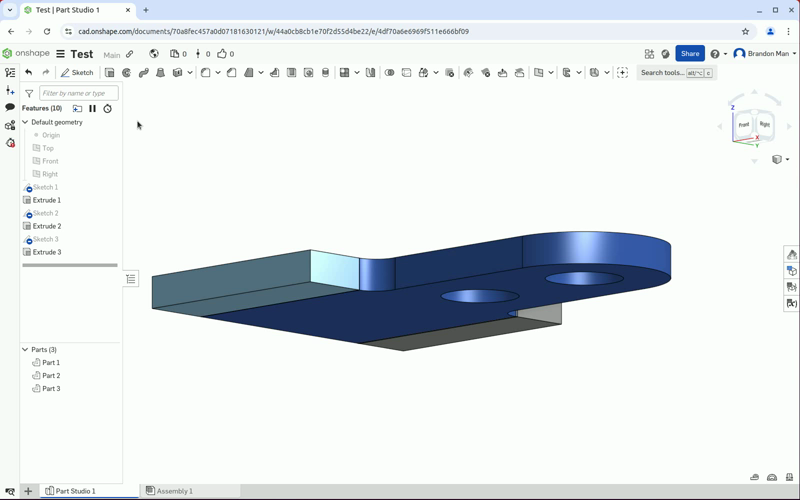
key(down, 3)
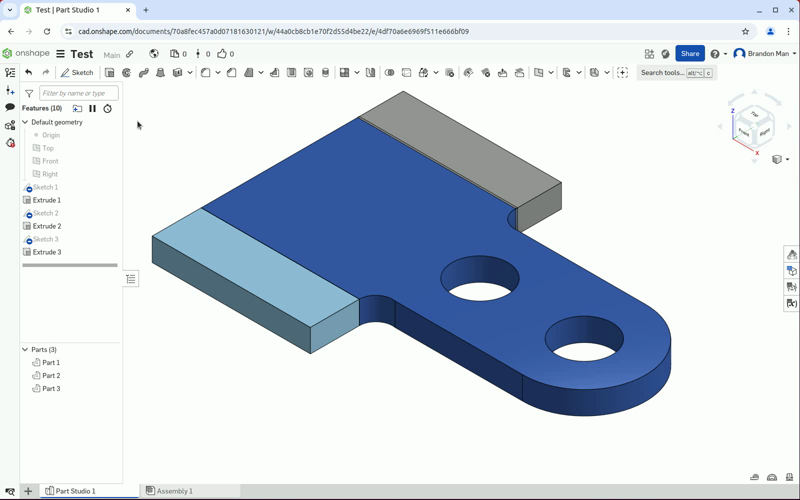
mouse_move(73, 189)
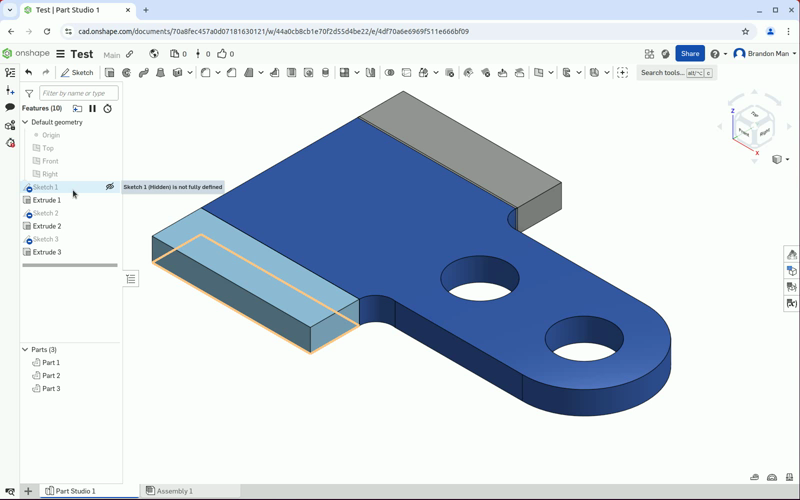
click(73, 189)